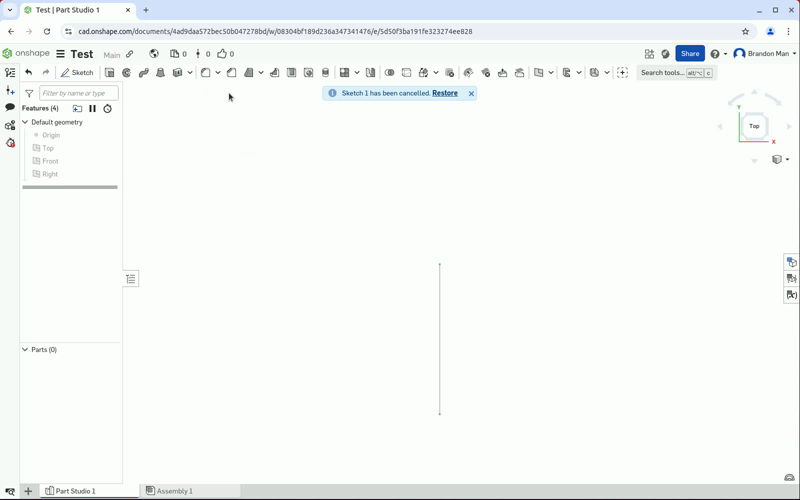
key(shift+h)
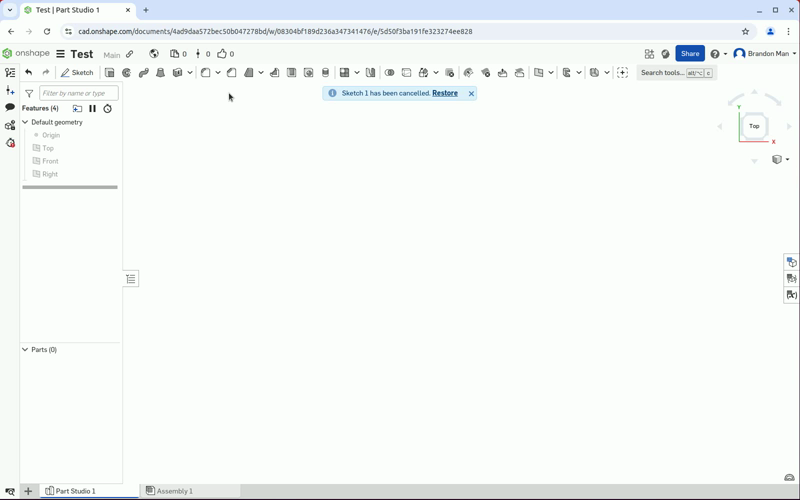
mouse_move(73, 352)
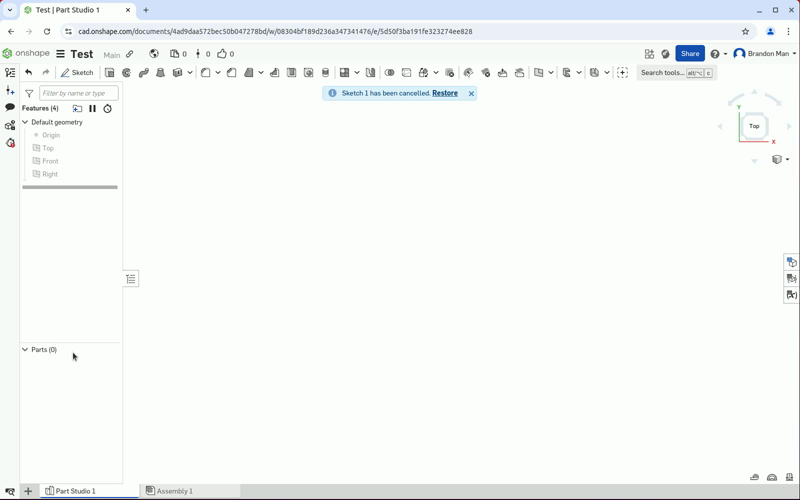
key(y)
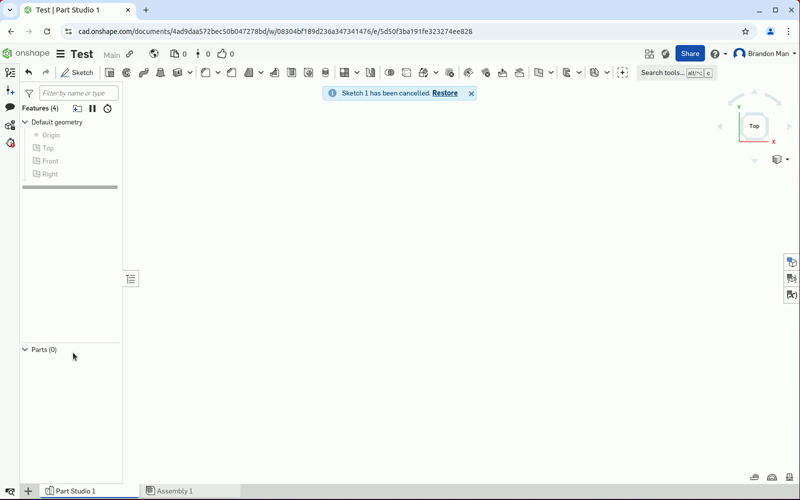
key(shift+p)
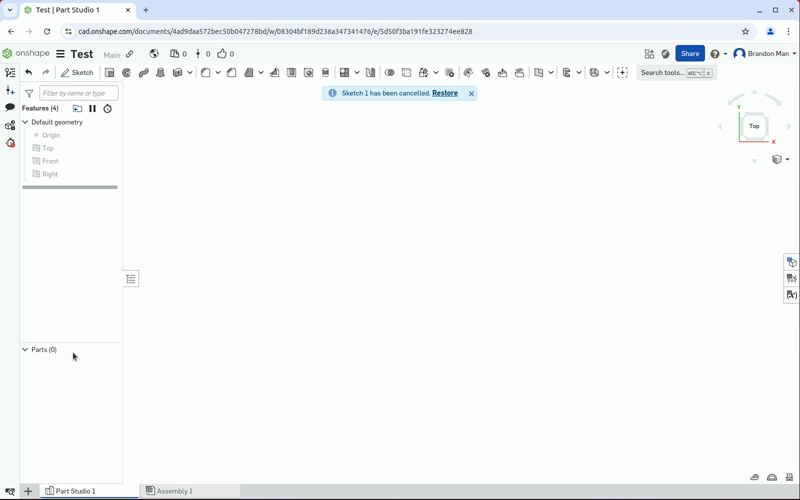
key(space)
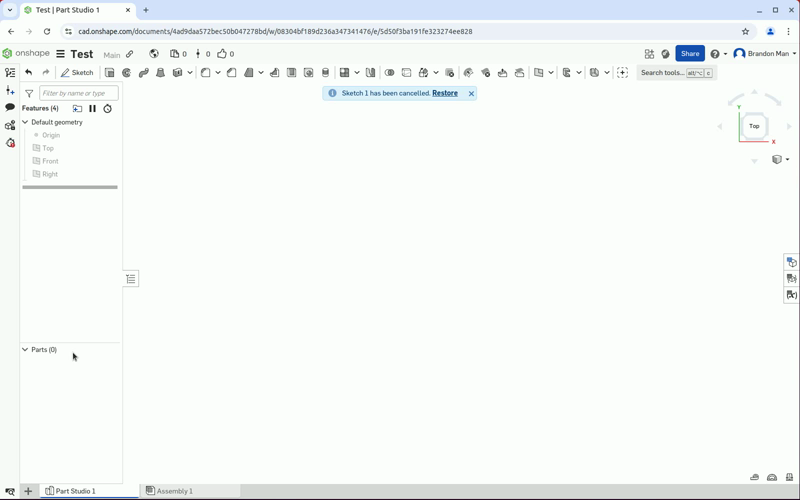
key_down(shift)
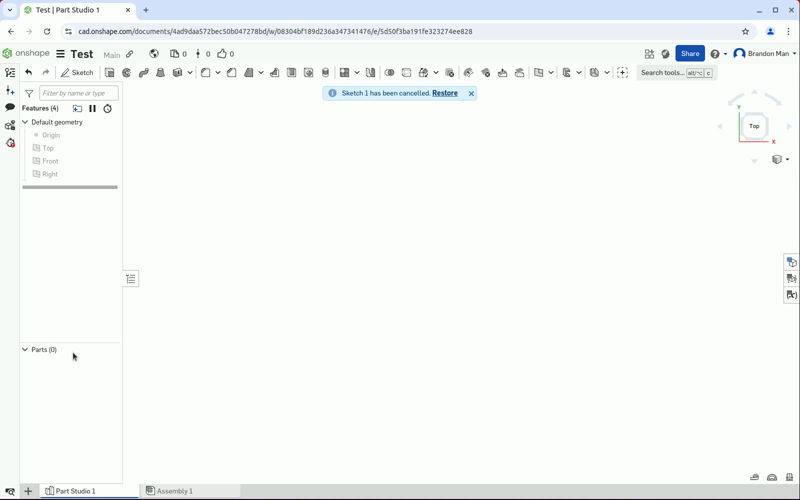
key(up)
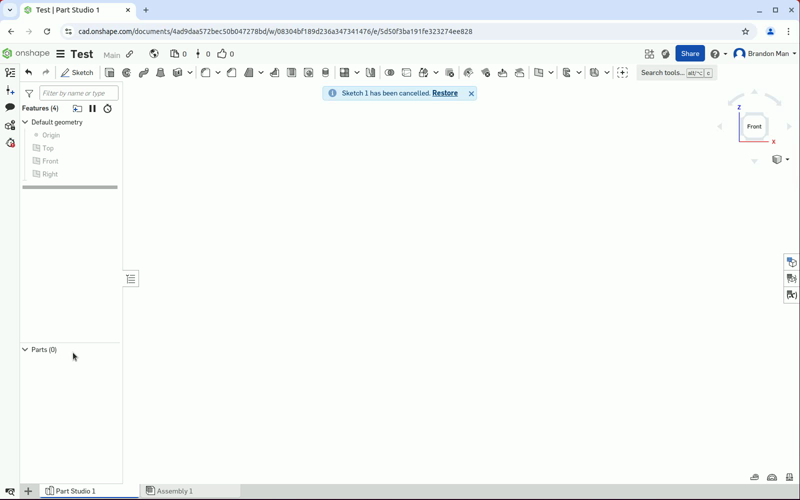
key_up(shift)
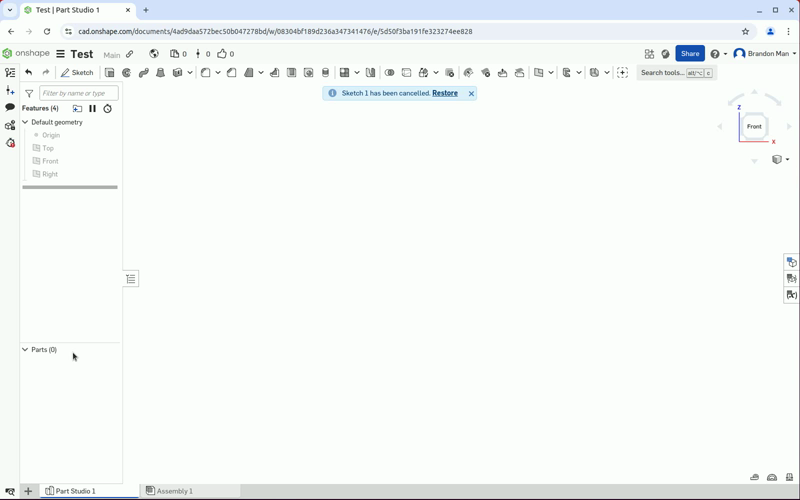
key(space)
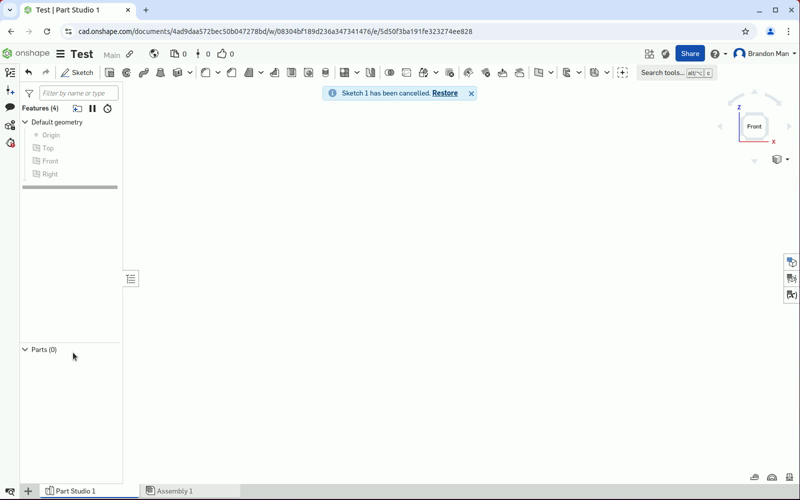
key_down(shift)
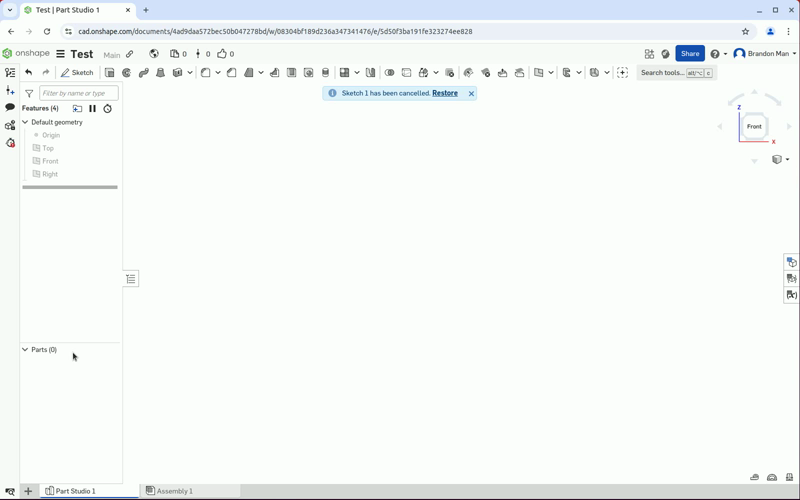
key(left)
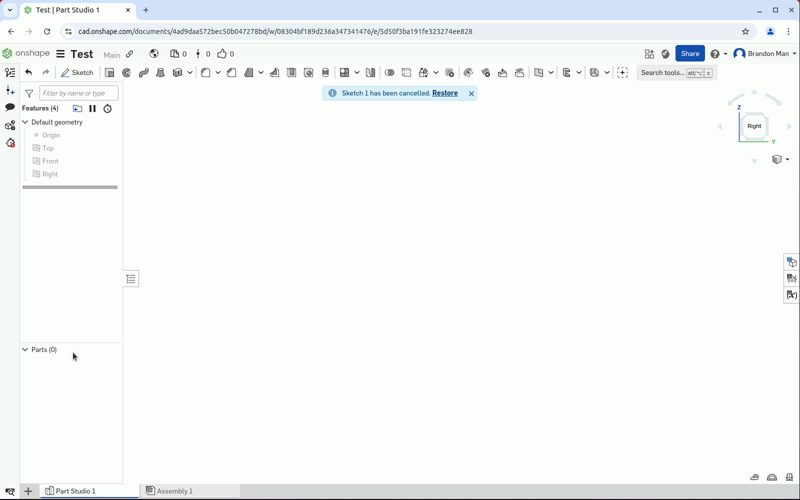
key_up(shift)
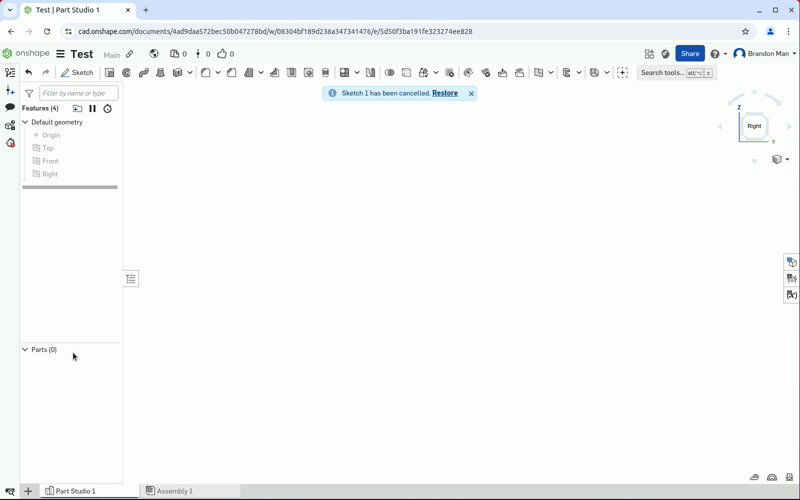
mouse_move(73, 352)
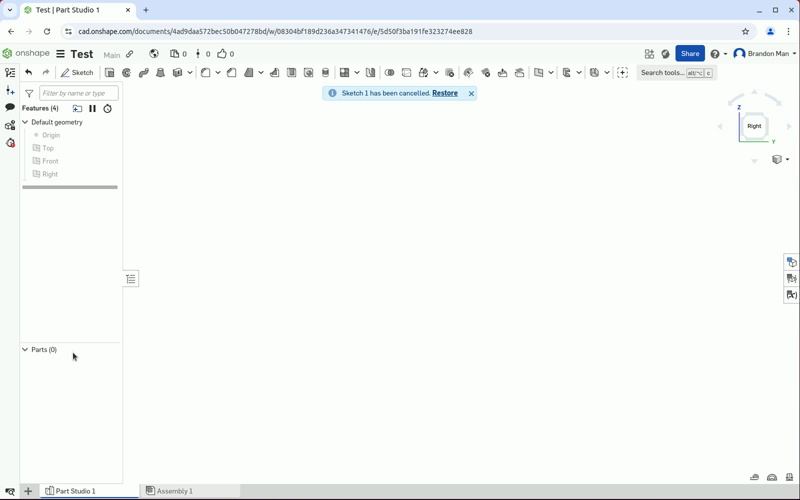
key(shift+y)
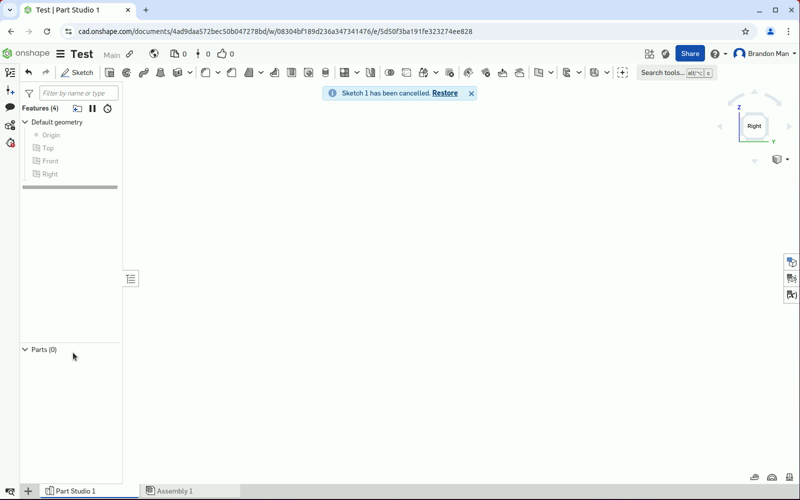
key(shift+s)
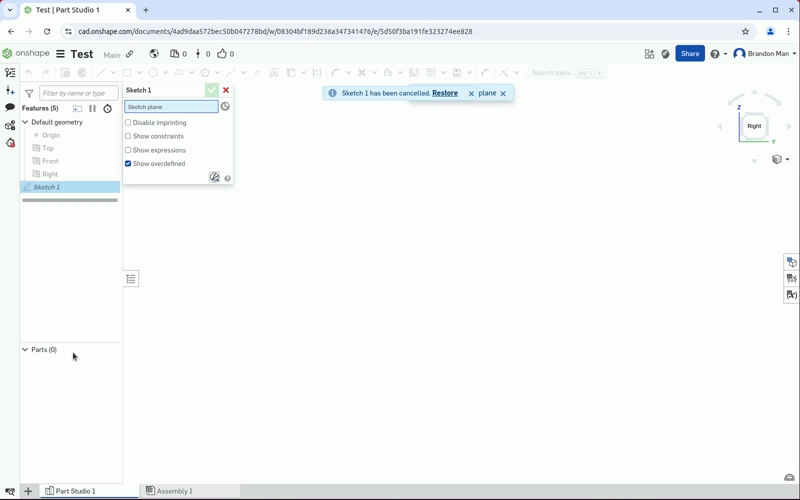
mouse_move(73, 176)
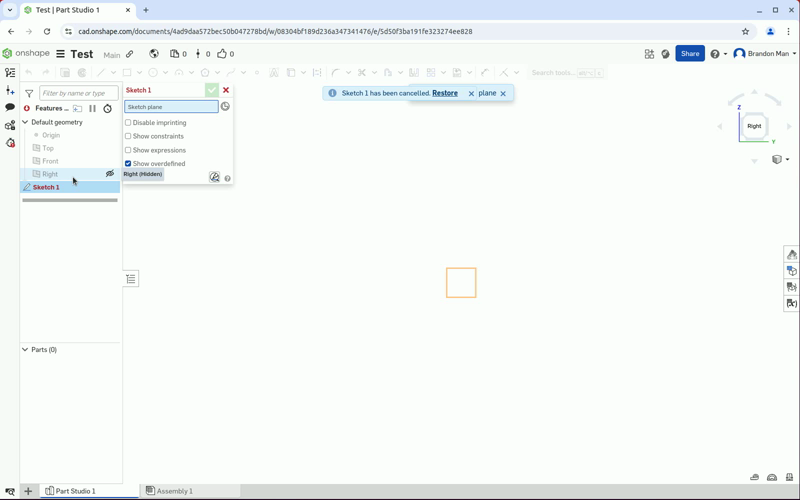
click(73, 176)
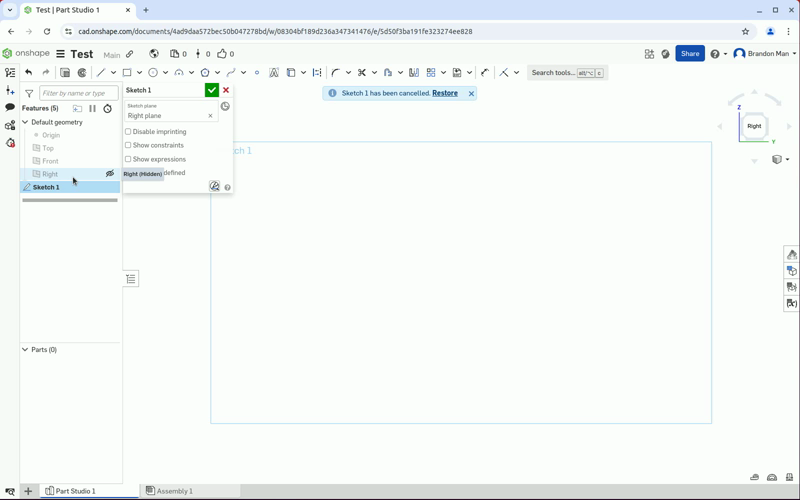
mouse_move(73, 352)
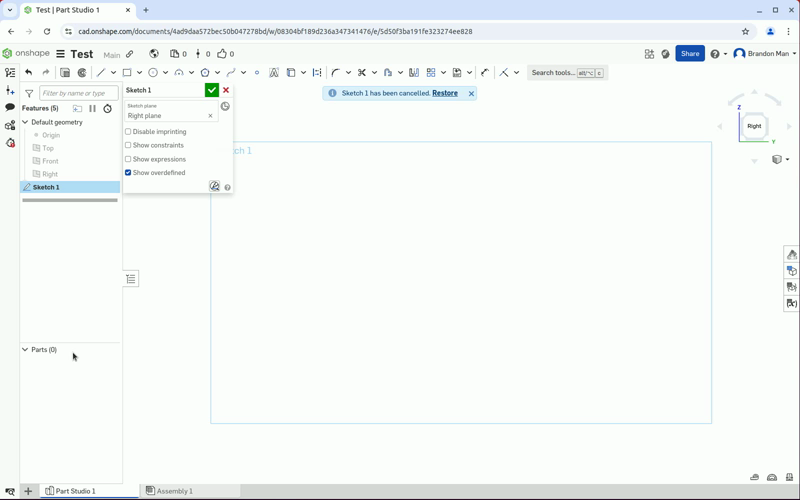
key(y)
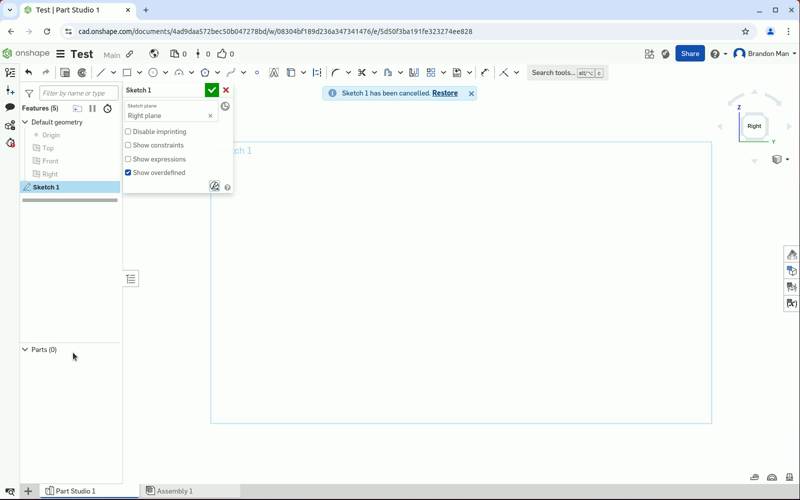
key(l)
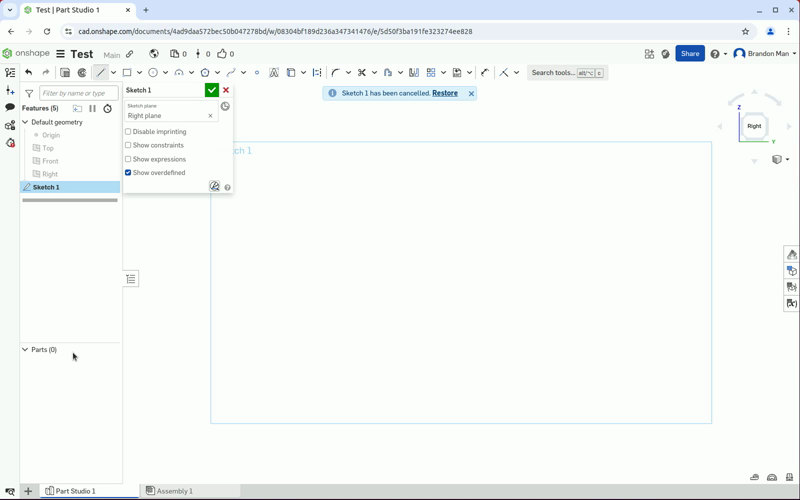
key_down(shift)
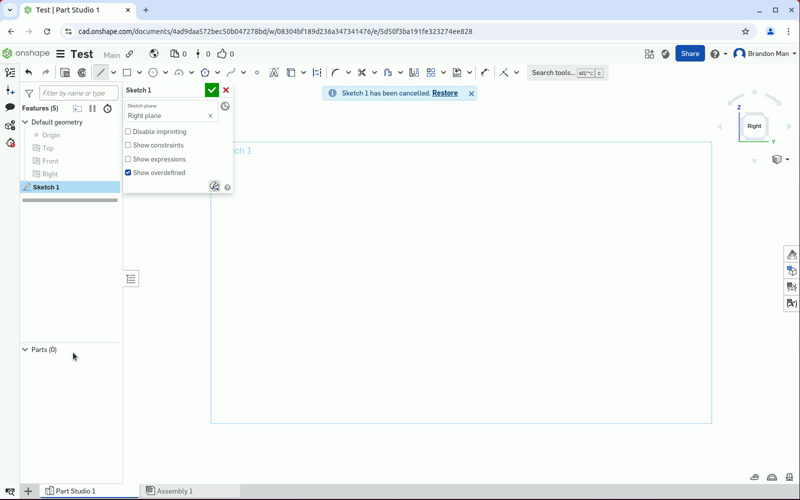
mouse_move(411, 359)
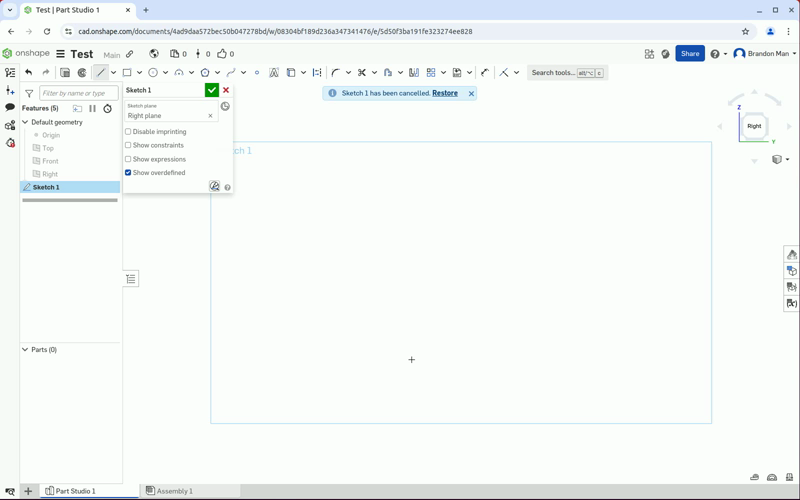
click(411, 359)
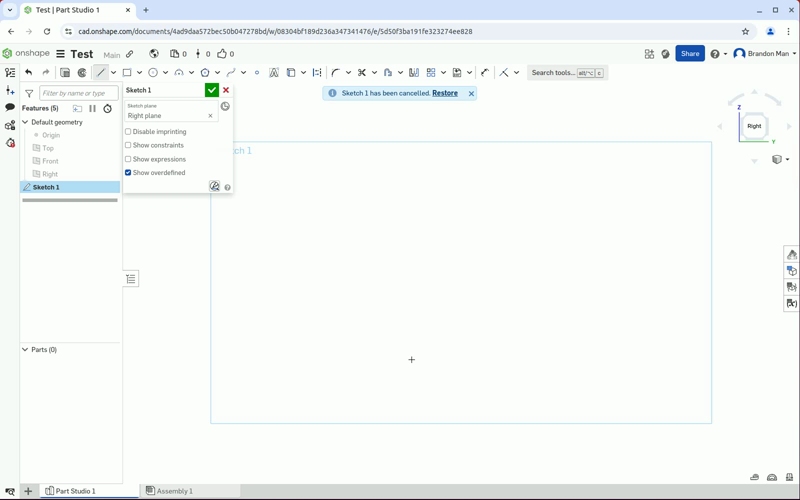
key_up(shift)
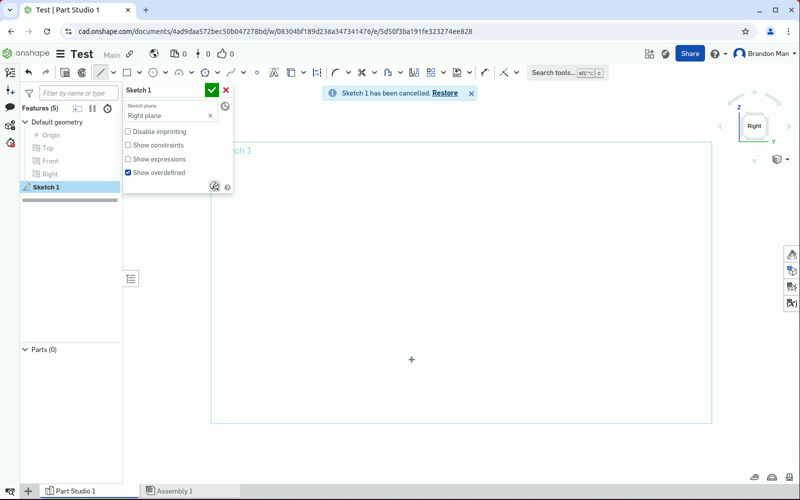
key_down(shift)
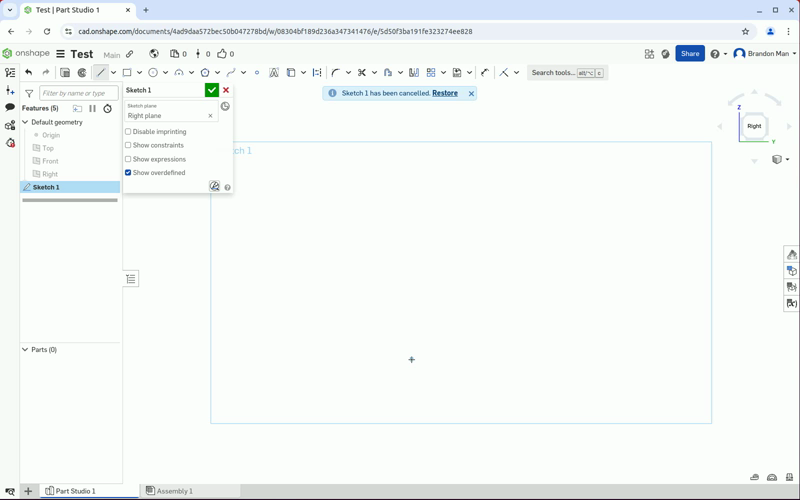
mouse_move(534, 359)
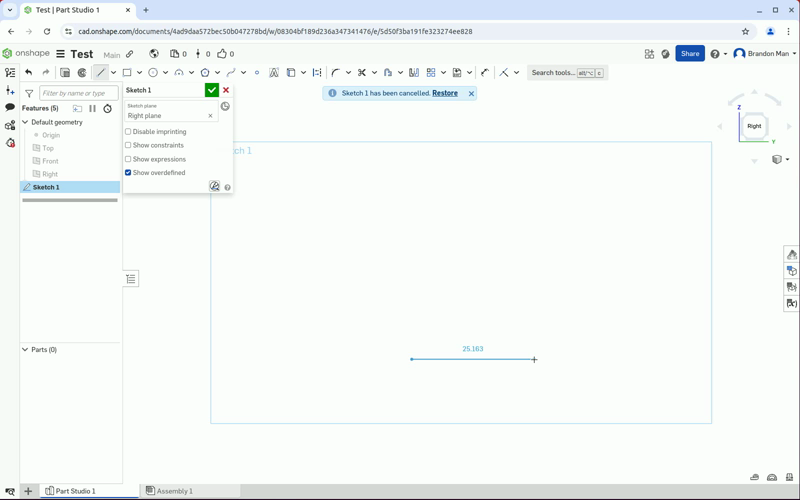
click(534, 359)
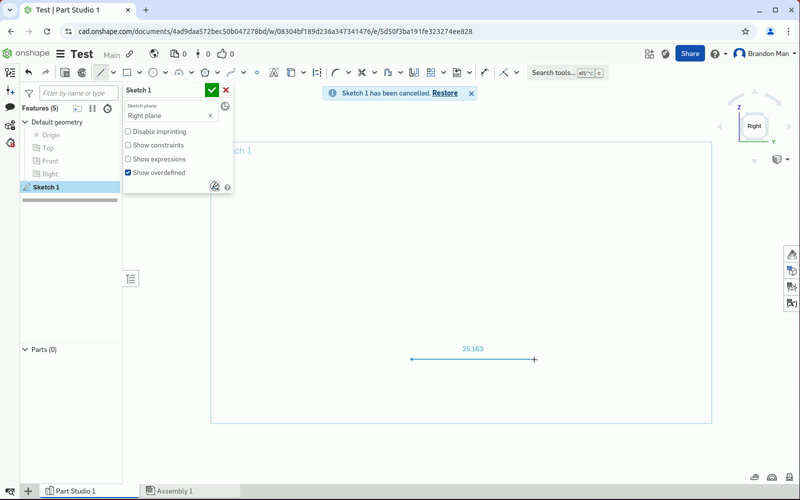
key_up(shift)
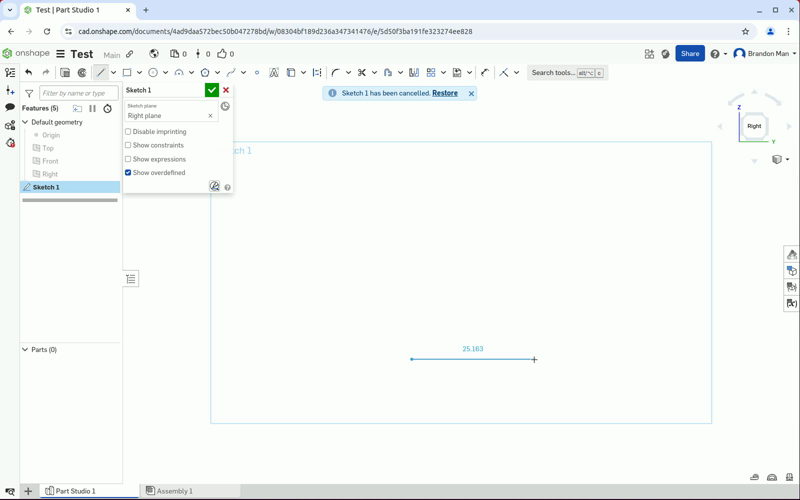
key_down(shift)
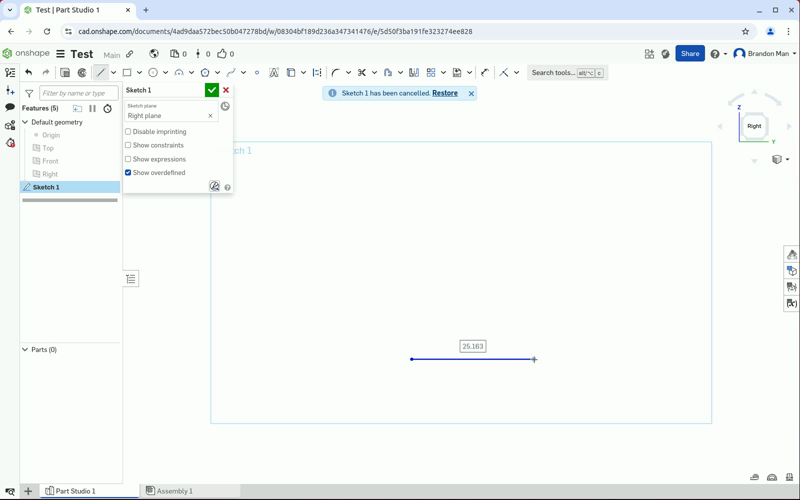
mouse_move(534, 226)
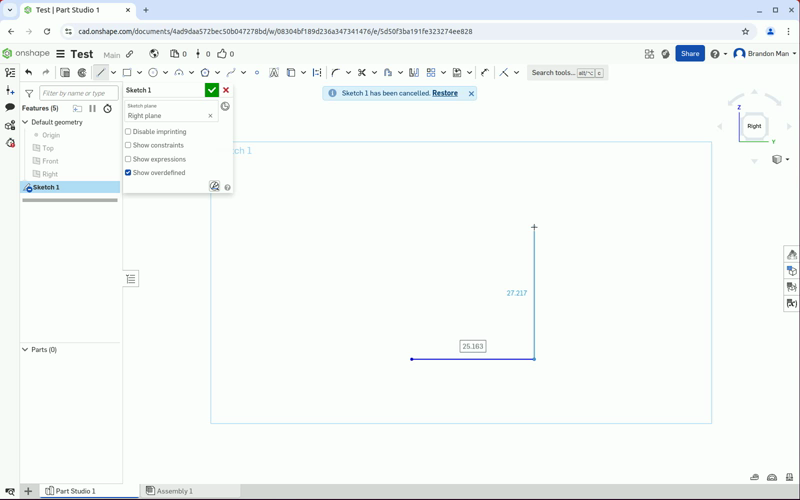
click(534, 226)
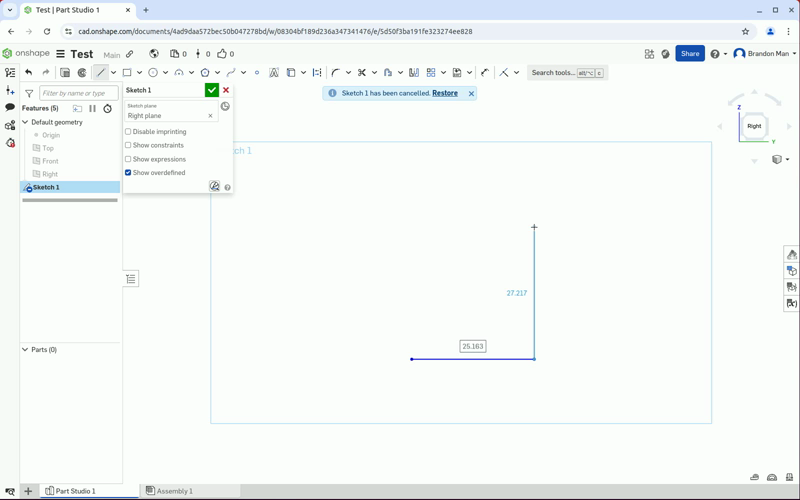
key_up(shift)
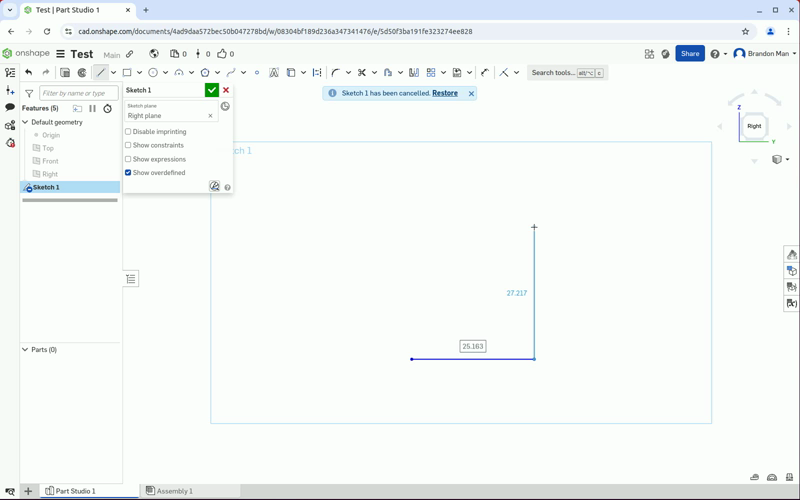
key_down(shift)
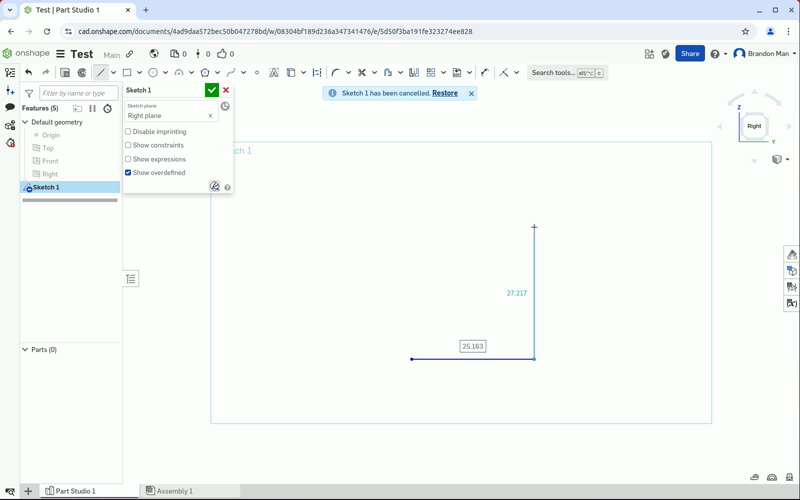
mouse_move(411, 226)
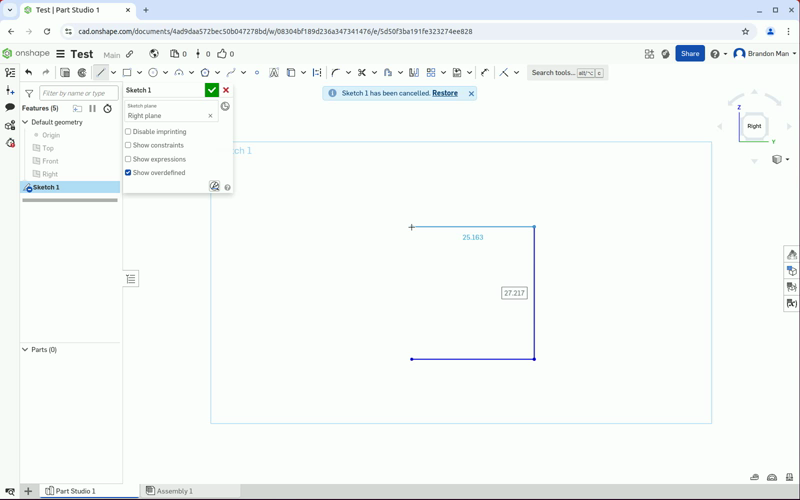
click(411, 226)
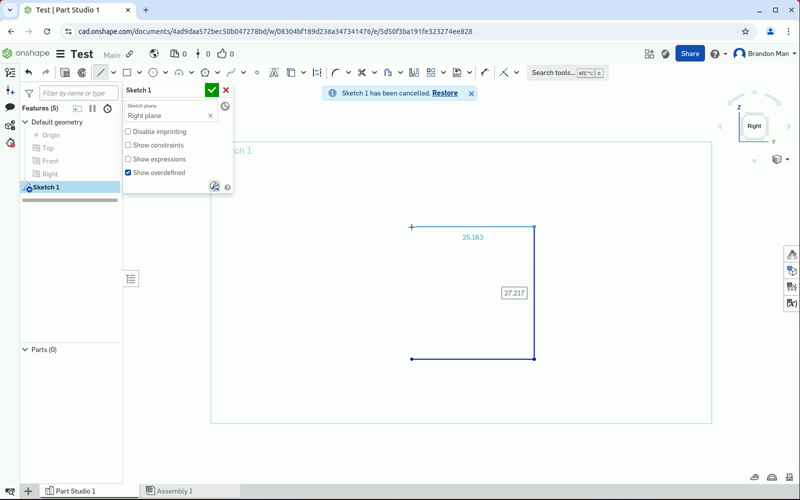
key_up(shift)
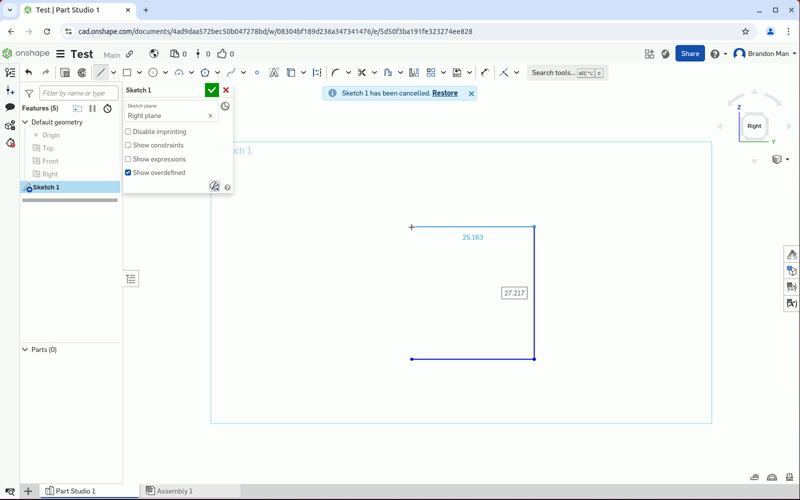
key_down(shift)
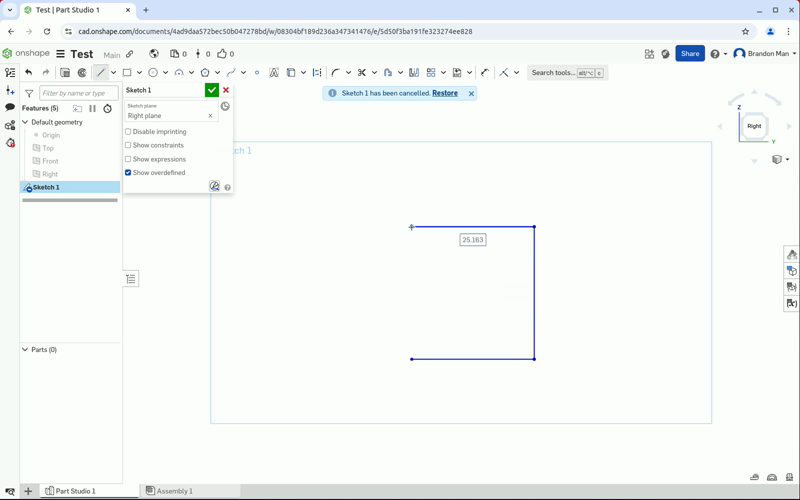
mouse_move(411, 359)
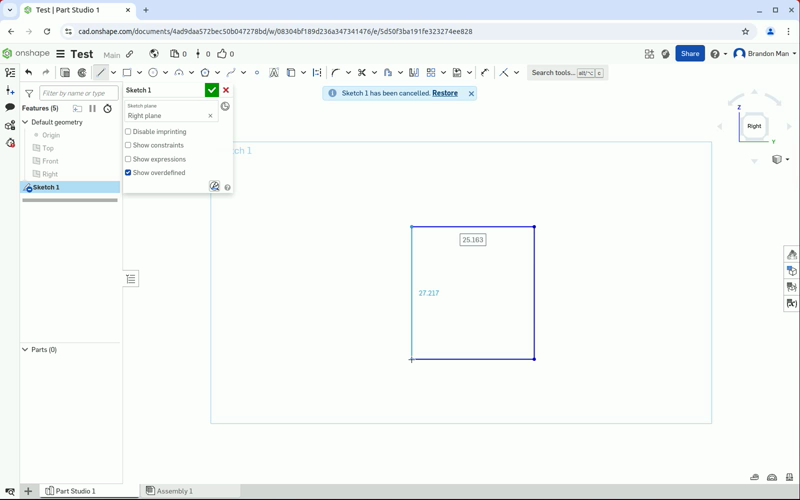
key_up(shift)
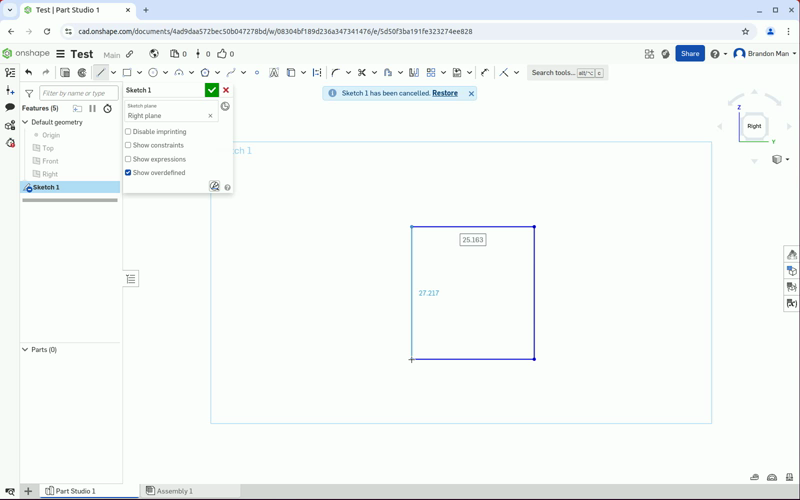
click(411, 359)
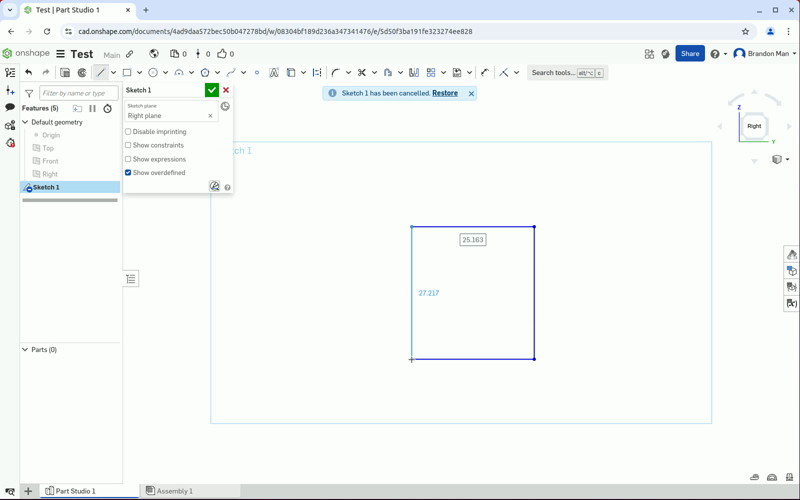
key(esc)
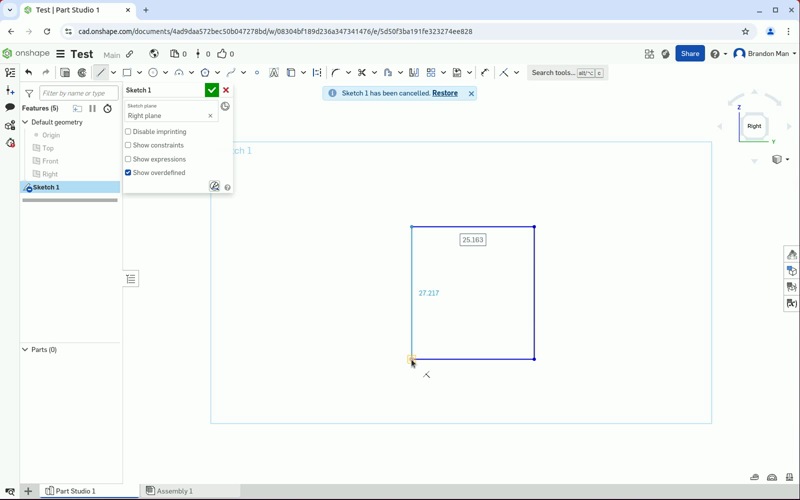
mouse_move(463, 265)
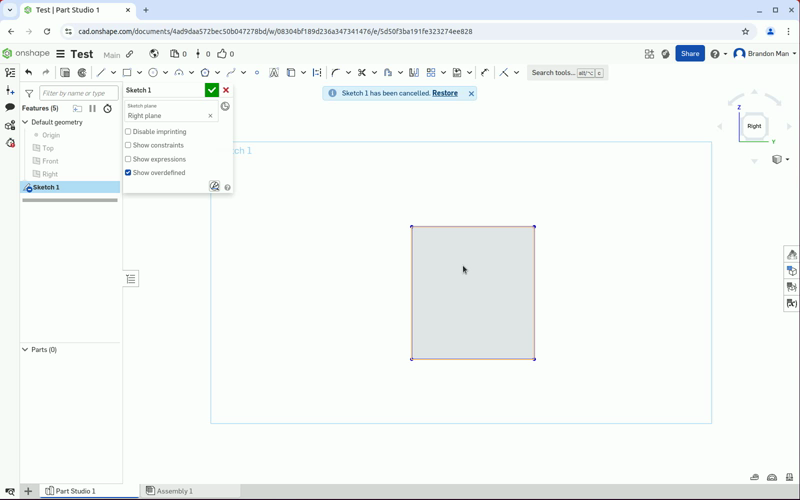
click(463, 265)
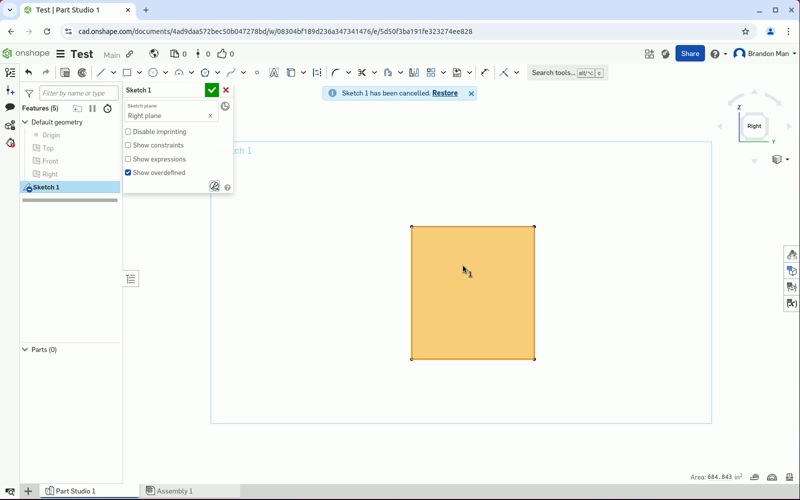
mouse_move(73, 352)
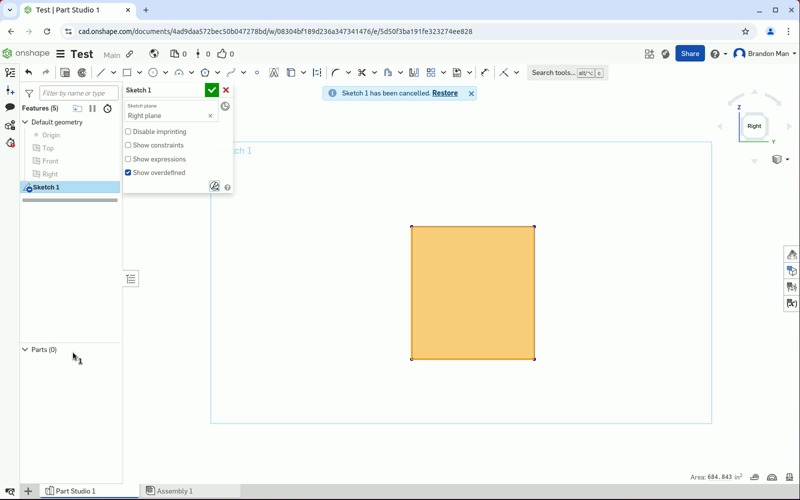
key(shift+y)
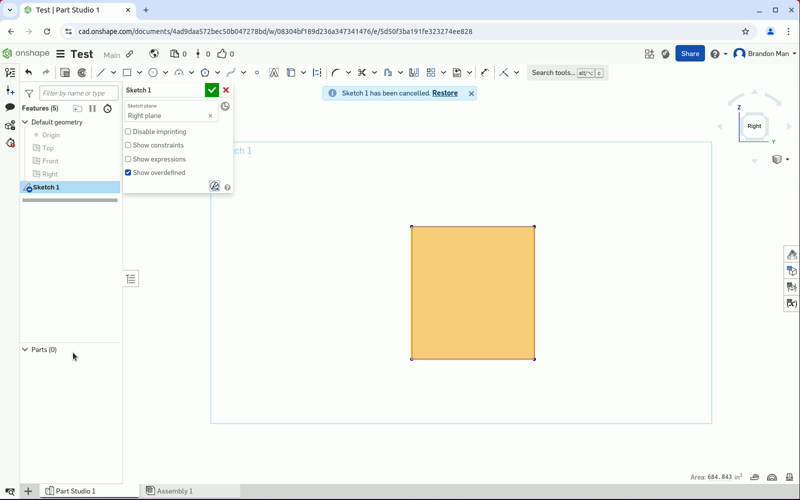
key(shift+e)
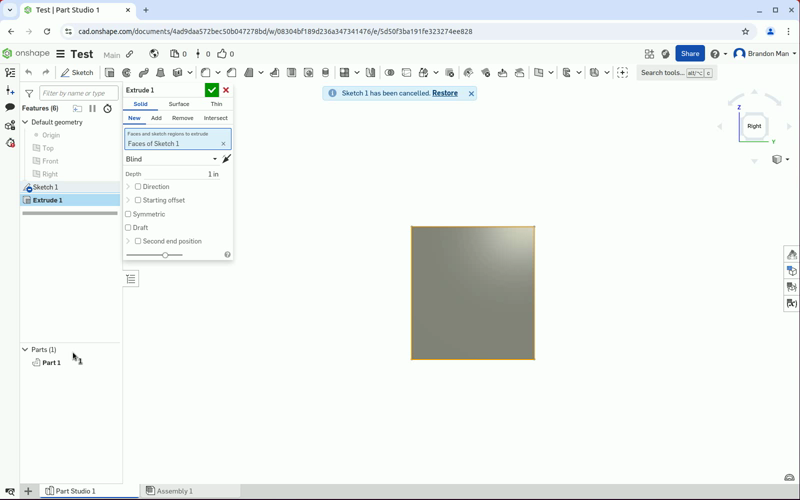
mouse_move(143, 106)
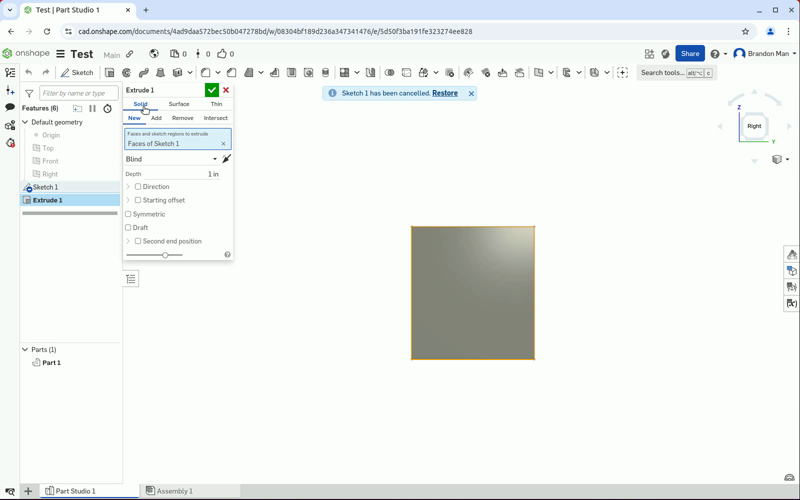
click(143, 106)
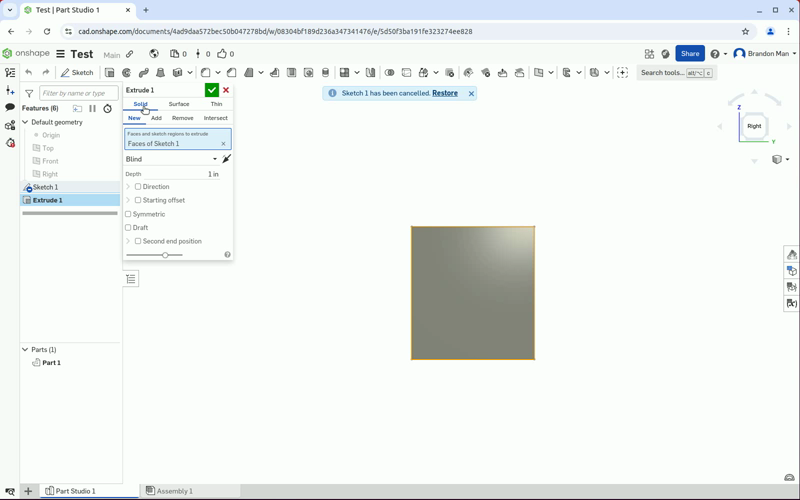
mouse_move(137, 120)
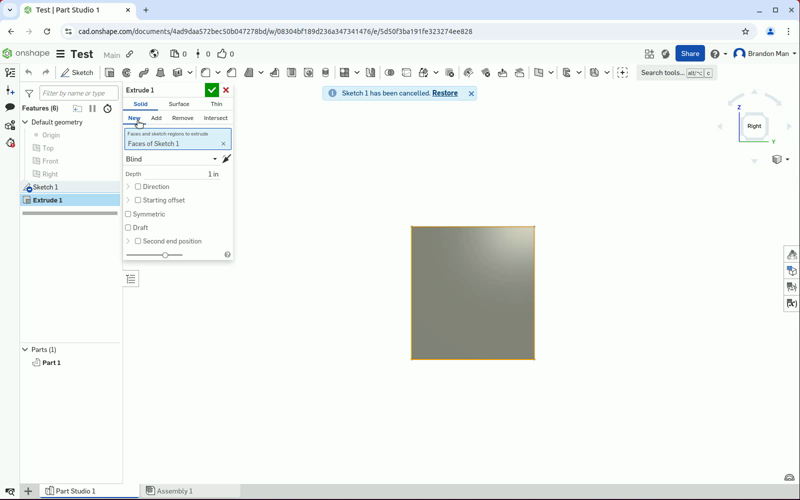
click(137, 120)
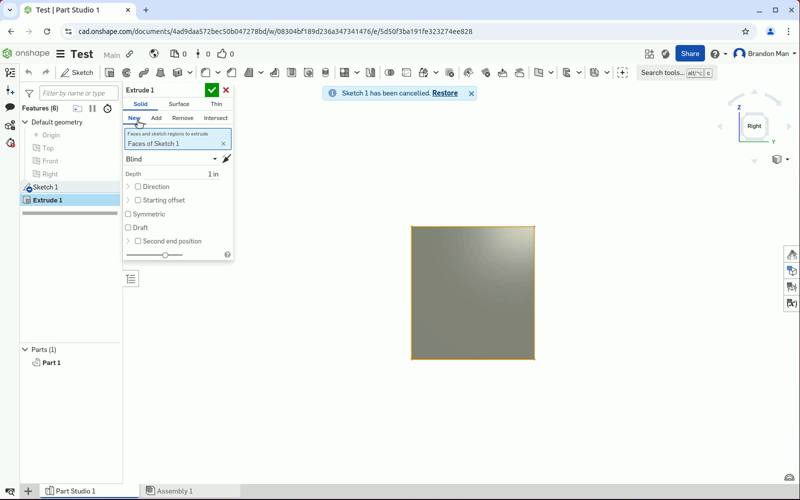
key(tab, 4)
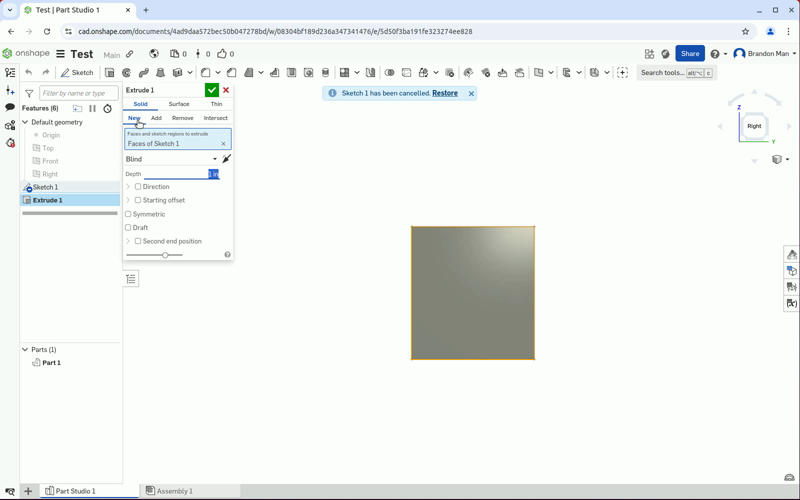
text(0.962)
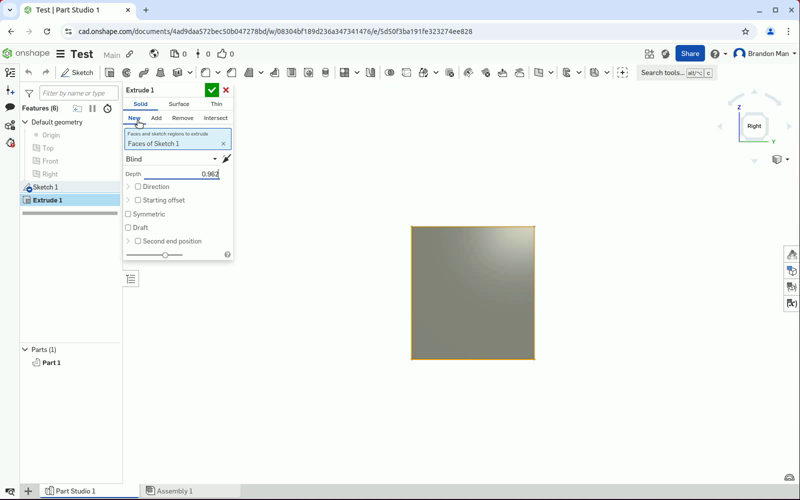
key(tab, 3)
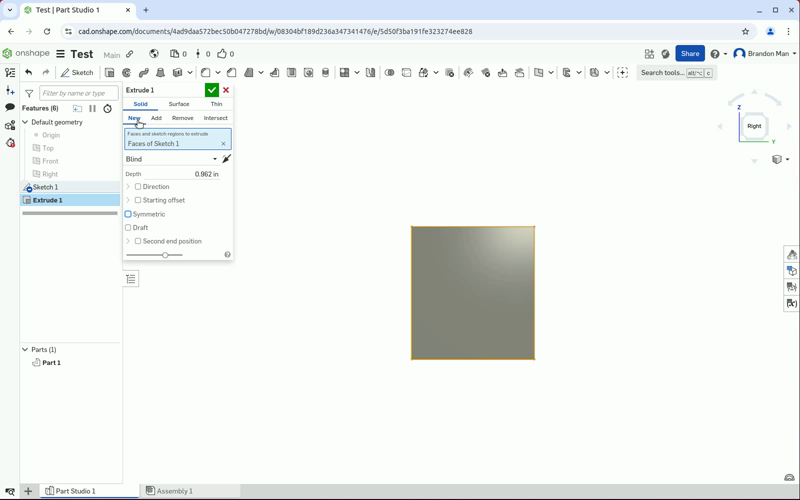
key(space)
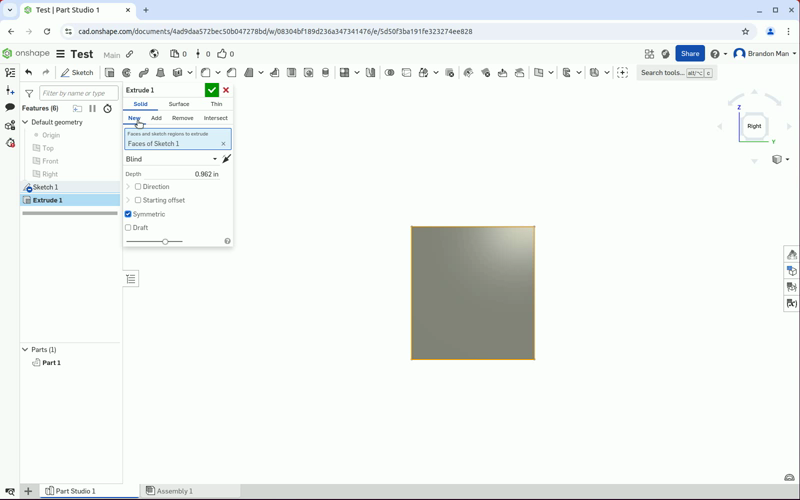
key(enter)
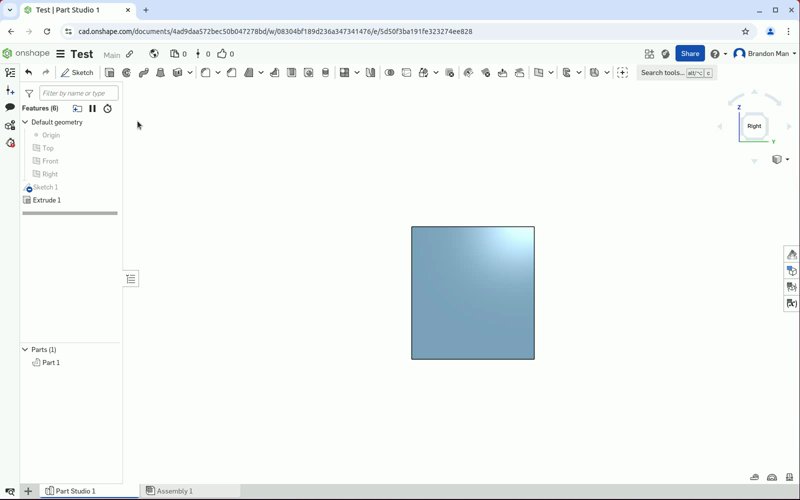
key(shift+h)
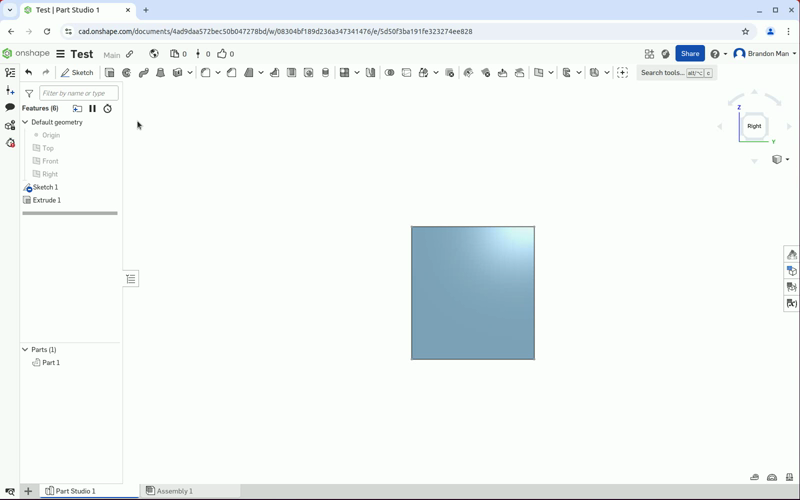
key(shift+h)
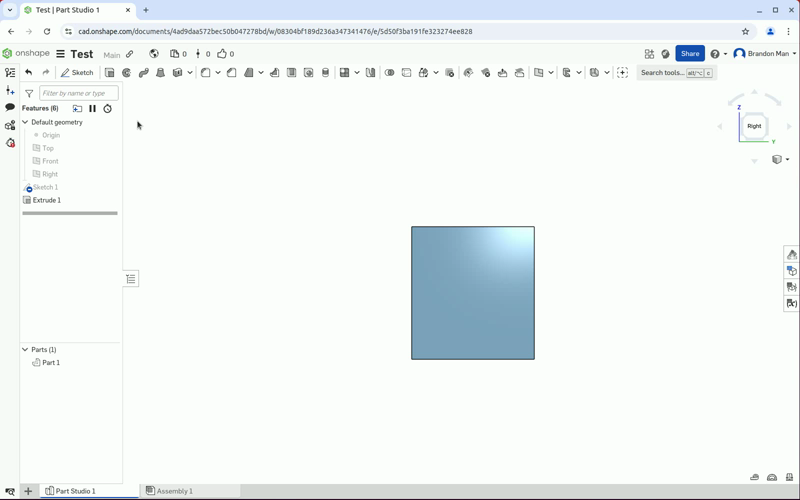
mouse_move(73, 189)
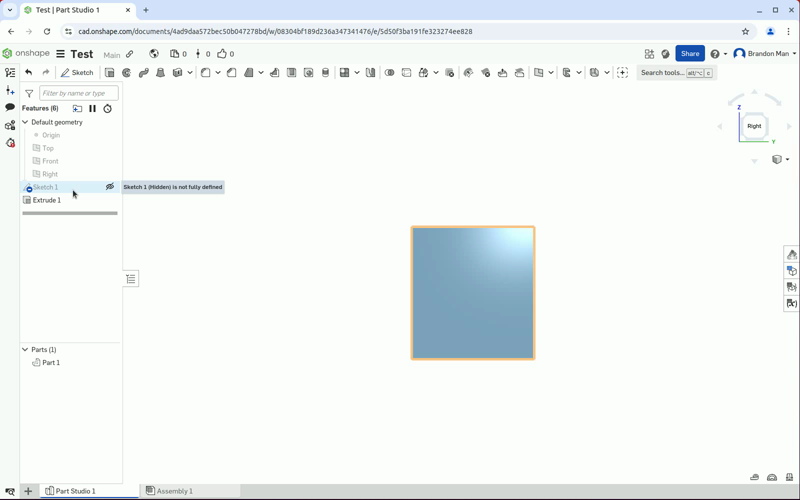
click(73, 189)
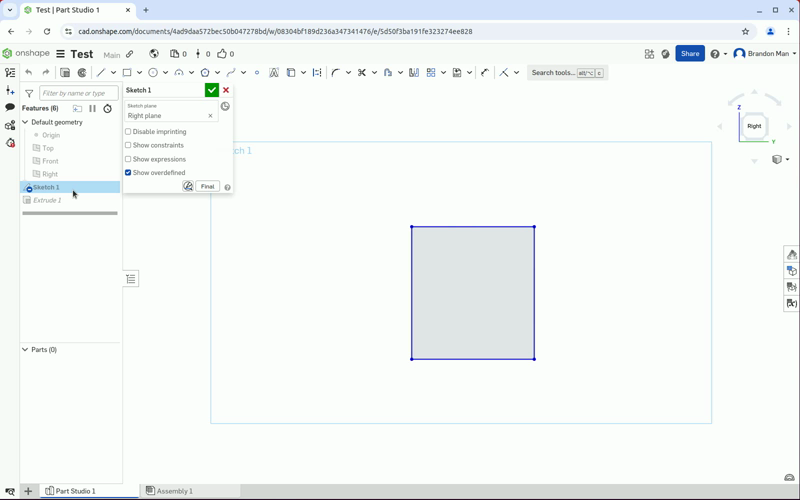
mouse_move(229, 92)
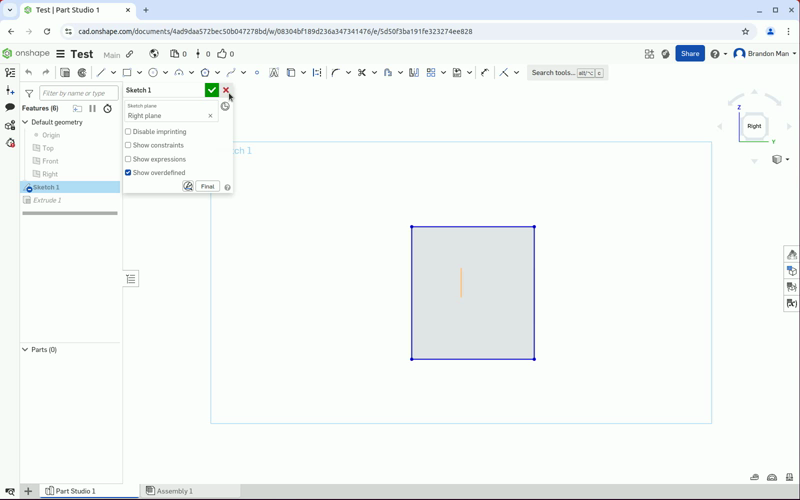
click(229, 92)
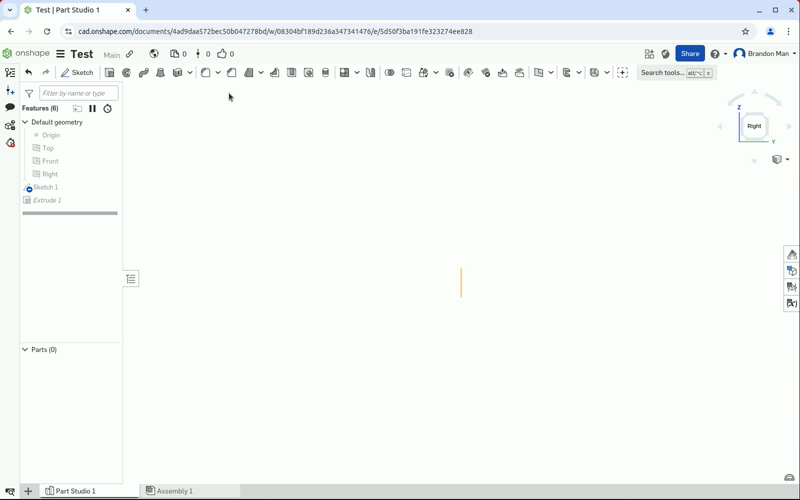
mouse_move(73, 352)
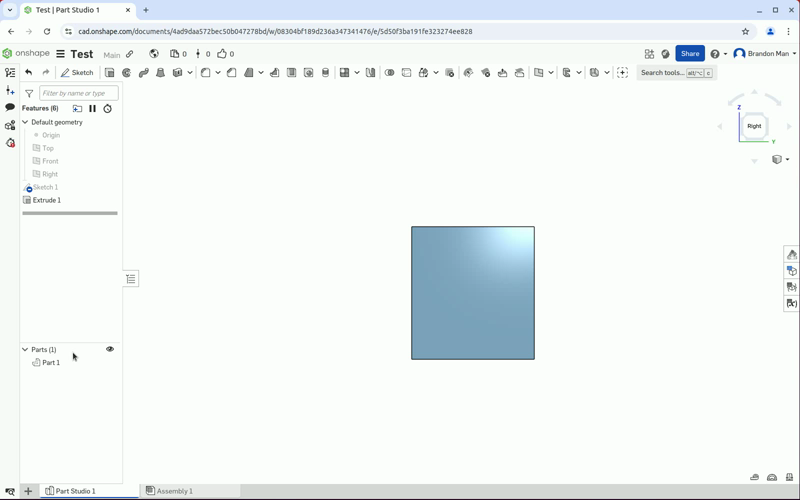
key(y)
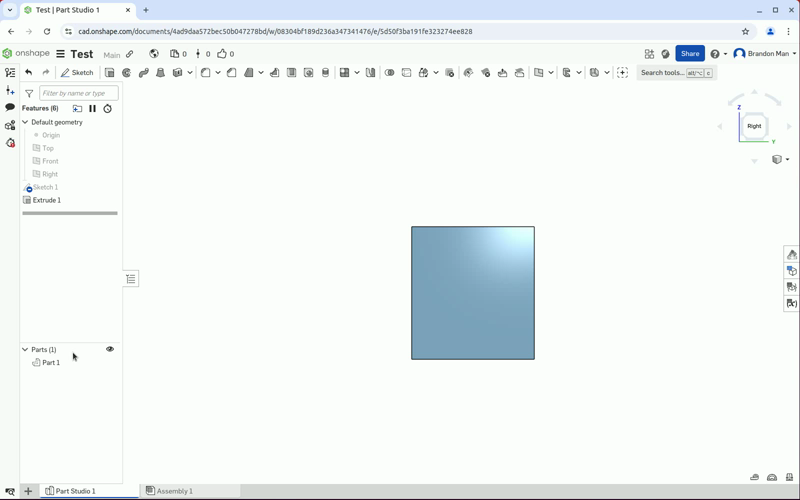
key(shift+p)
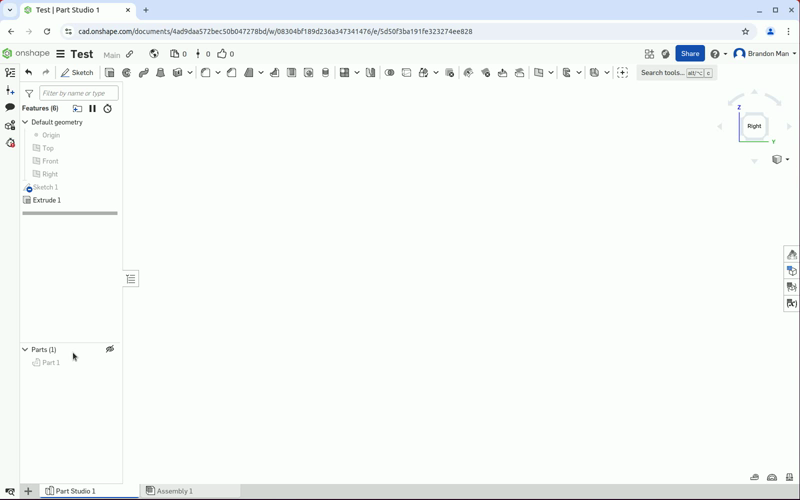
key(space)
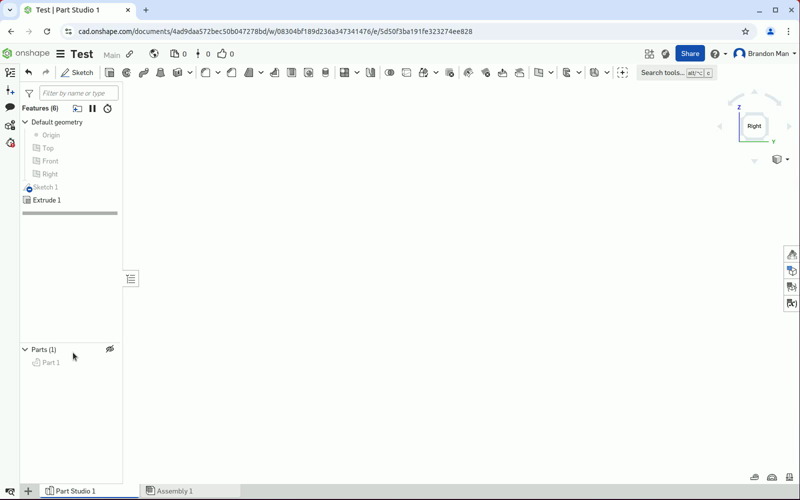
key_down(shift)
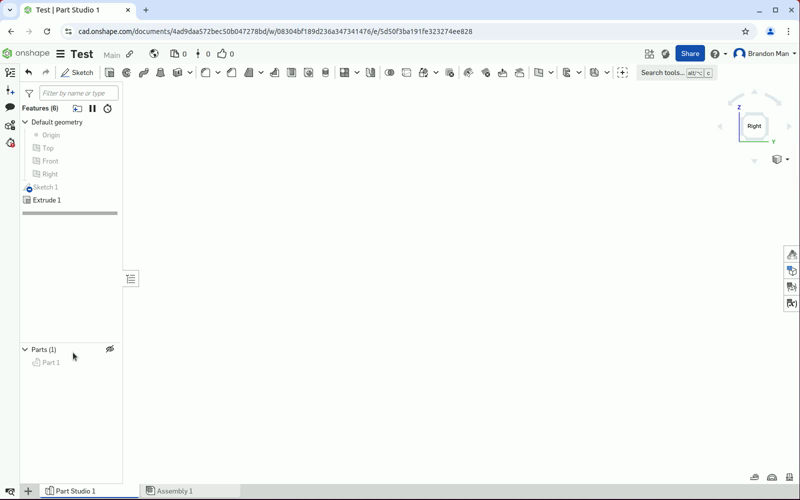
key(right)
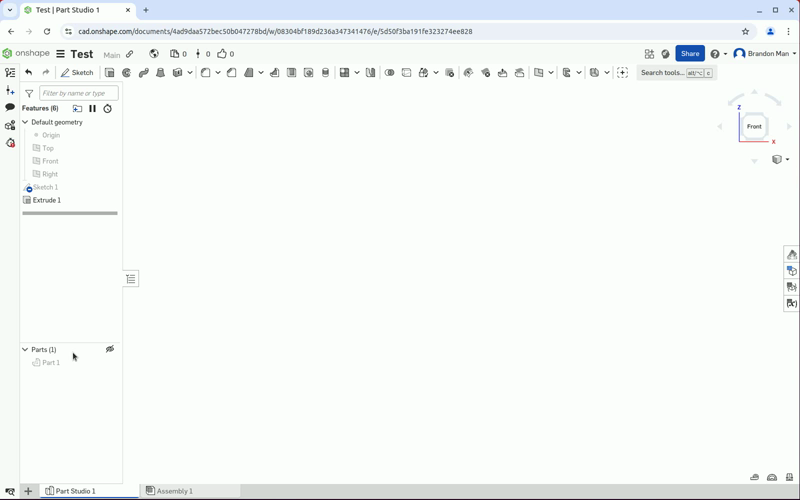
key_up(shift)
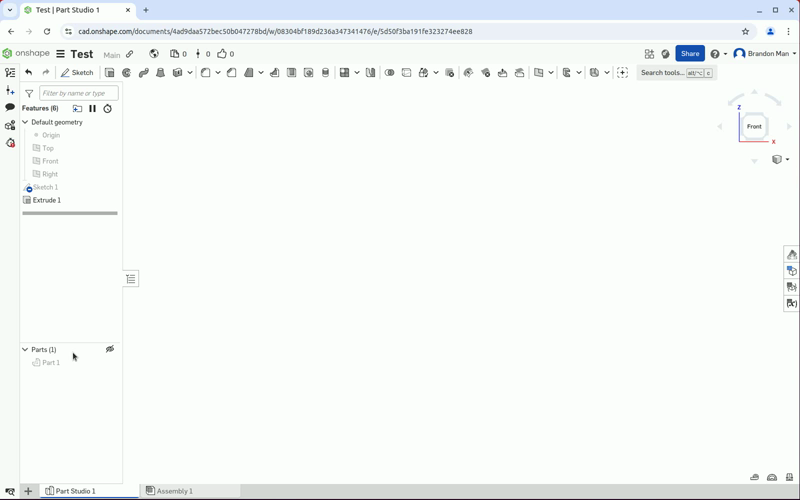
mouse_move(73, 352)
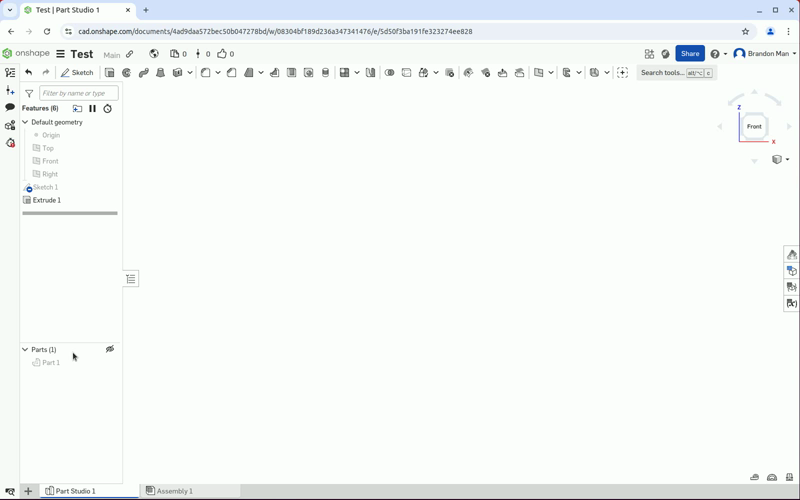
key(shift+y)
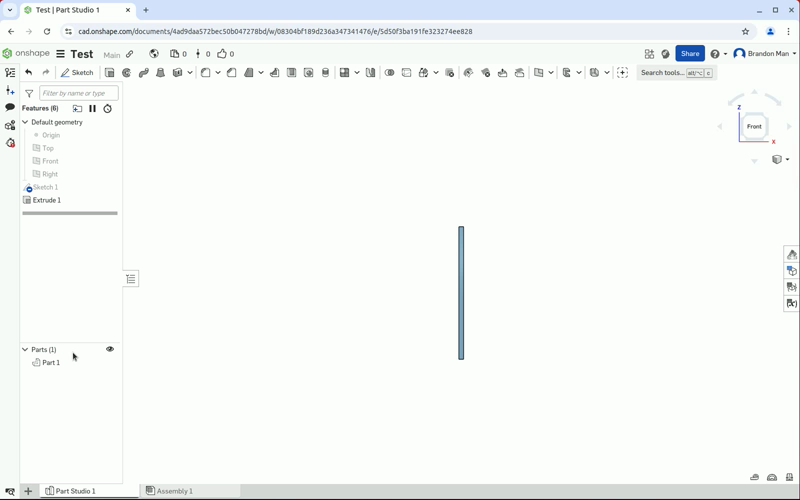
mouse_move(541, 75)
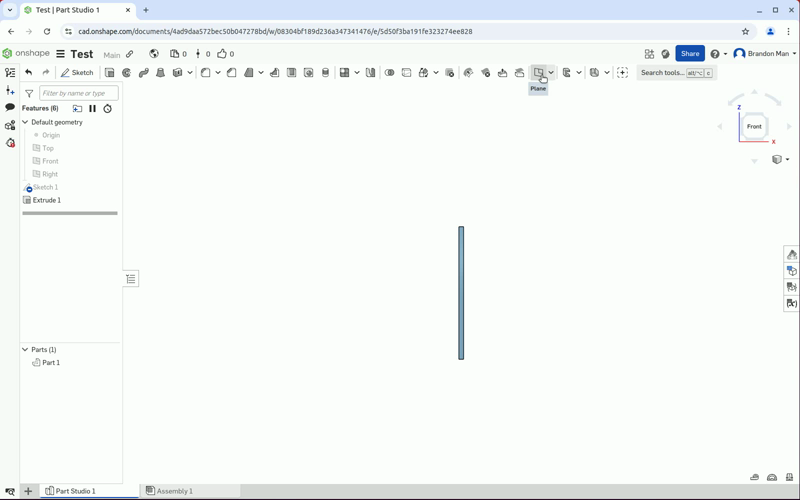
click(541, 75)
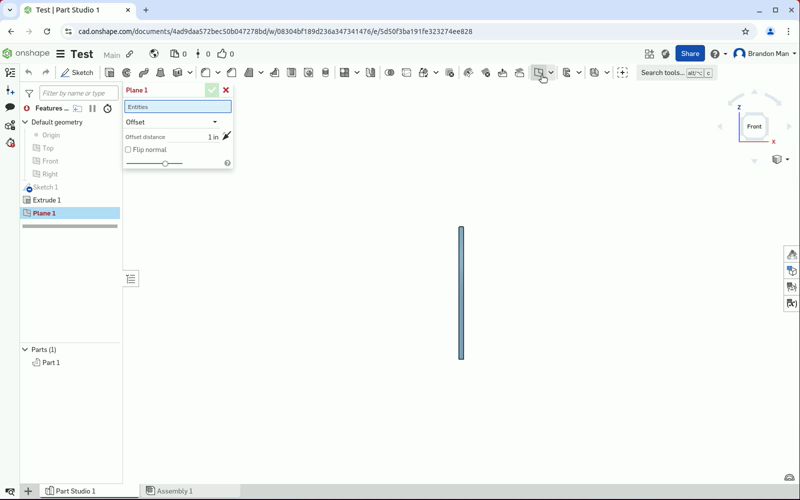
mouse_move(73, 163)
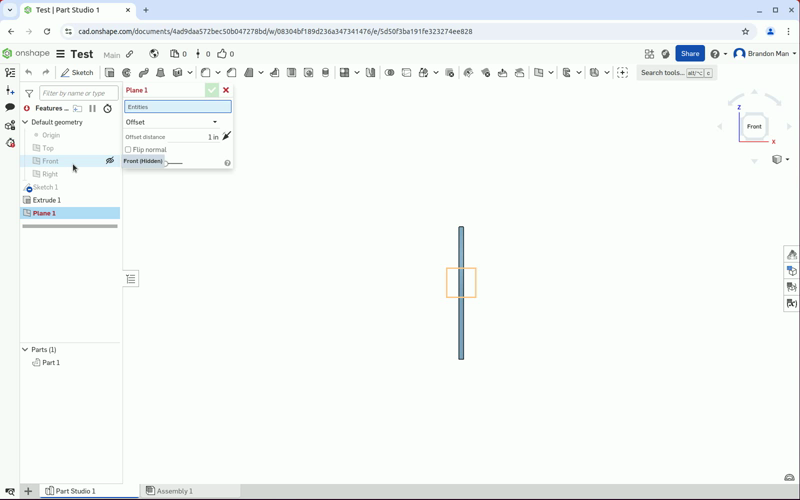
click(73, 163)
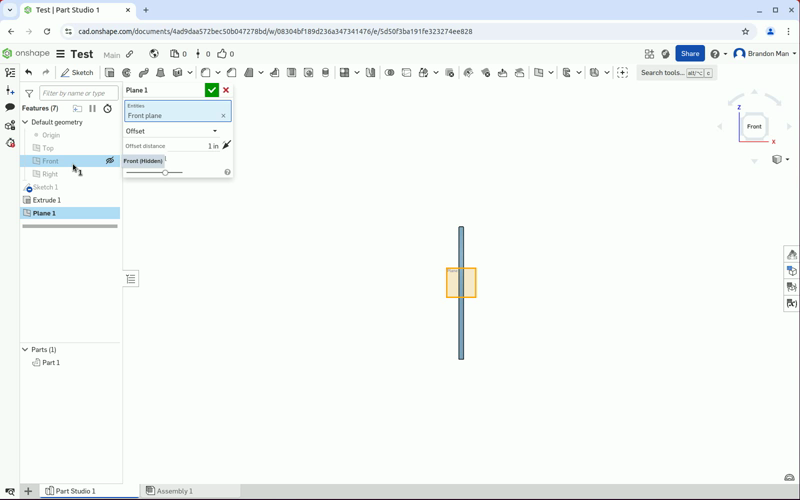
key(tab, 2)
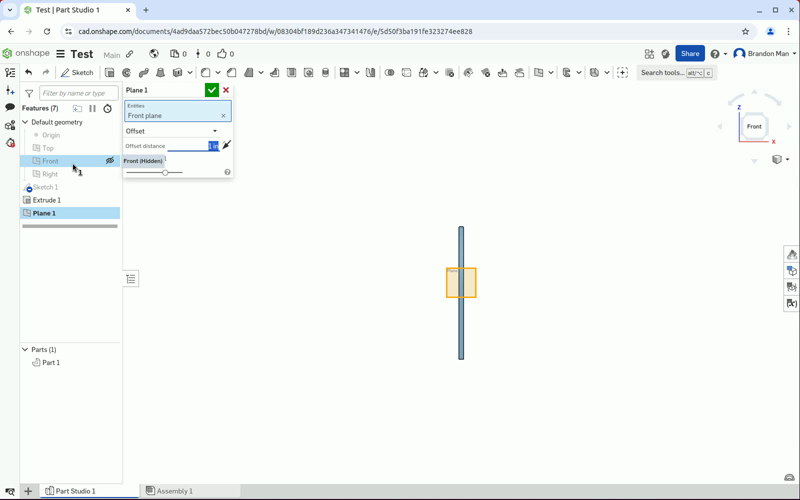
text(10.106)
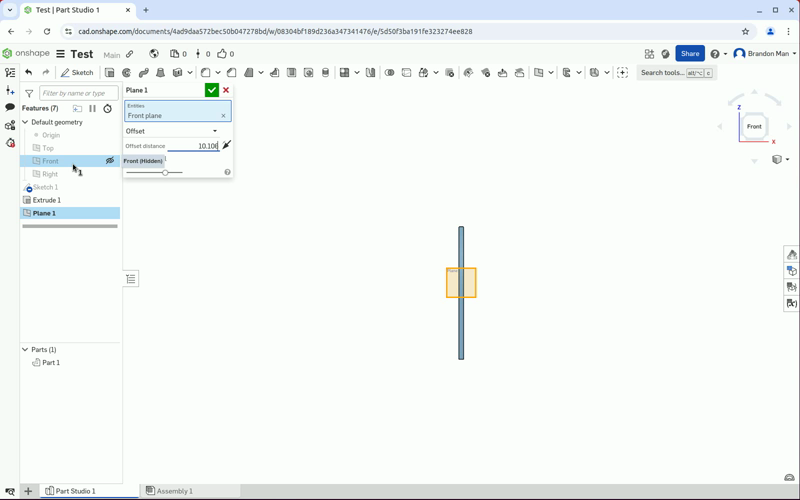
key(enter, 2)
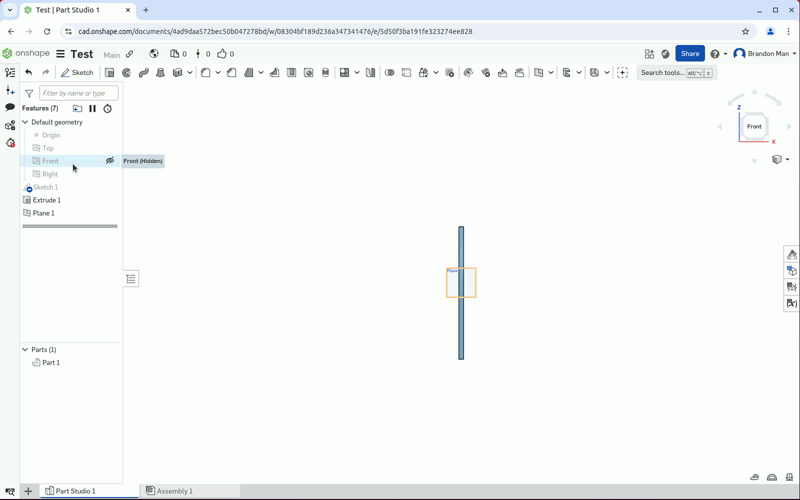
key(shift+s)
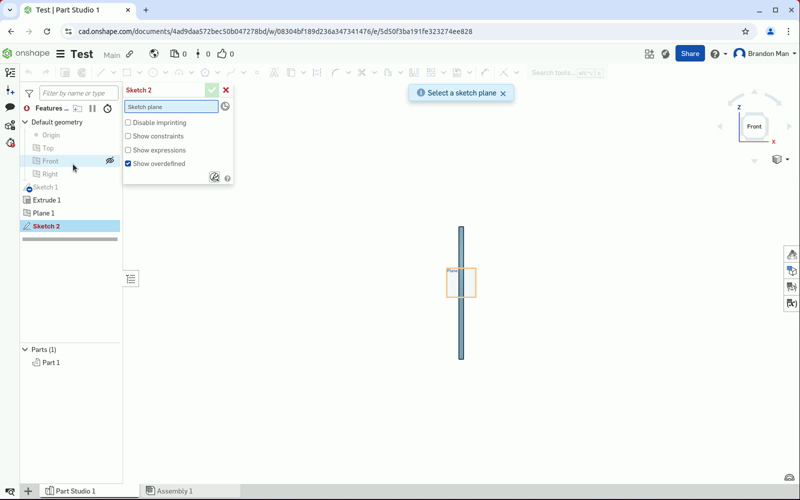
mouse_move(73, 215)
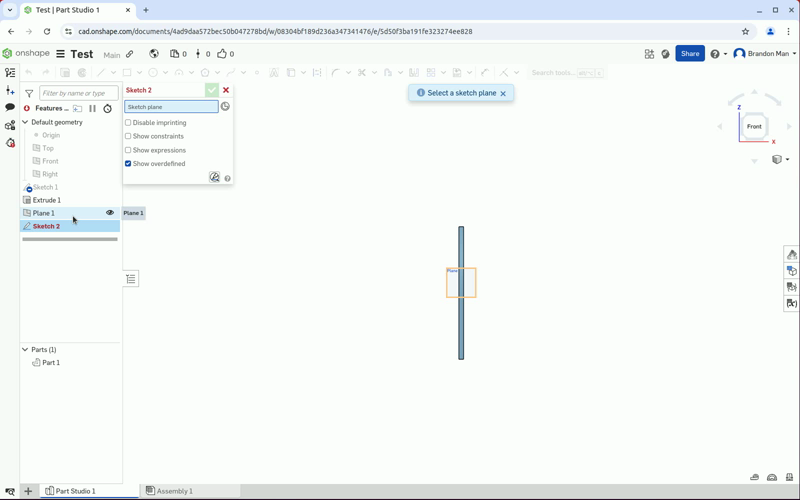
click(73, 215)
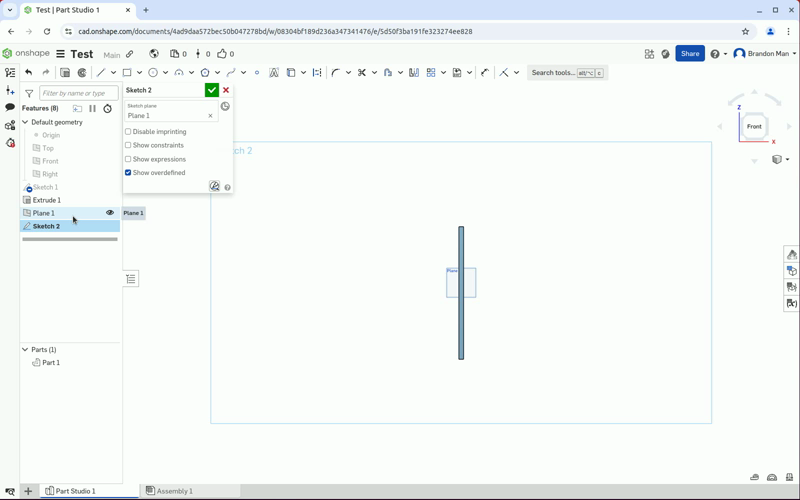
mouse_move(73, 352)
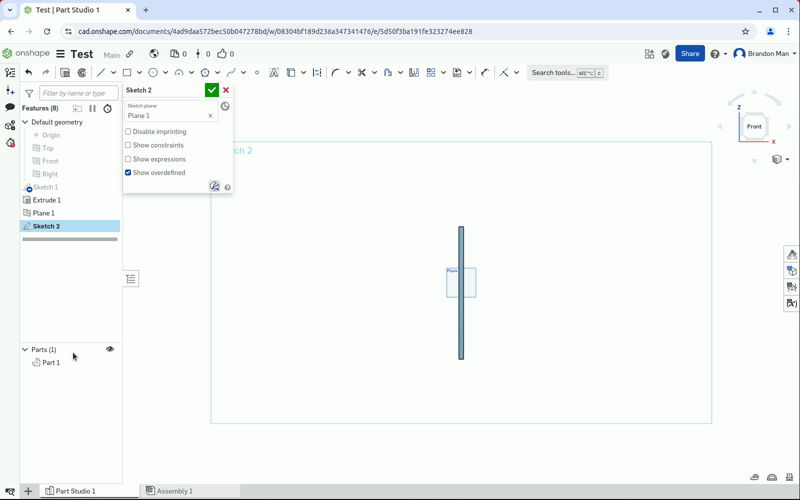
key(y)
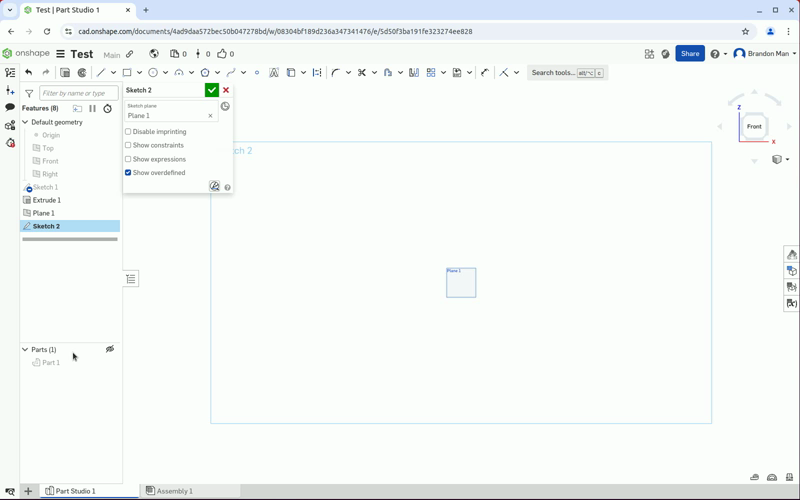
key(l)
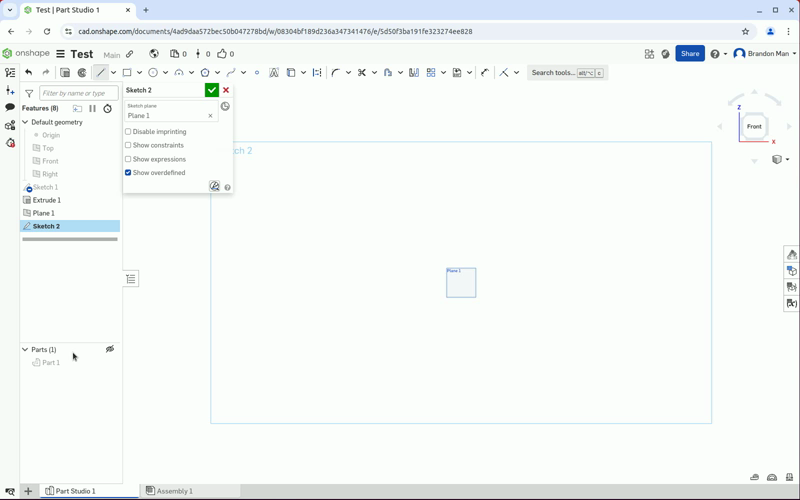
key_down(shift)
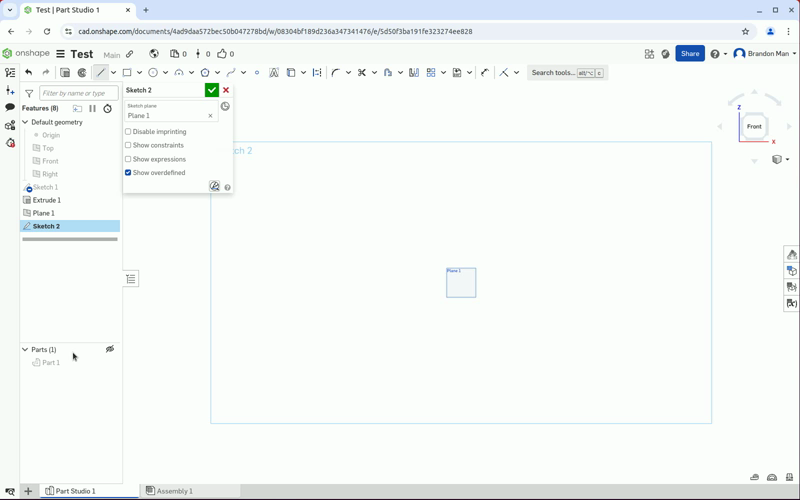
mouse_move(420, 336)
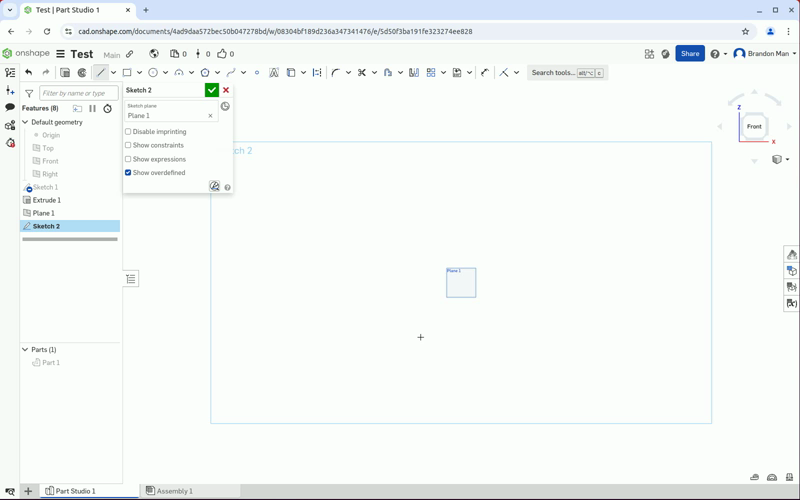
click(420, 336)
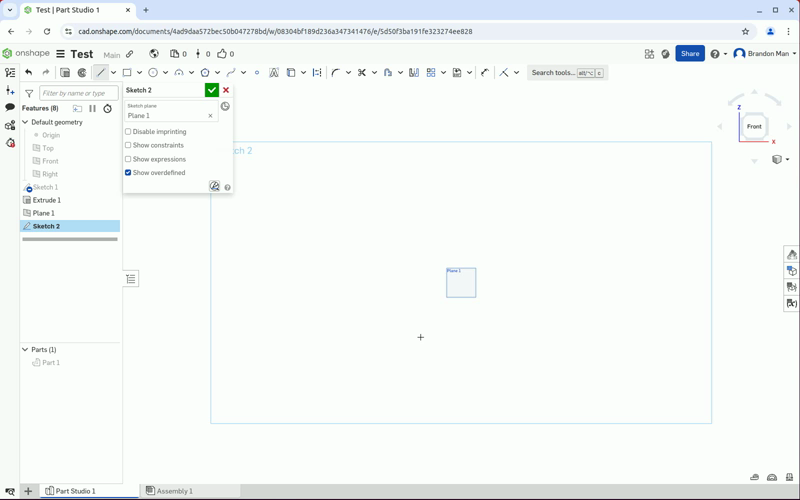
key_up(shift)
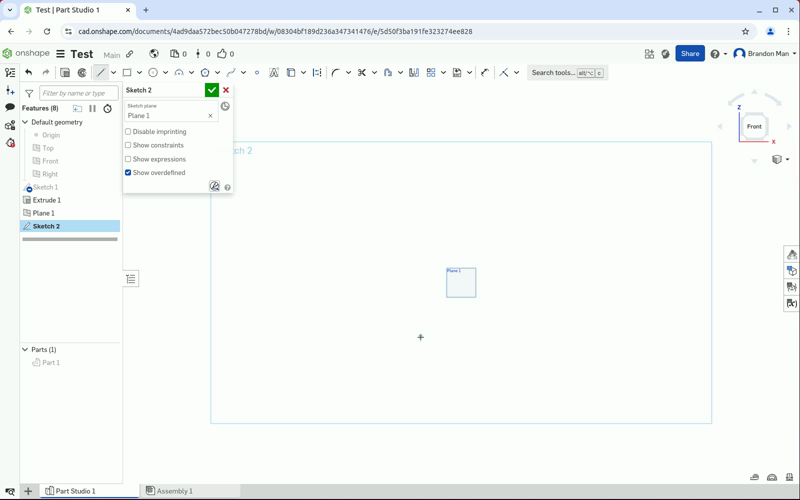
key_down(shift)
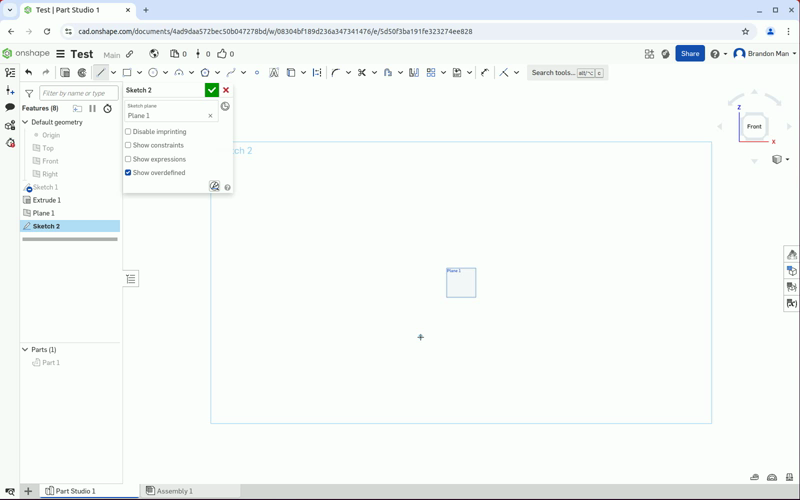
mouse_move(450, 336)
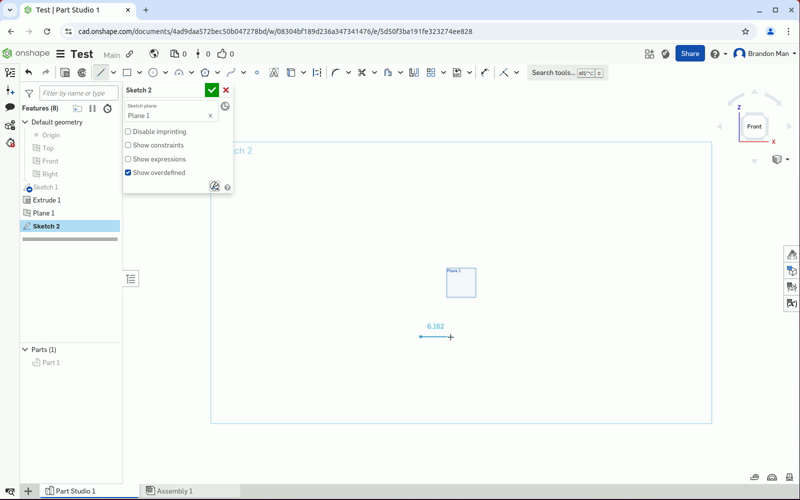
mouse_move(458, 336)
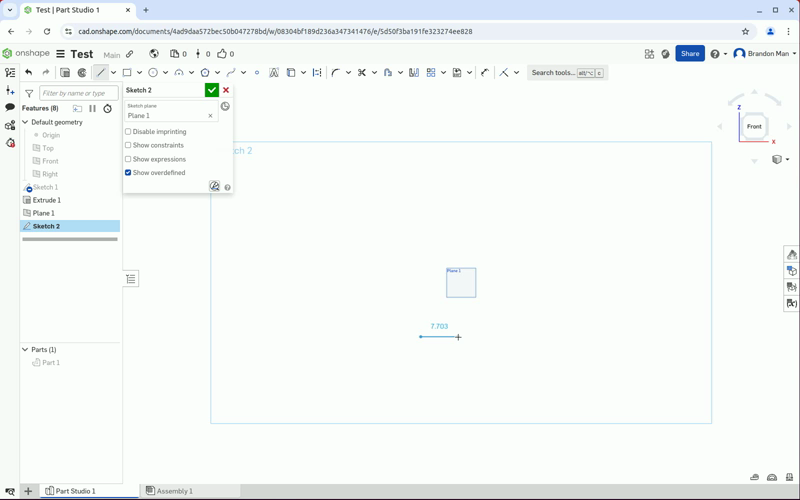
click(458, 336)
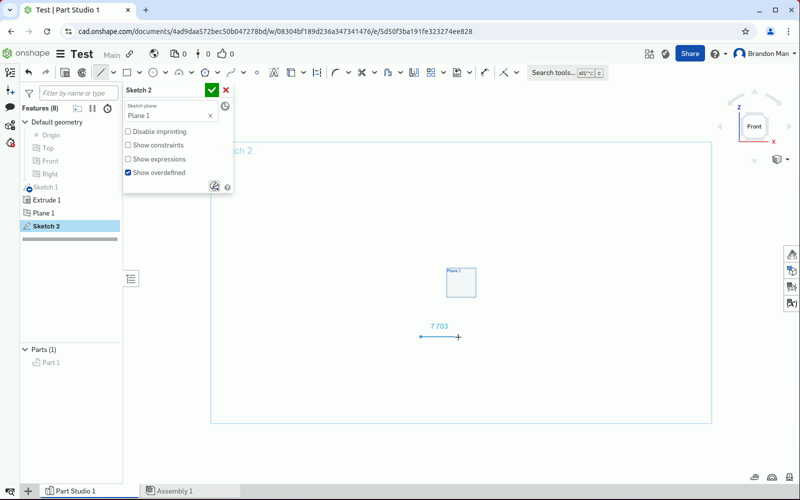
key_up(shift)
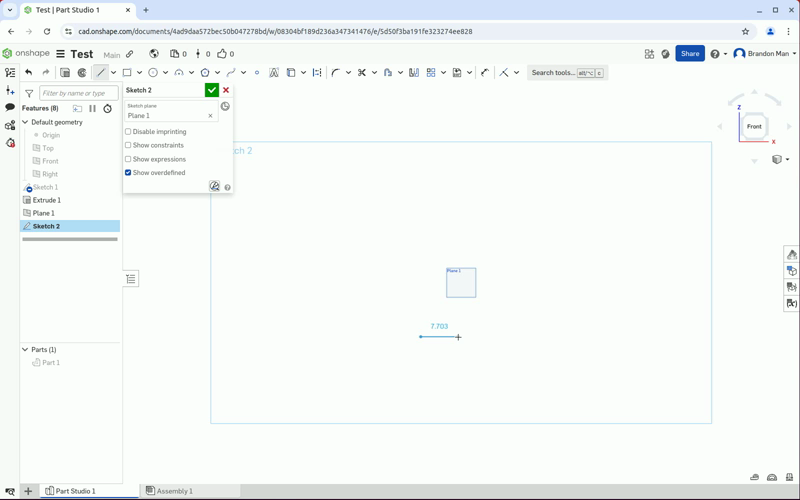
key_down(shift)
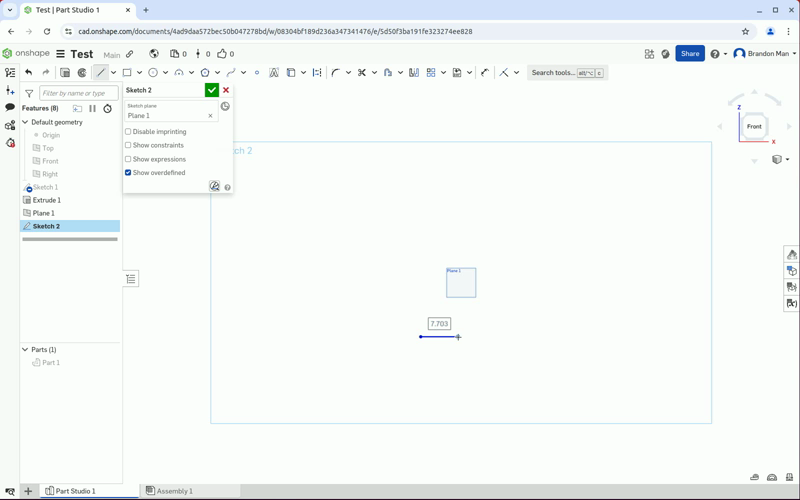
mouse_move(458, 230)
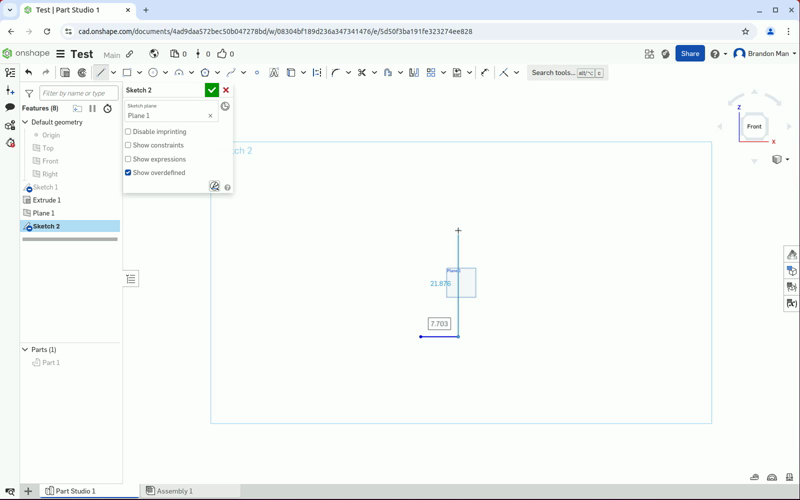
click(458, 230)
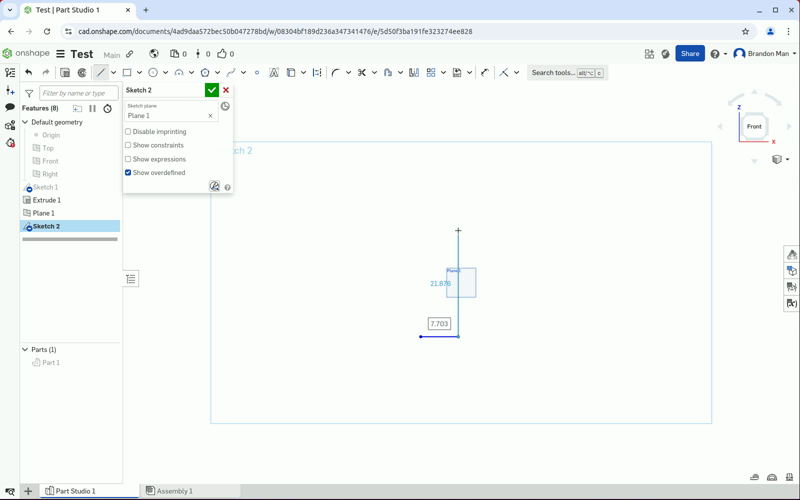
key_up(shift)
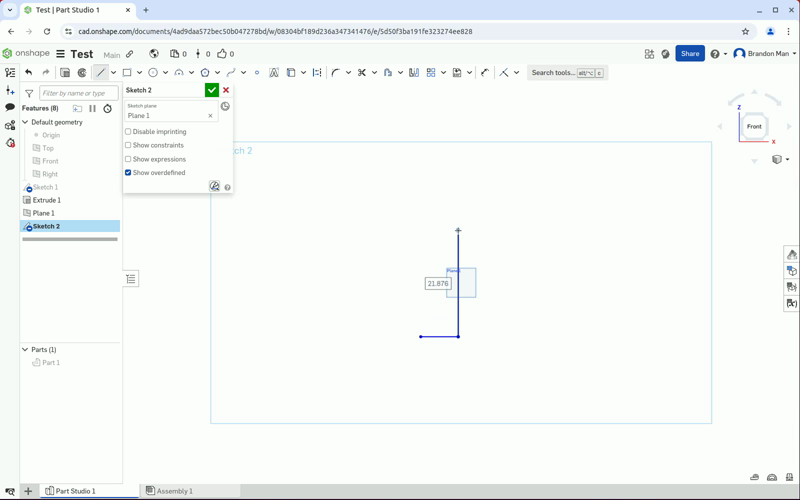
key_down(shift)
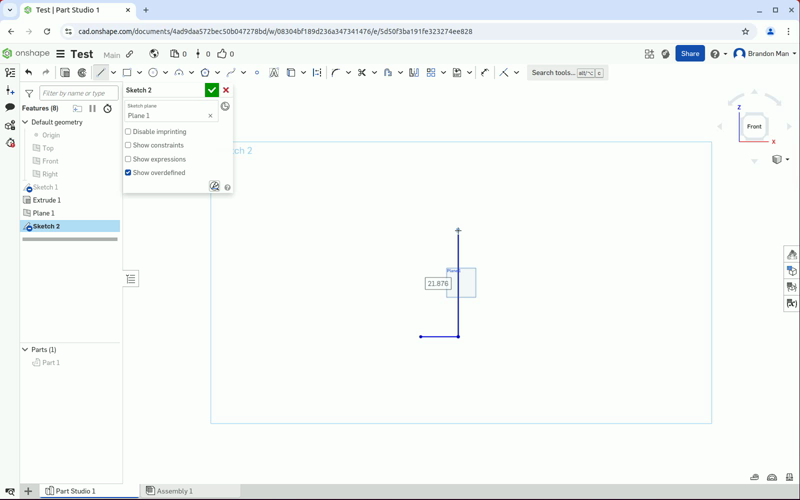
mouse_move(488, 230)
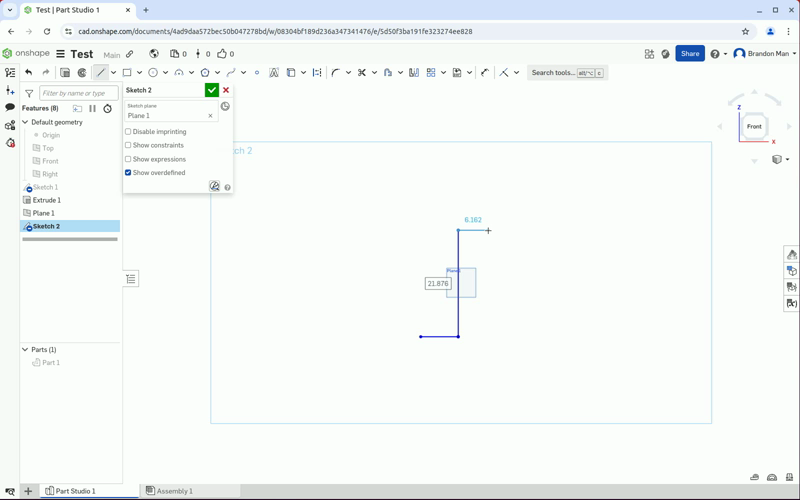
mouse_move(420, 230)
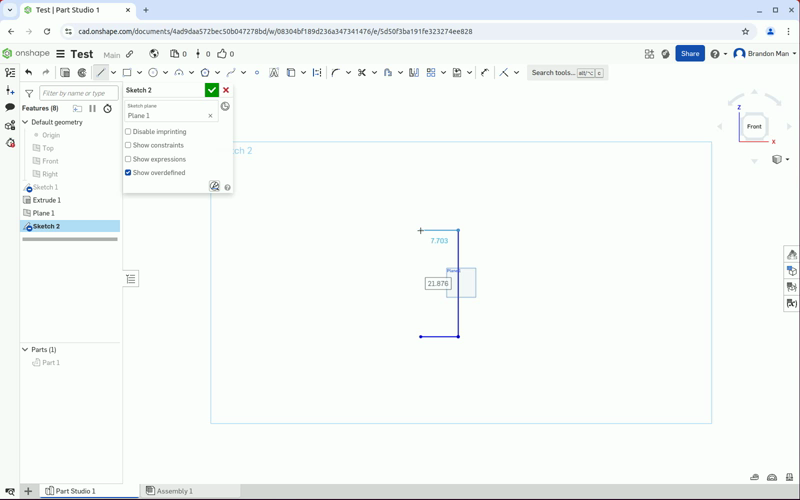
click(420, 230)
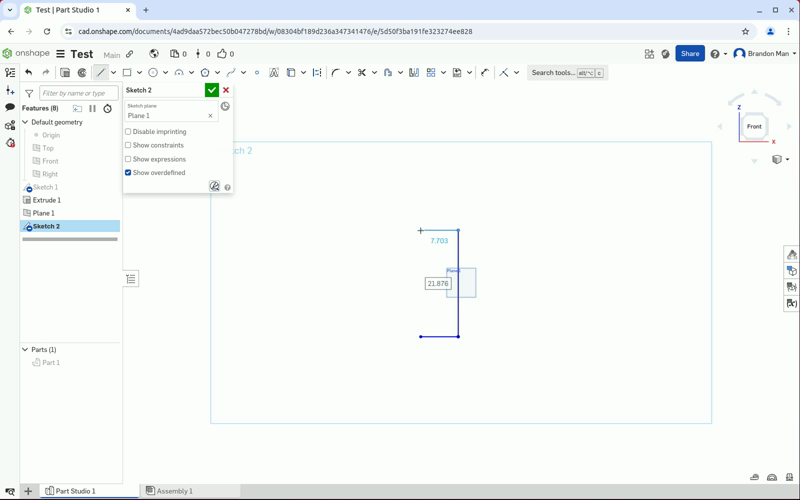
key_up(shift)
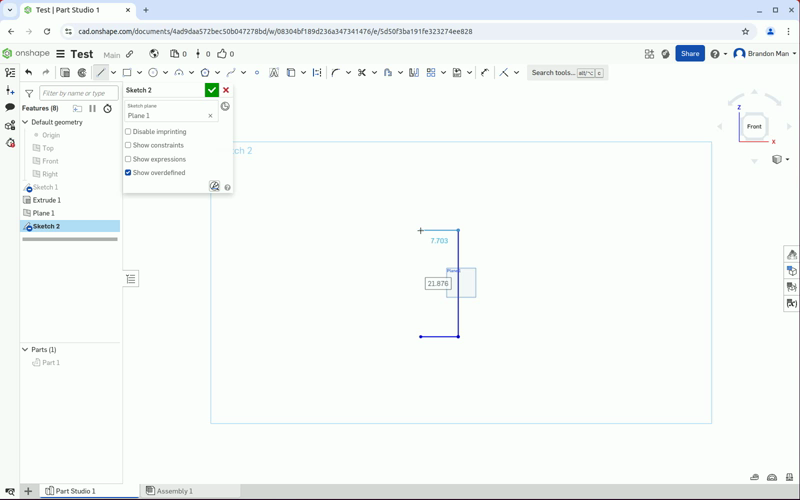
key_down(shift)
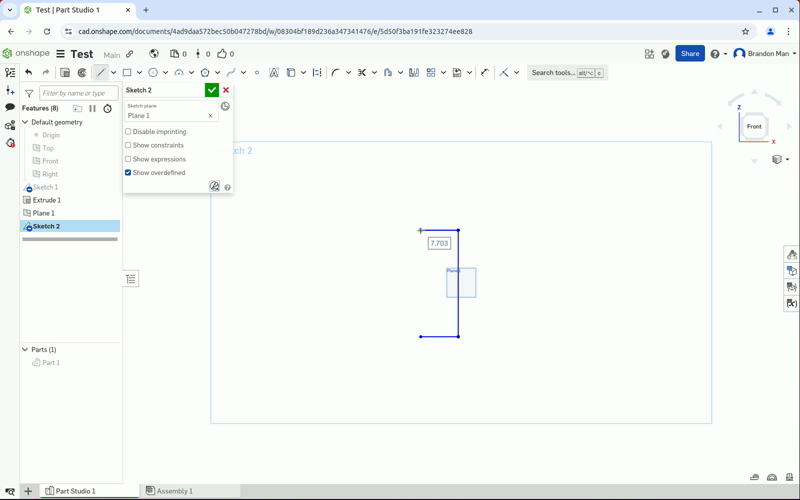
mouse_move(420, 336)
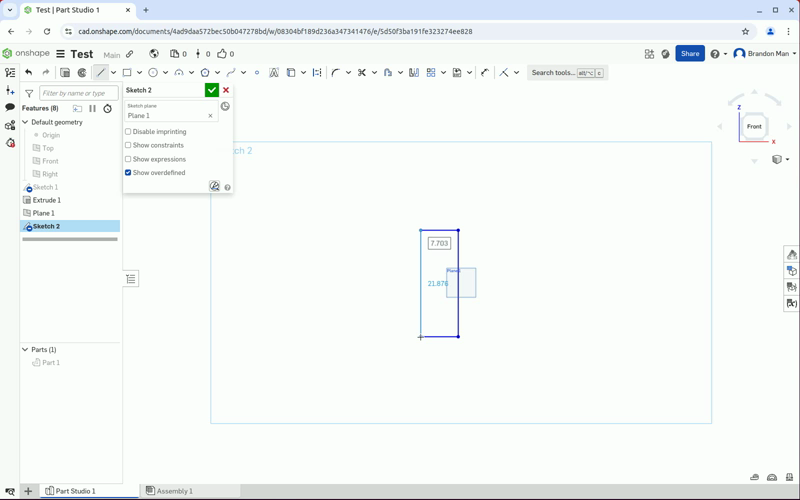
key_up(shift)
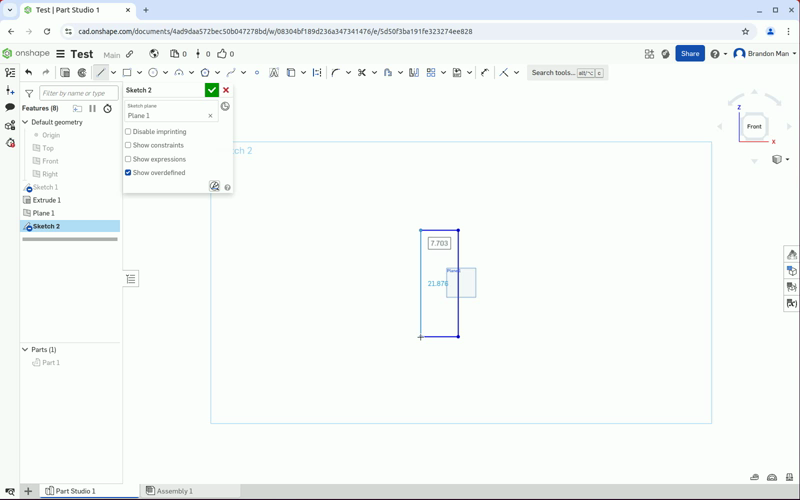
click(420, 336)
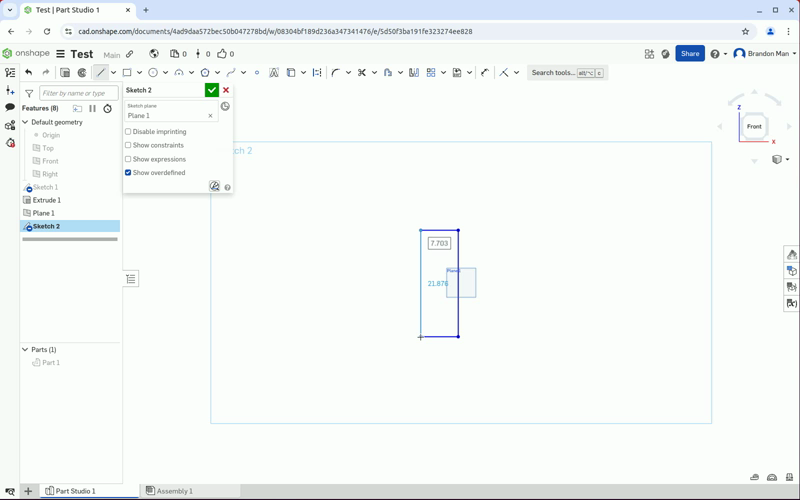
key(esc)
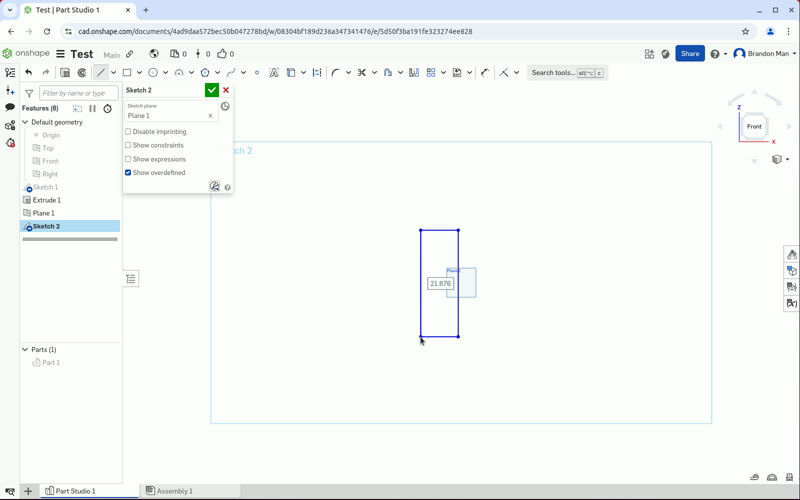
key(l)
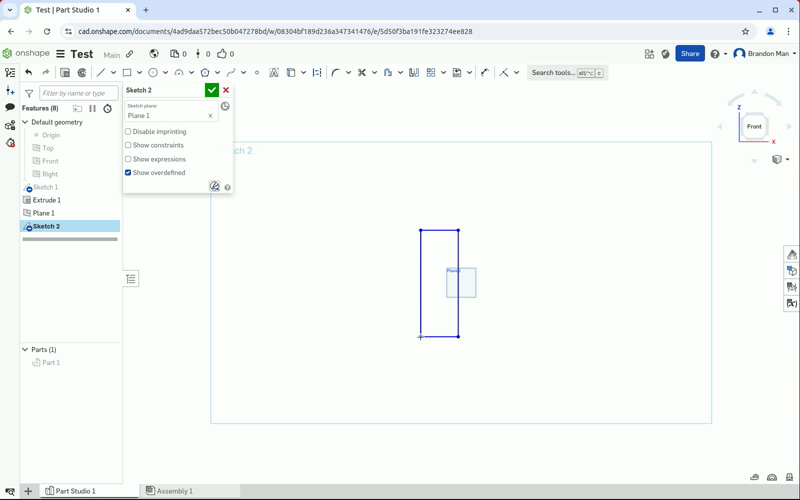
key_down(shift)
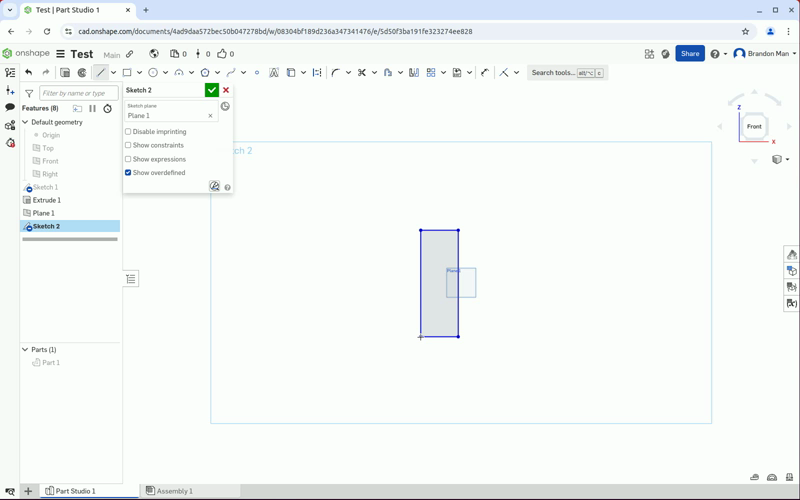
mouse_move(434, 322)
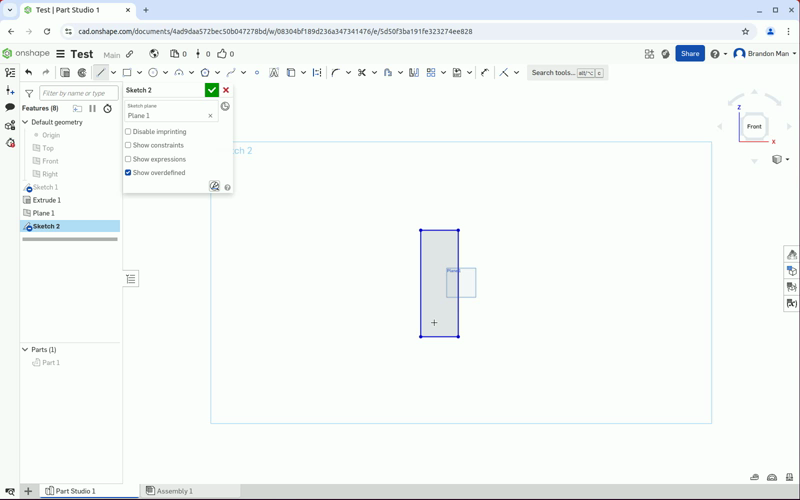
click(434, 322)
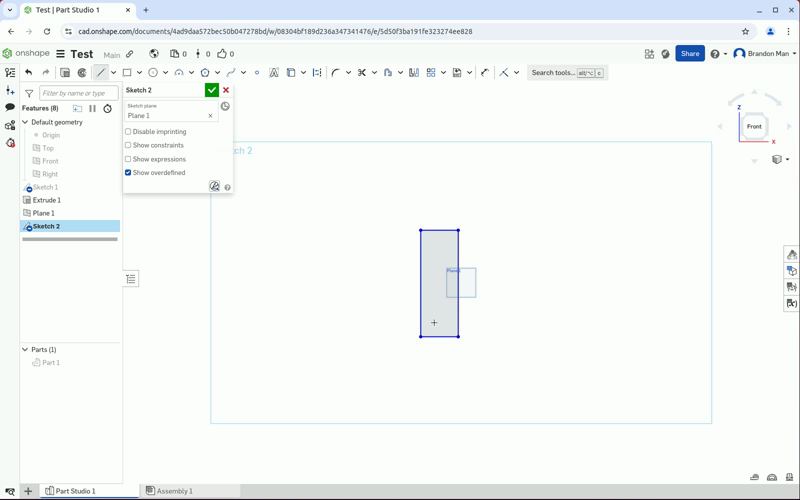
key_up(shift)
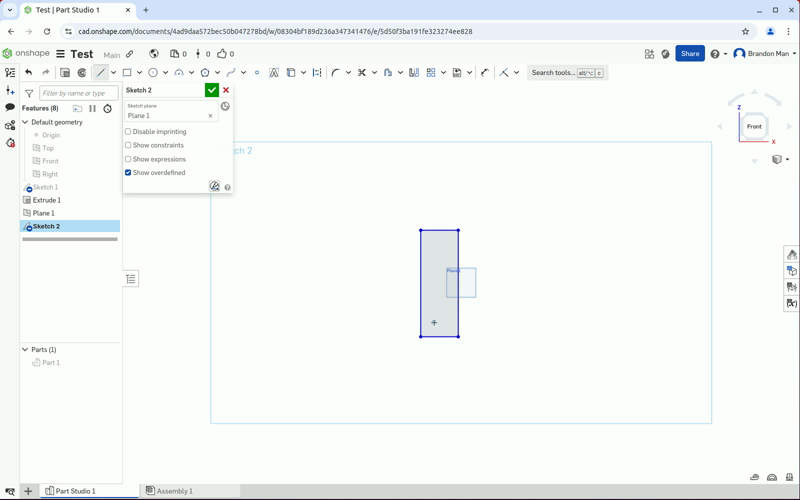
key_down(shift)
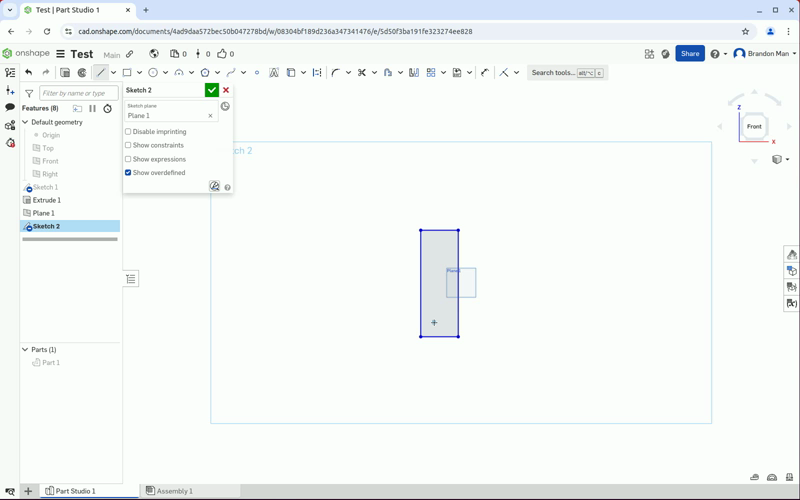
mouse_move(464, 322)
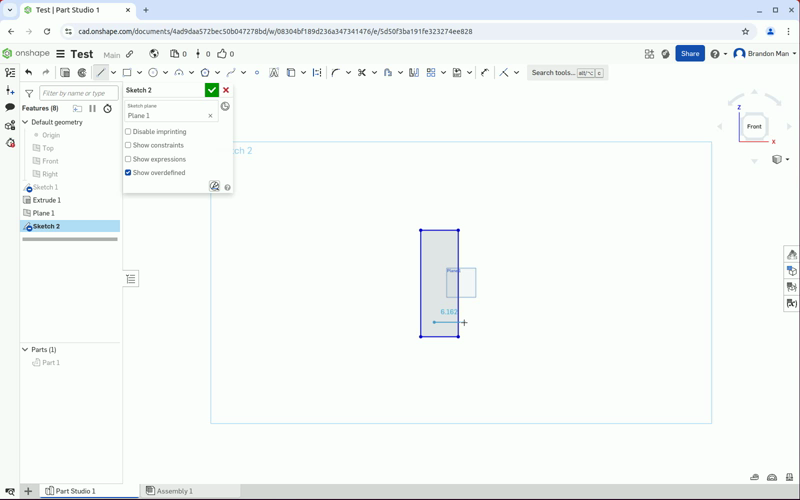
mouse_move(450, 322)
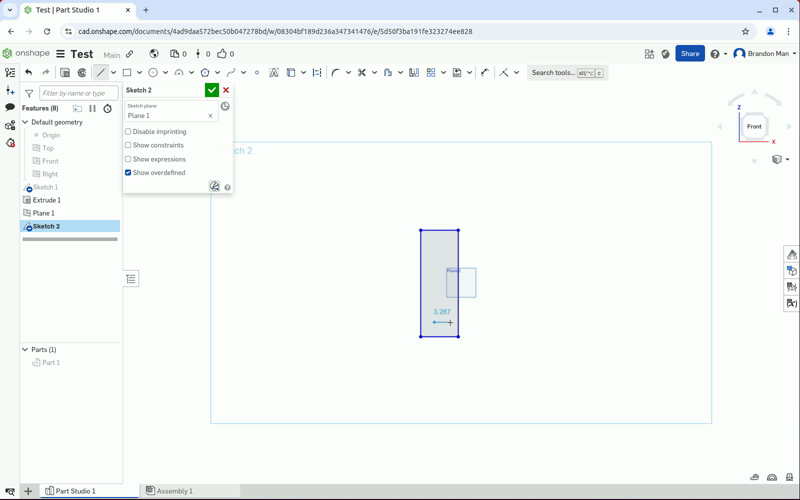
click(450, 322)
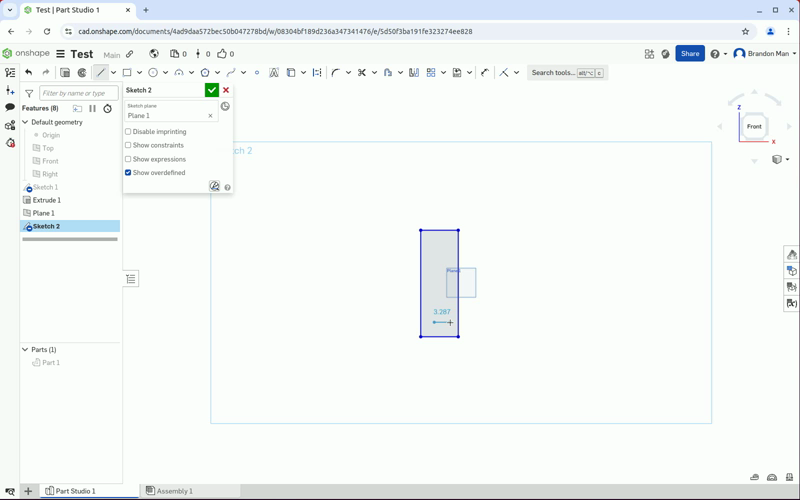
key_up(shift)
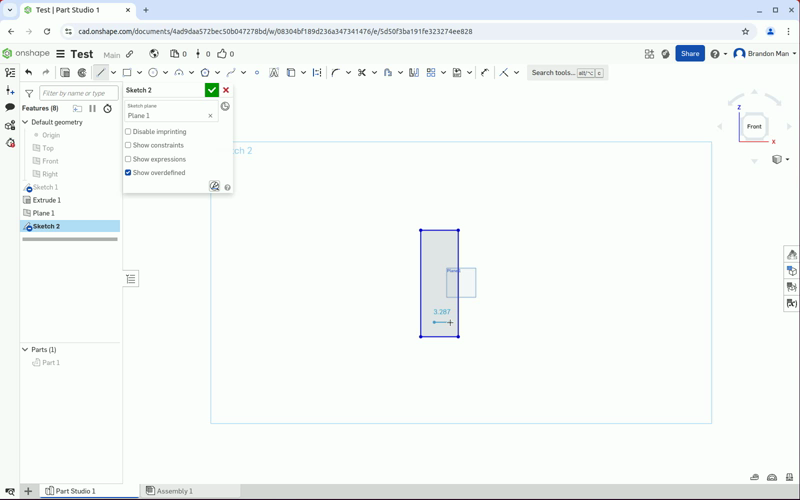
key_down(shift)
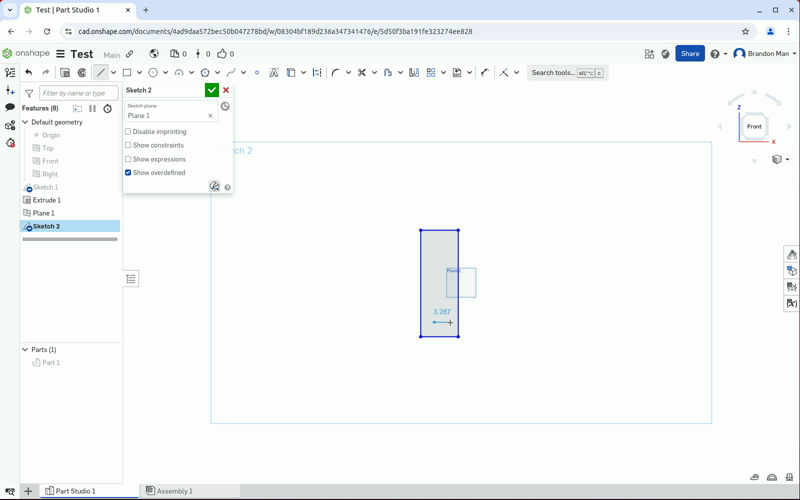
mouse_move(450, 251)
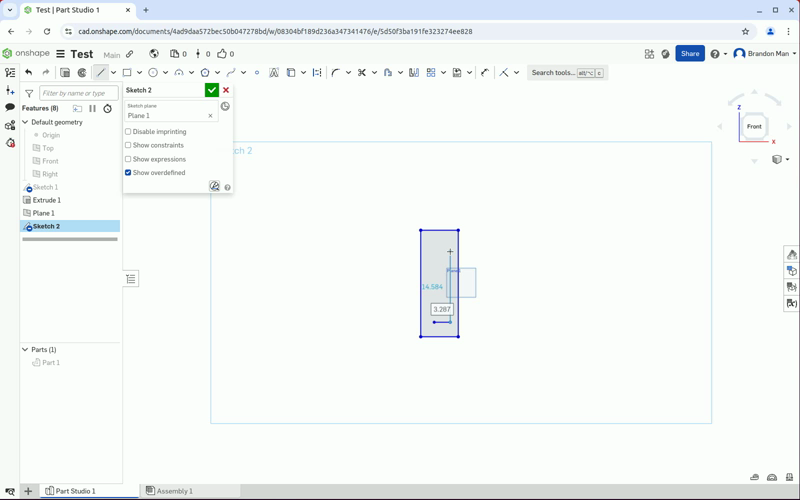
click(450, 251)
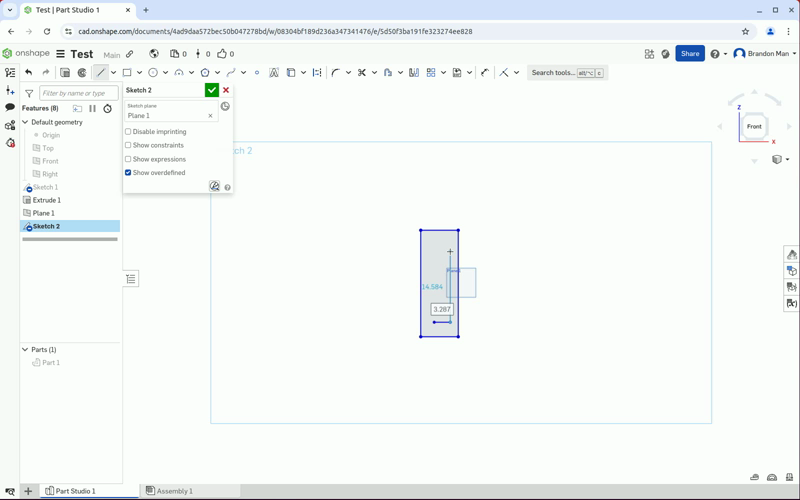
key_up(shift)
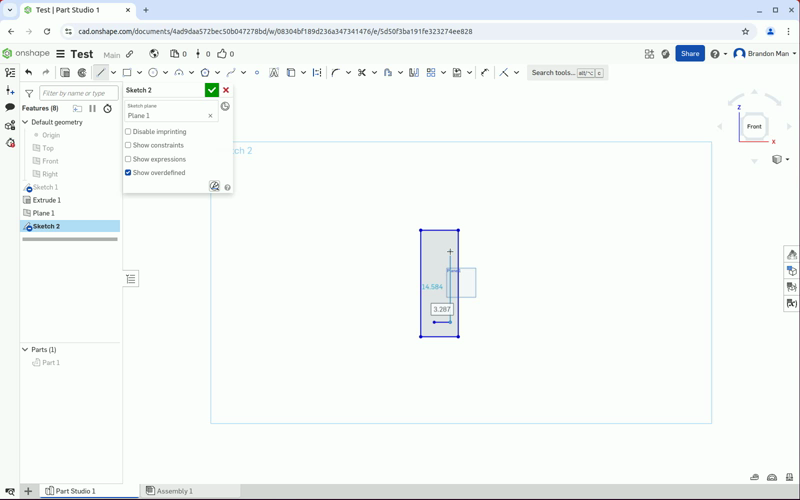
key_down(shift)
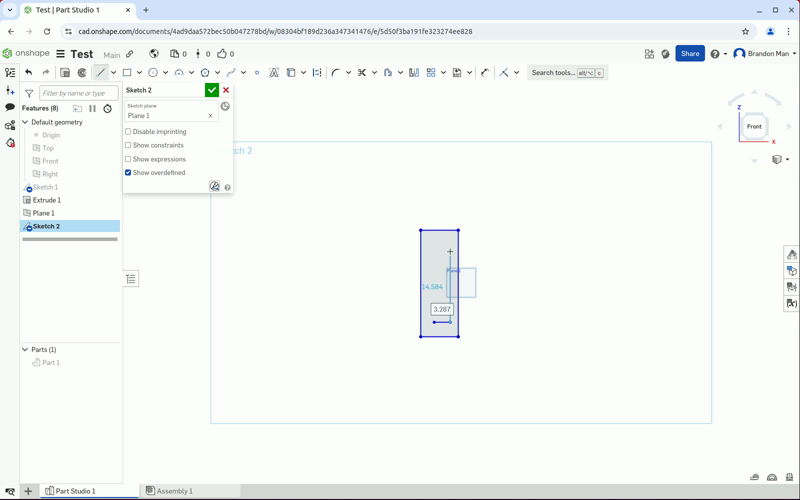
mouse_move(480, 251)
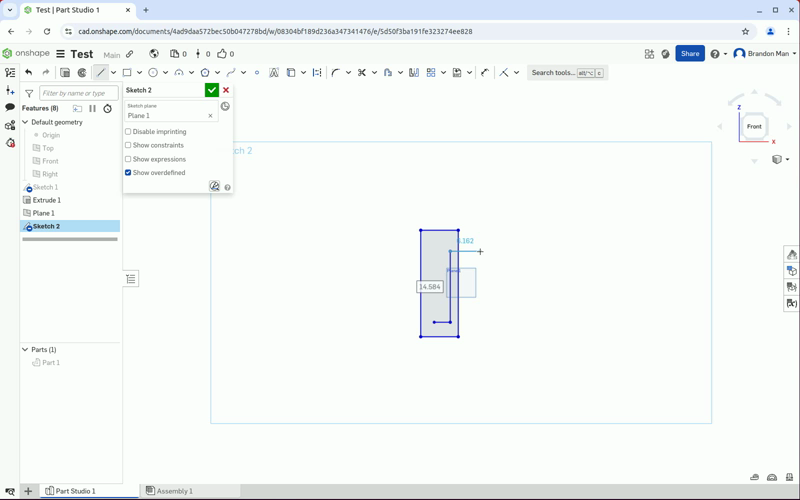
mouse_move(434, 251)
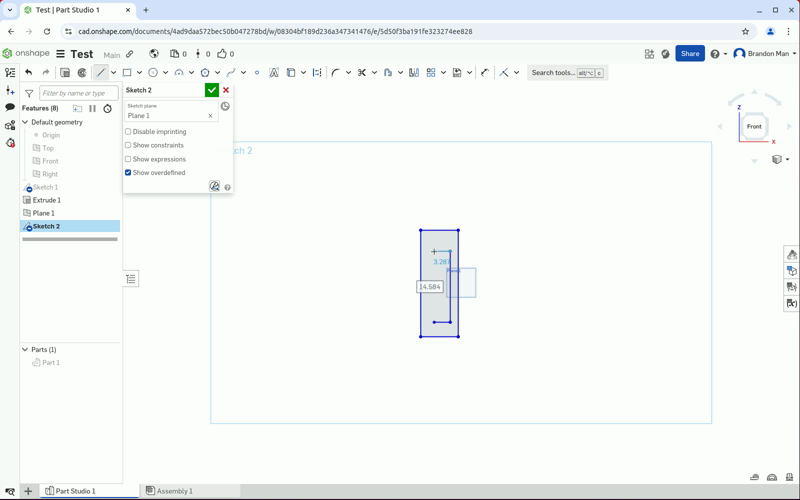
click(434, 251)
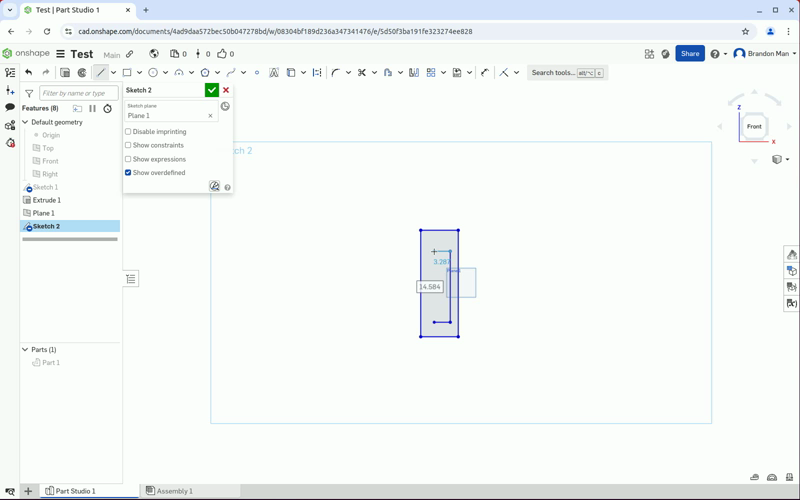
key_up(shift)
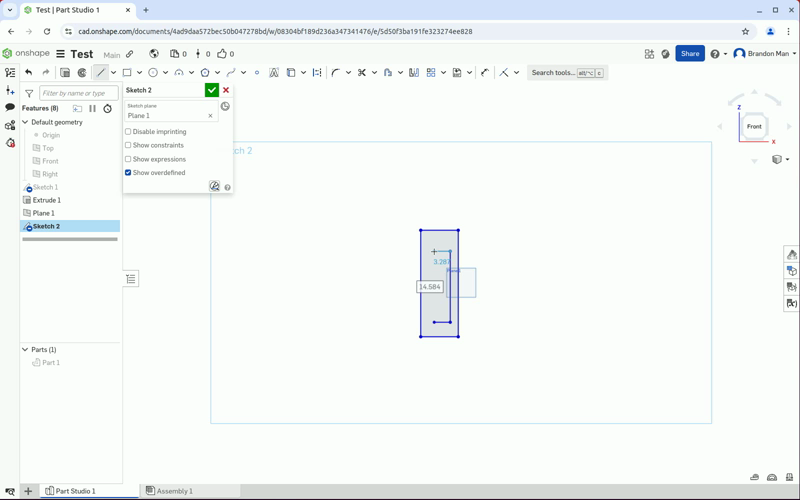
key_down(shift)
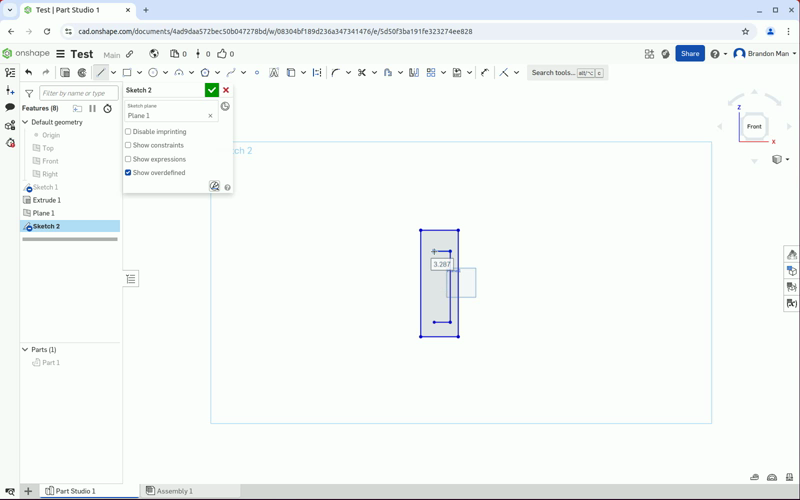
mouse_move(434, 322)
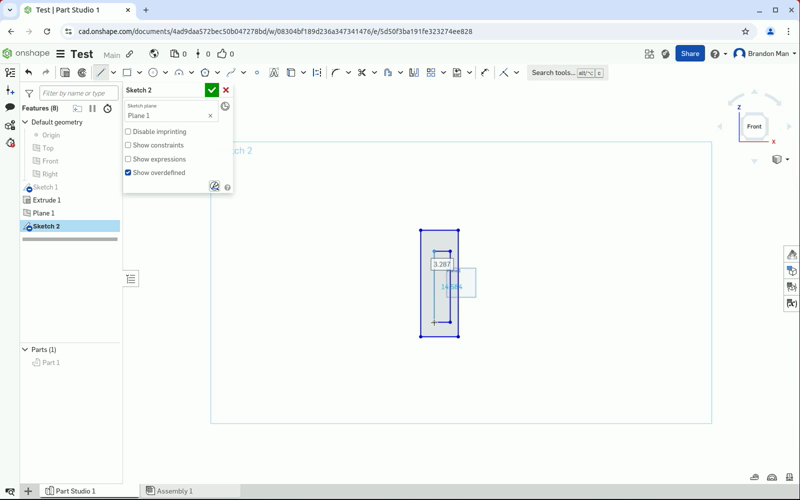
key_up(shift)
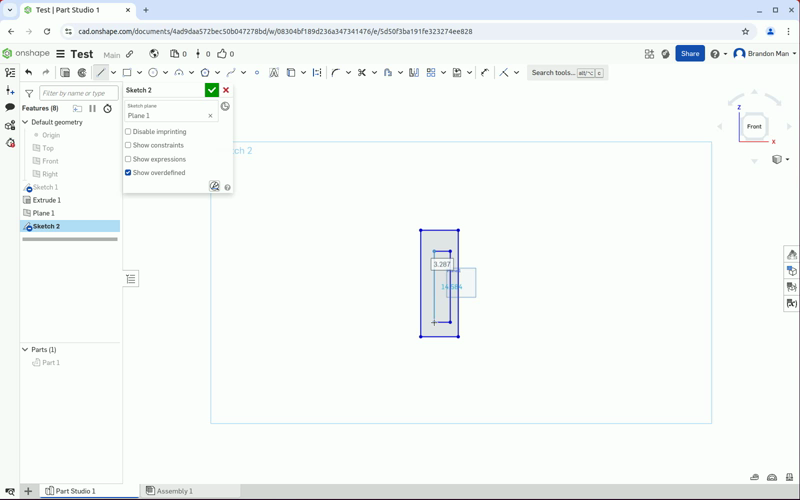
click(434, 322)
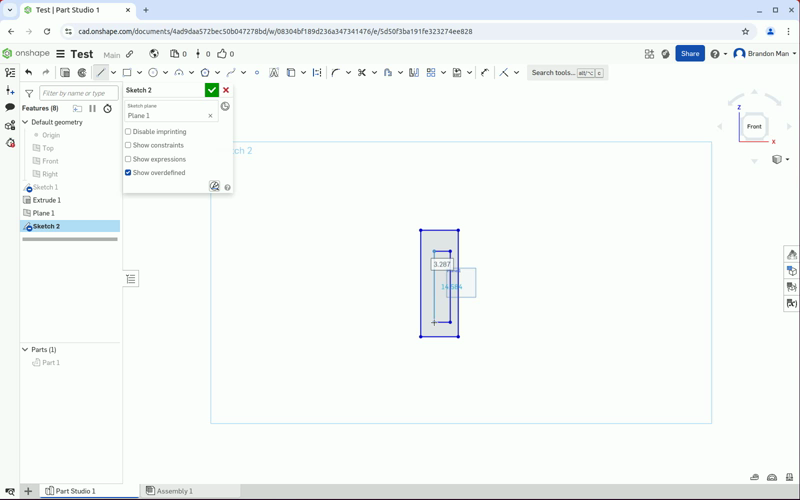
key(esc)
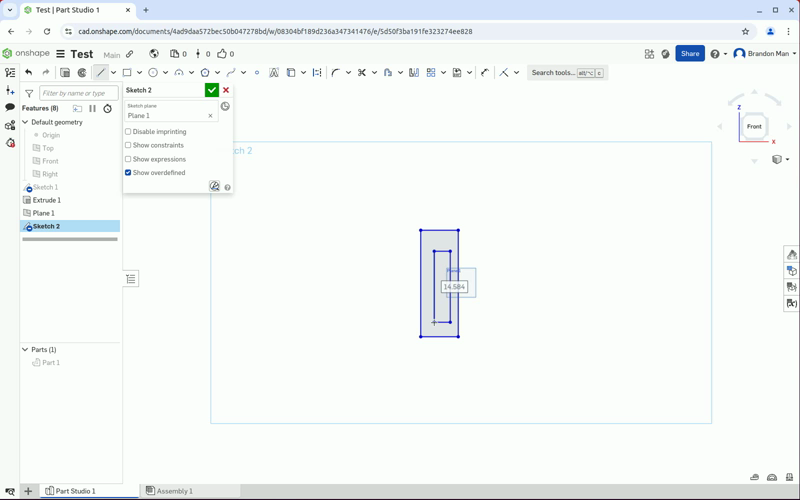
mouse_move(448, 234)
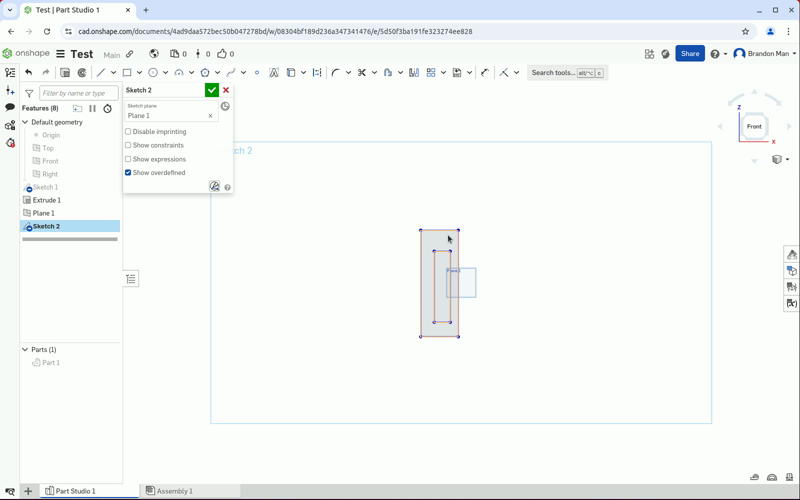
click(448, 234)
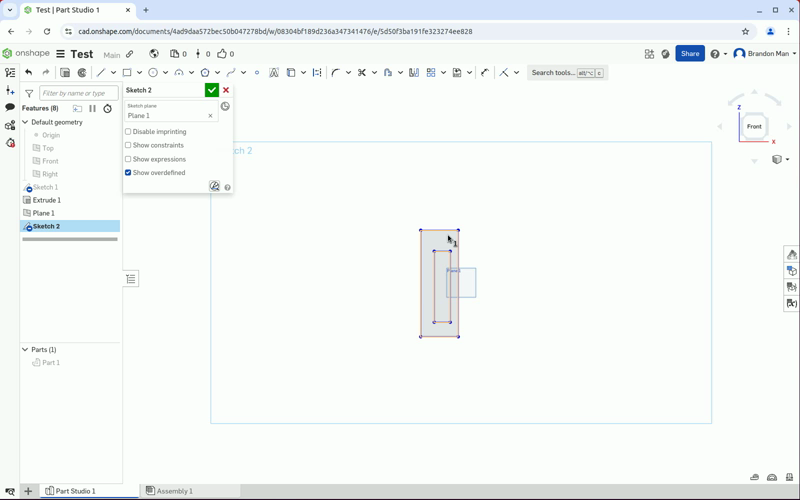
mouse_move(73, 352)
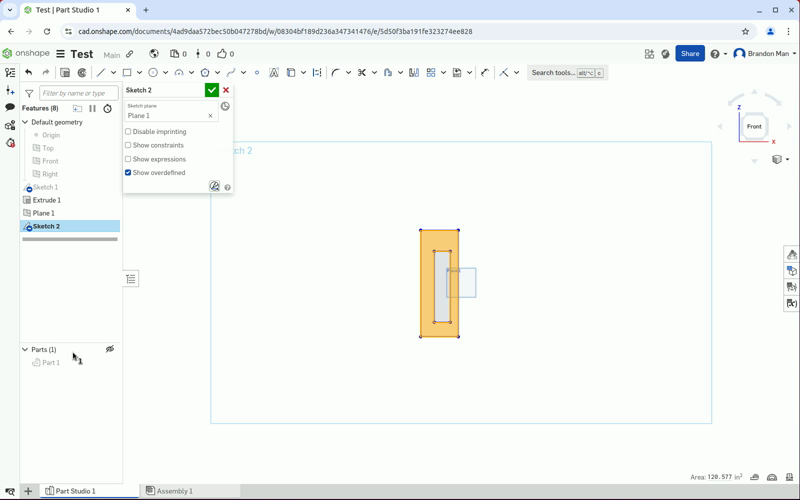
key(shift+y)
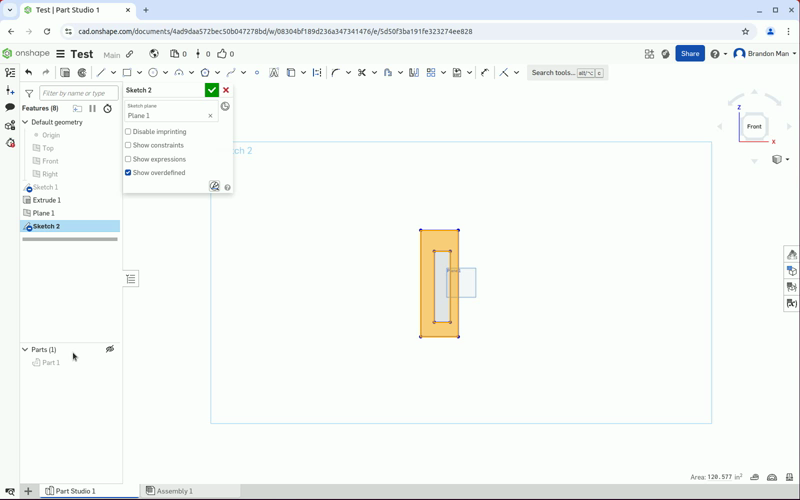
key(shift+e)
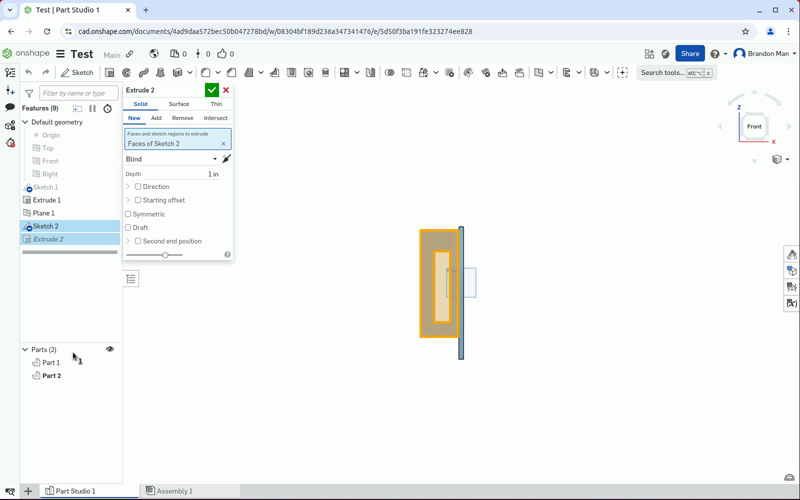
mouse_move(143, 106)
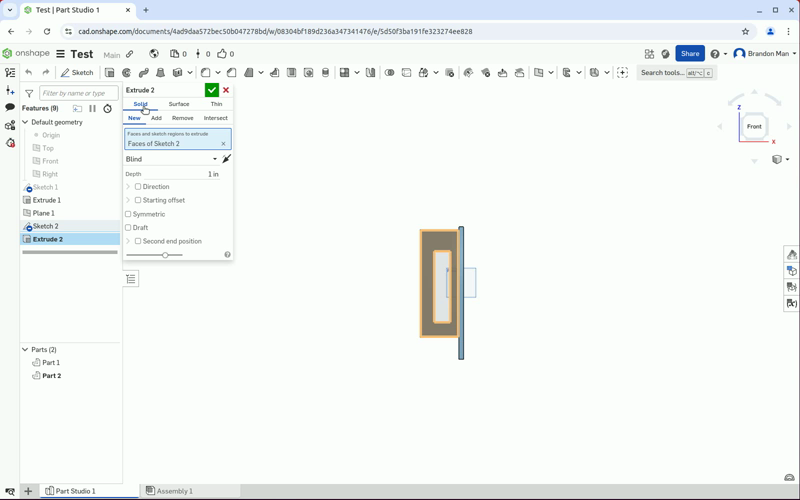
click(143, 106)
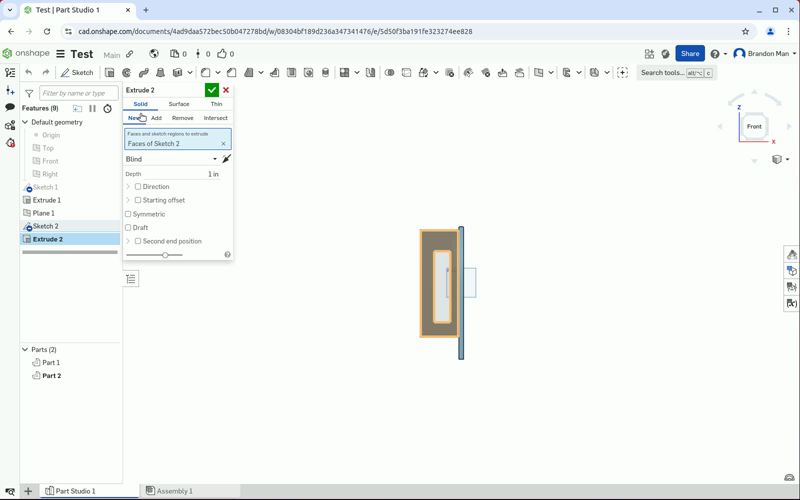
mouse_move(137, 120)
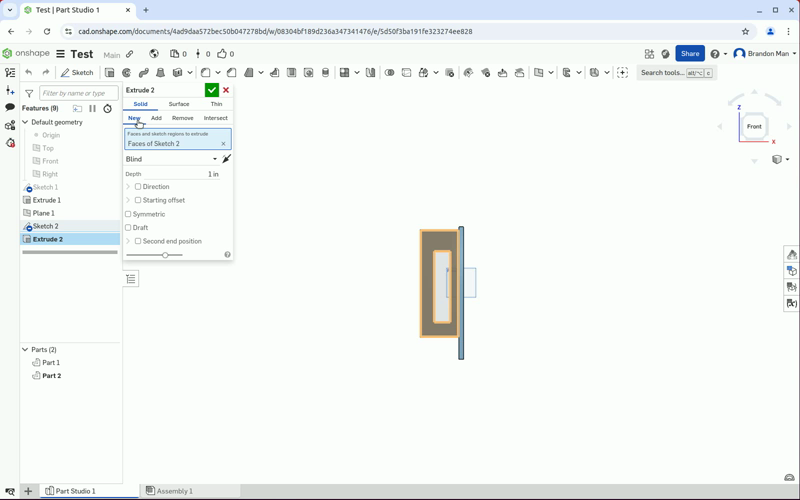
click(137, 120)
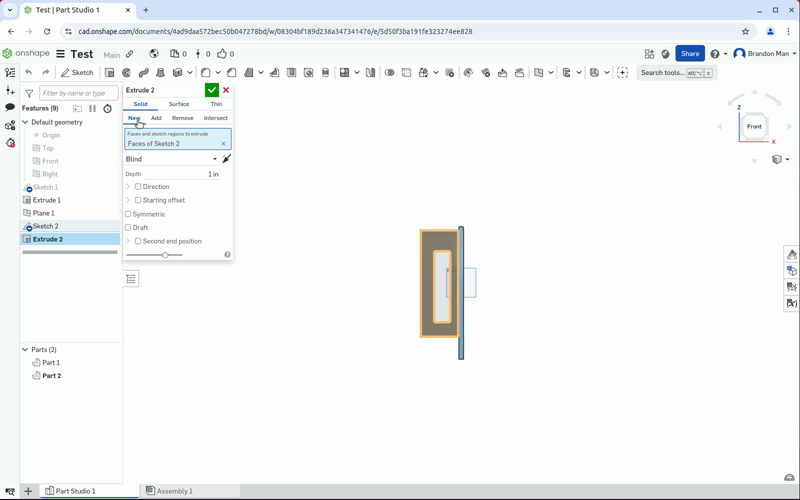
key(tab, 4)
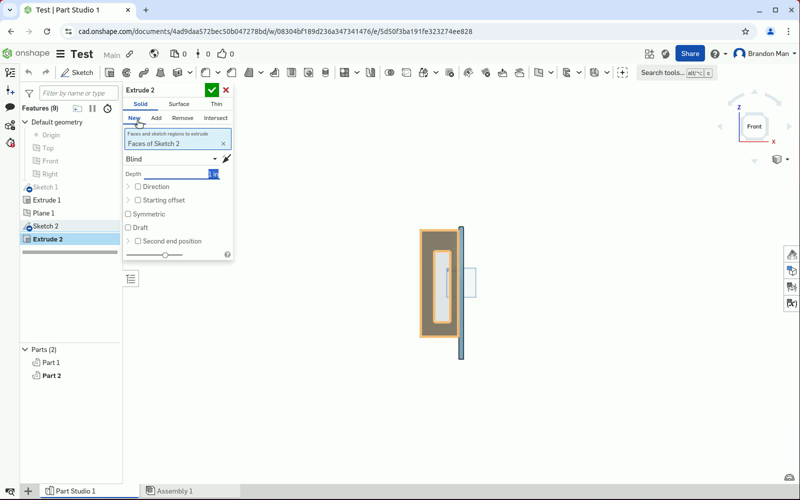
text(0.963)
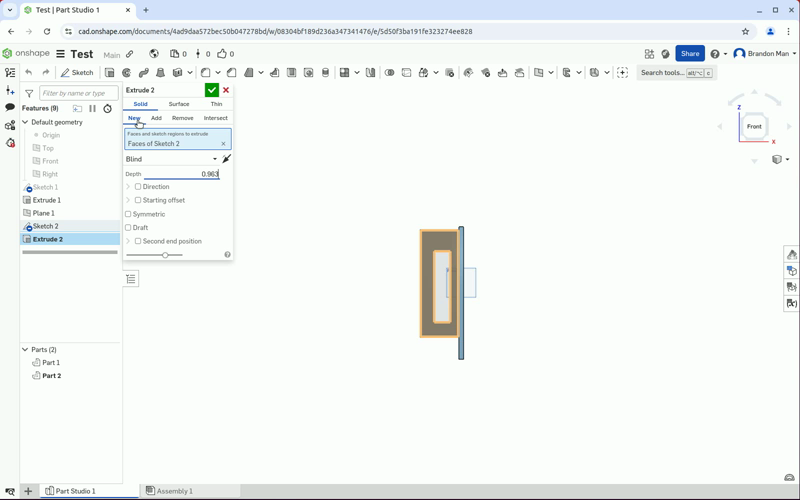
key(enter)
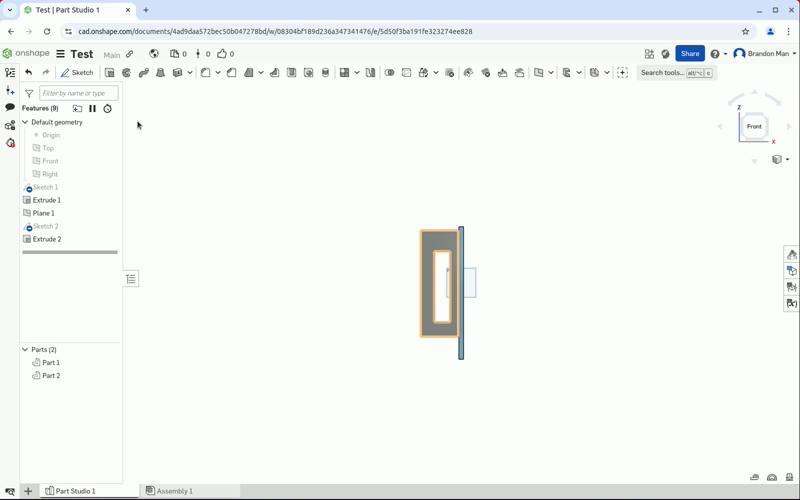
key(shift+h)
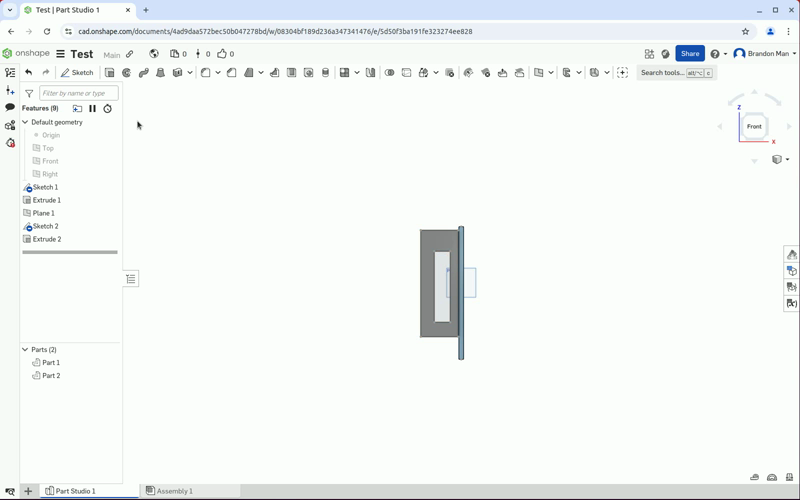
key(shift+h)
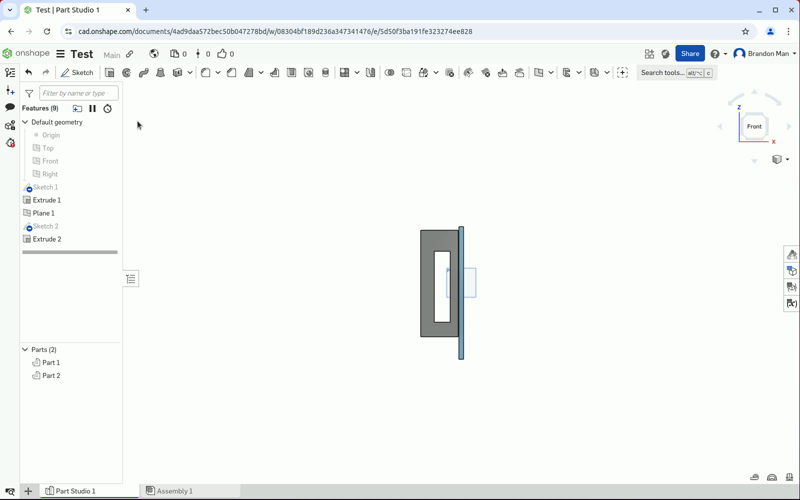
mouse_move(73, 189)
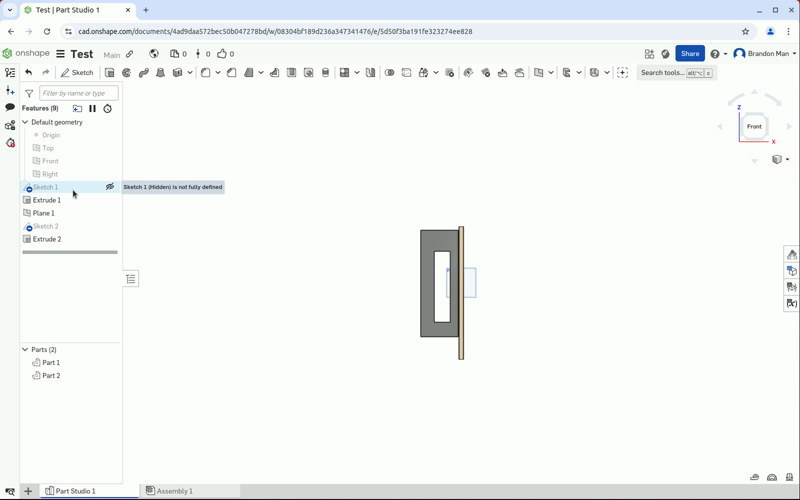
click(73, 189)
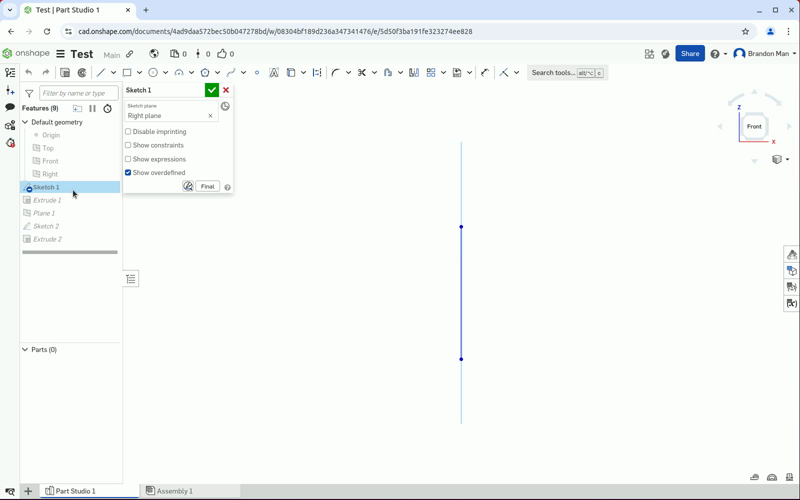
mouse_move(229, 92)
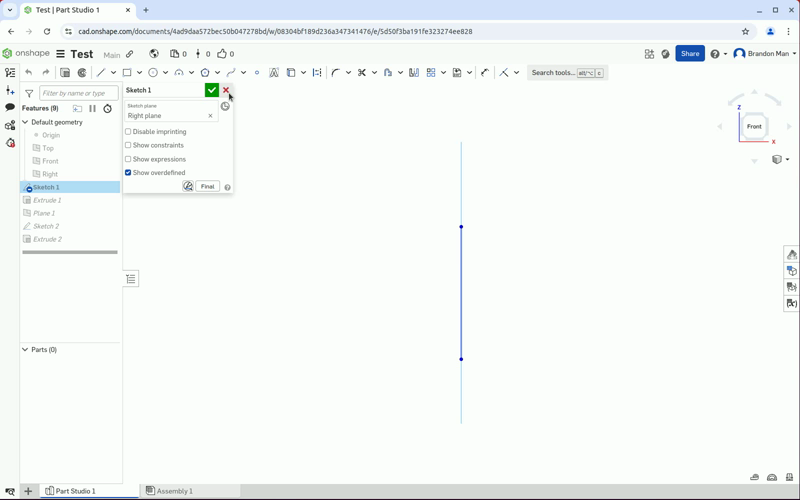
click(229, 92)
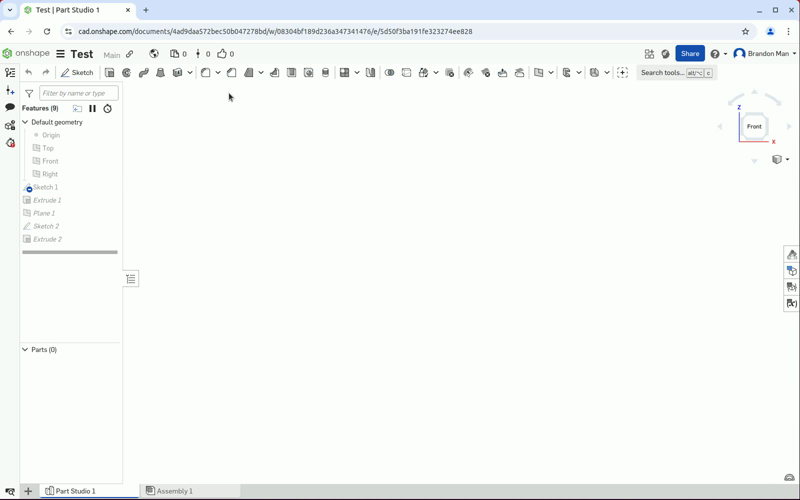
key(shift+s)
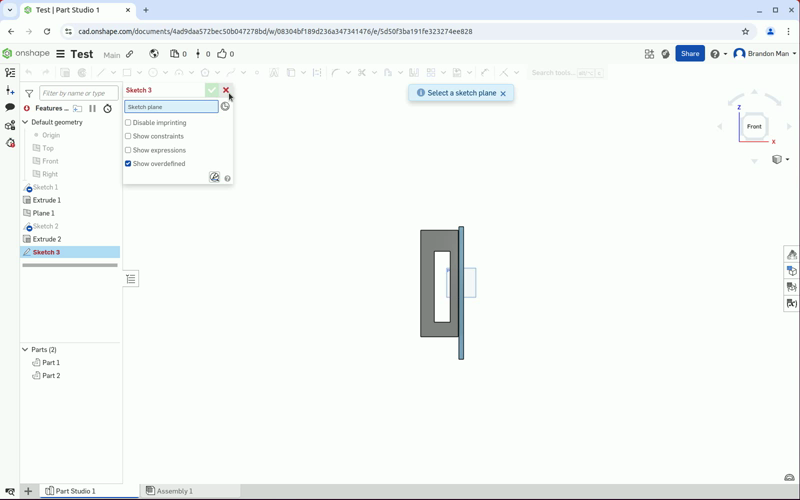
mouse_move(73, 215)
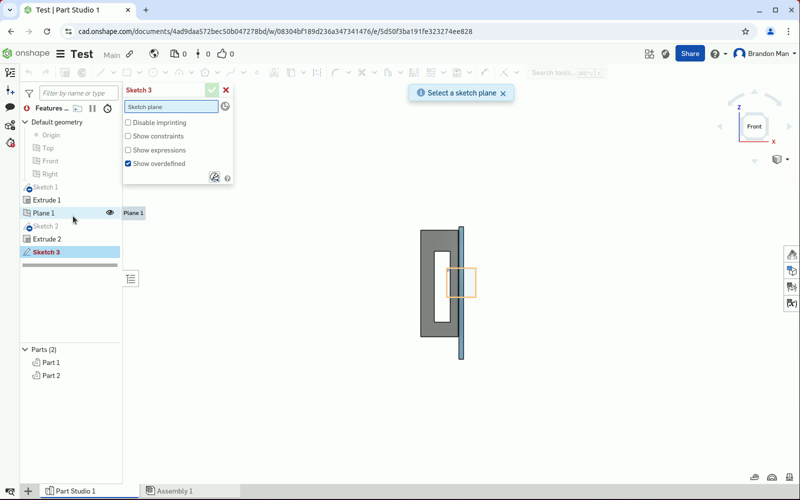
click(73, 215)
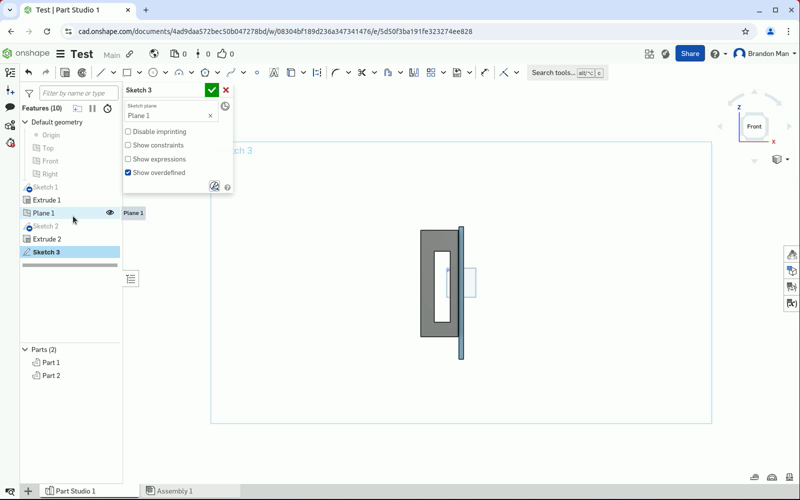
mouse_move(73, 352)
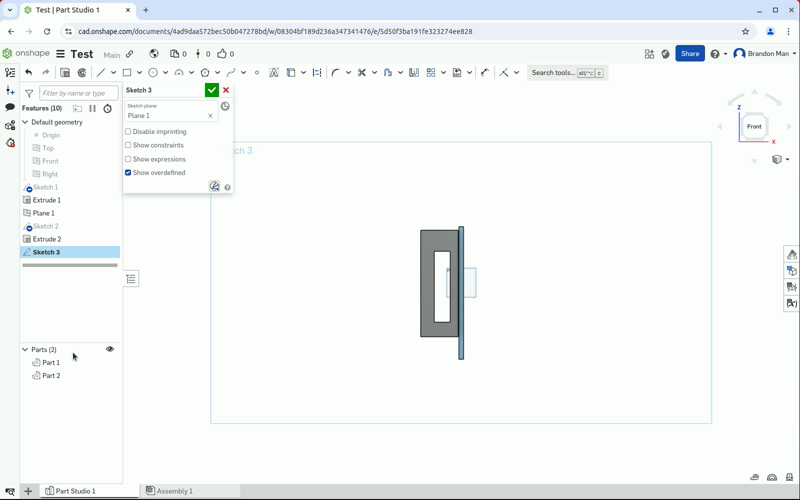
key(y)
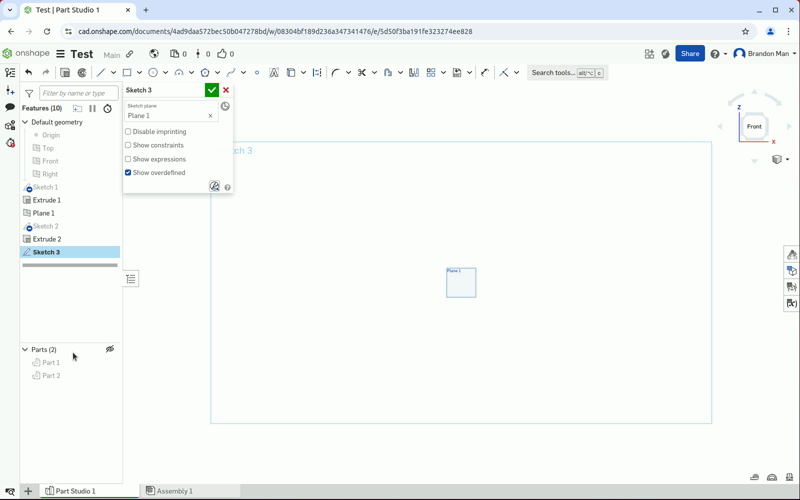
key(l)
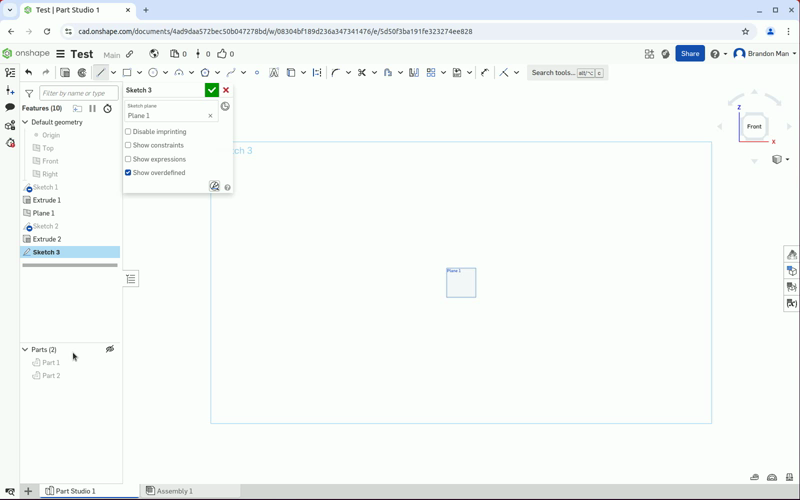
key_down(shift)
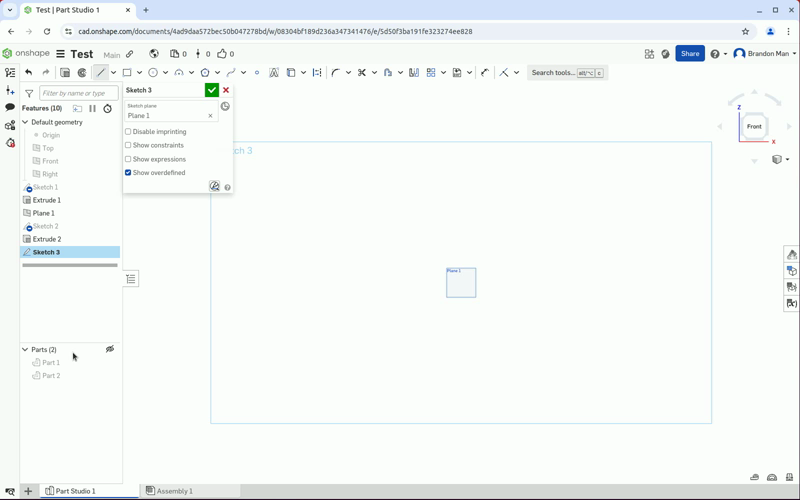
mouse_move(463, 336)
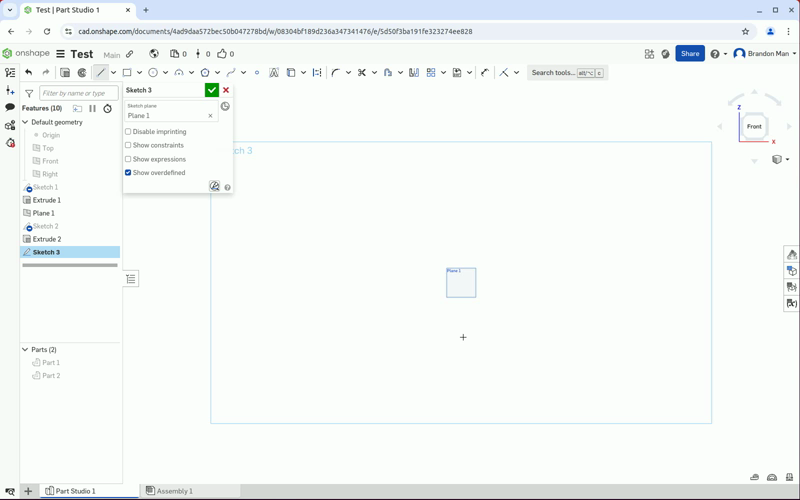
click(463, 336)
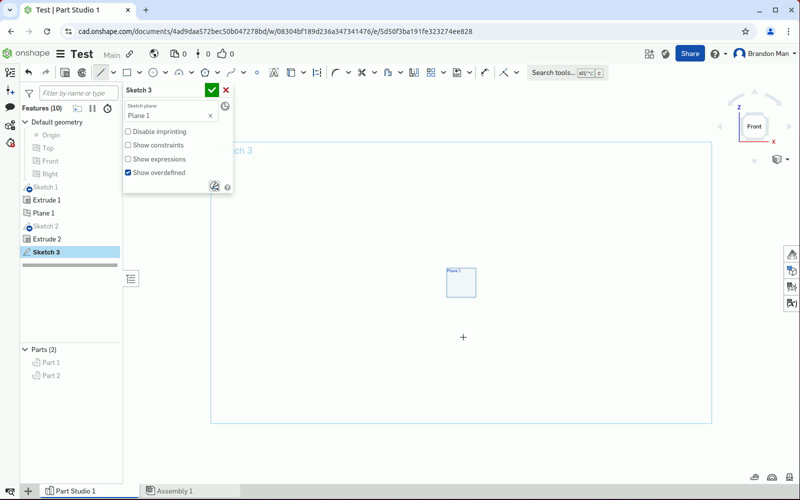
key_up(shift)
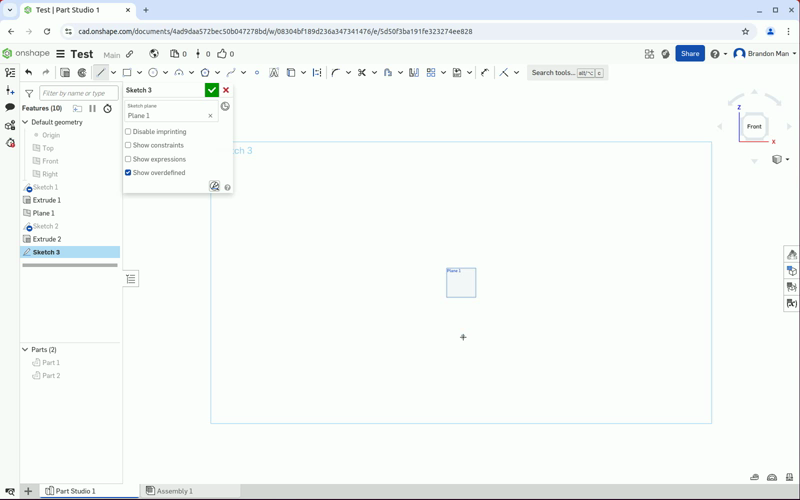
key_down(shift)
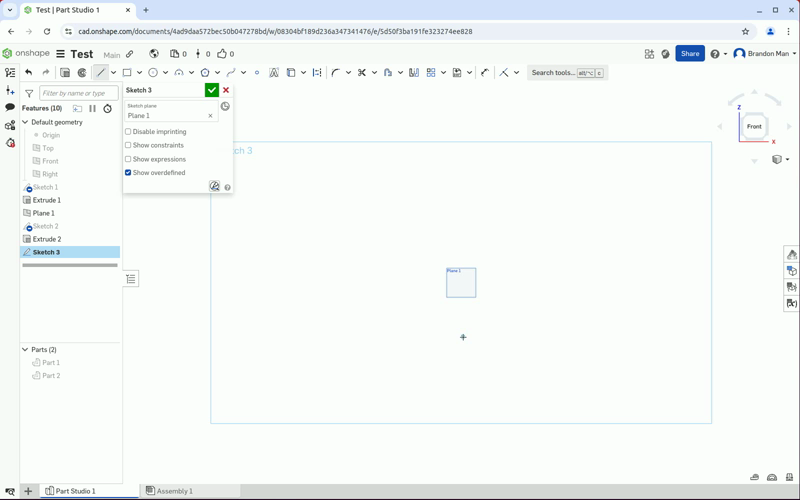
mouse_move(573, 336)
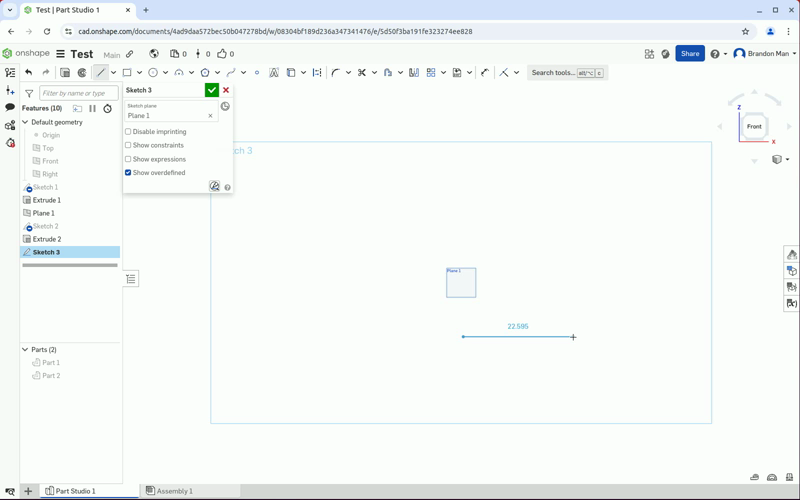
click(573, 336)
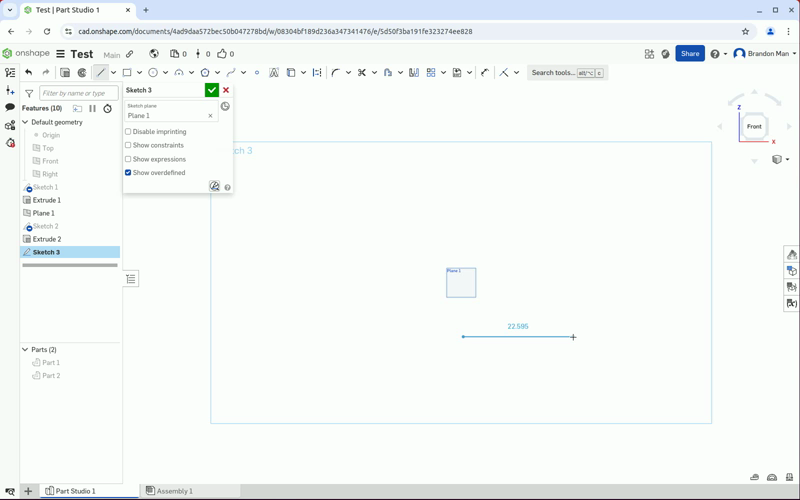
key_up(shift)
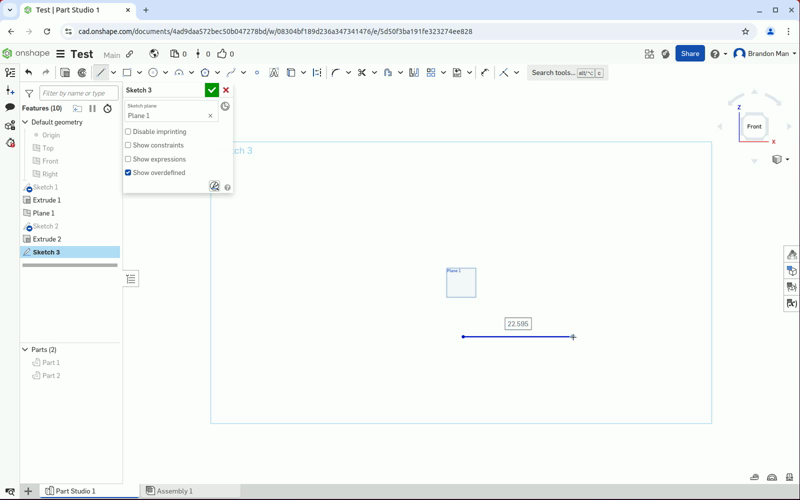
key_down(shift)
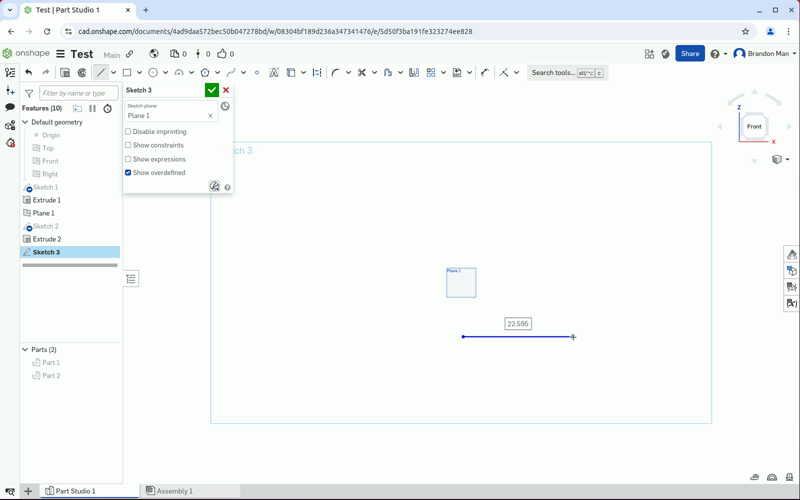
mouse_move(573, 230)
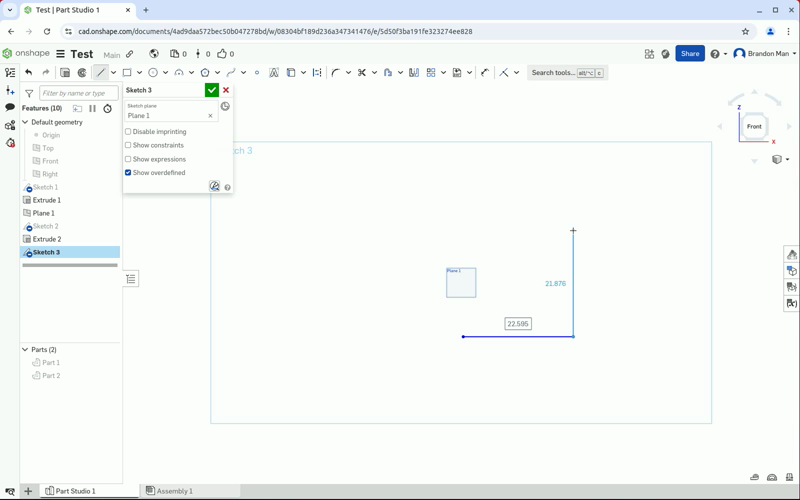
click(573, 230)
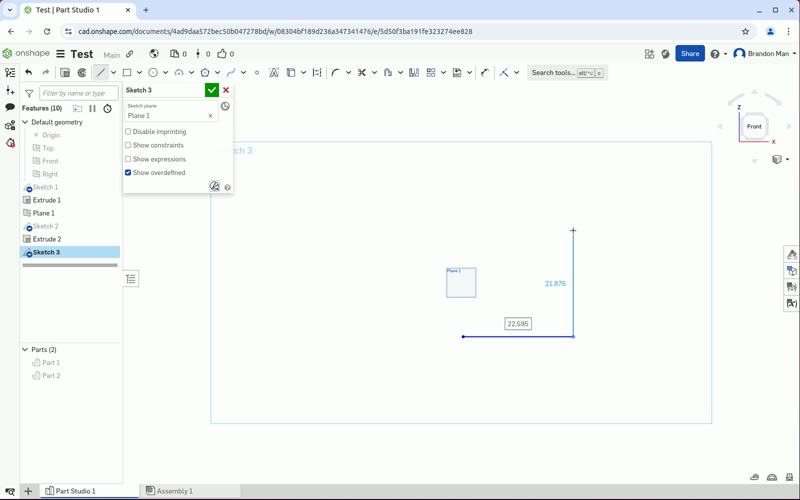
key_up(shift)
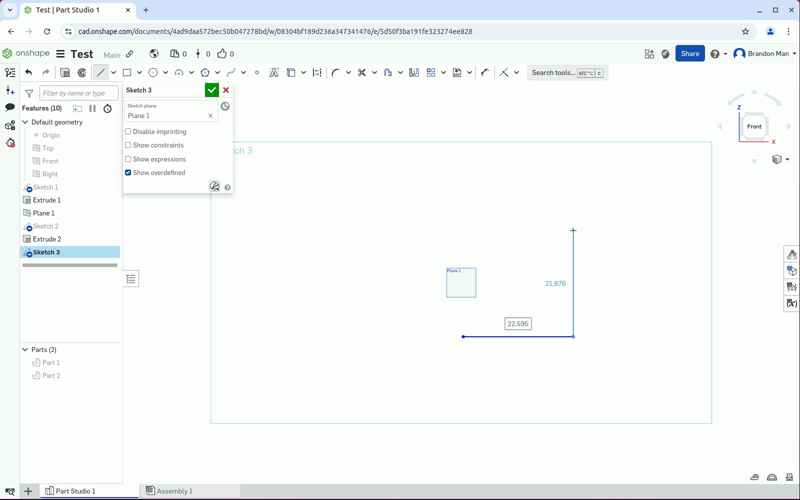
key_down(shift)
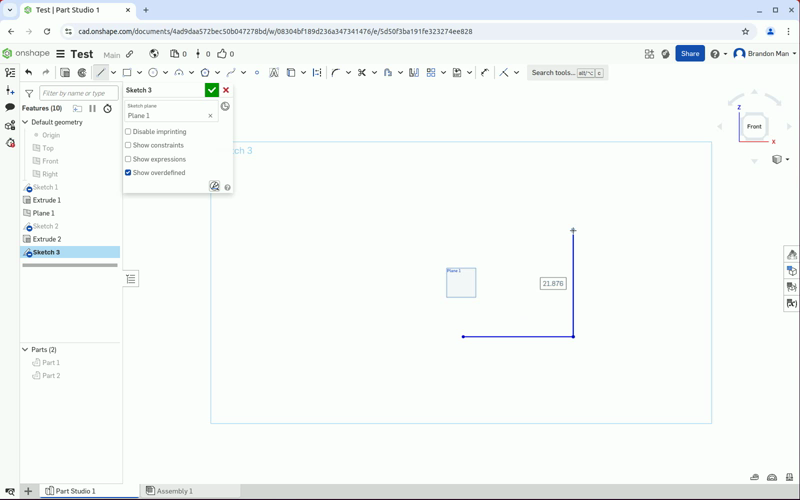
mouse_move(463, 230)
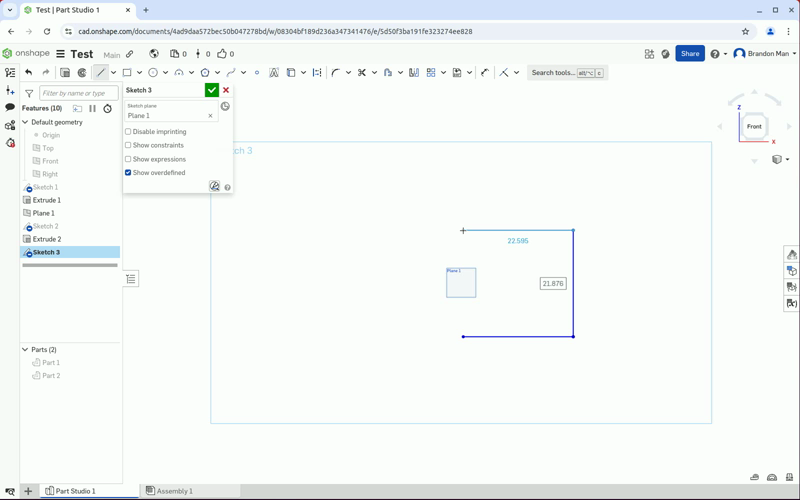
click(463, 230)
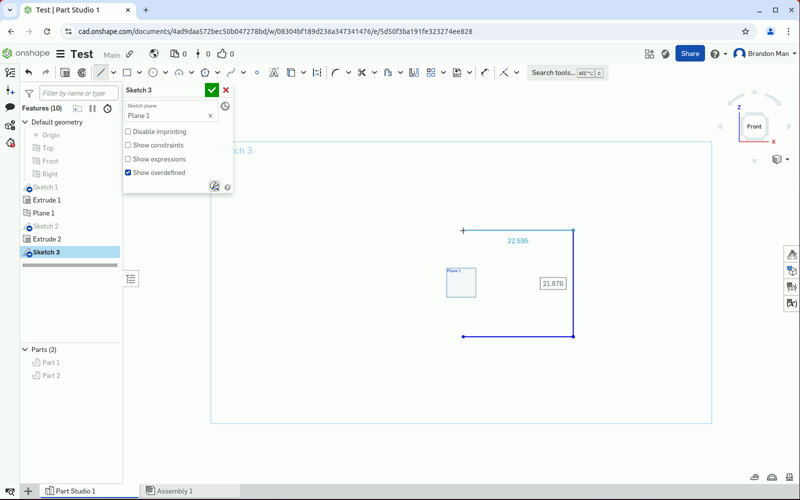
key_up(shift)
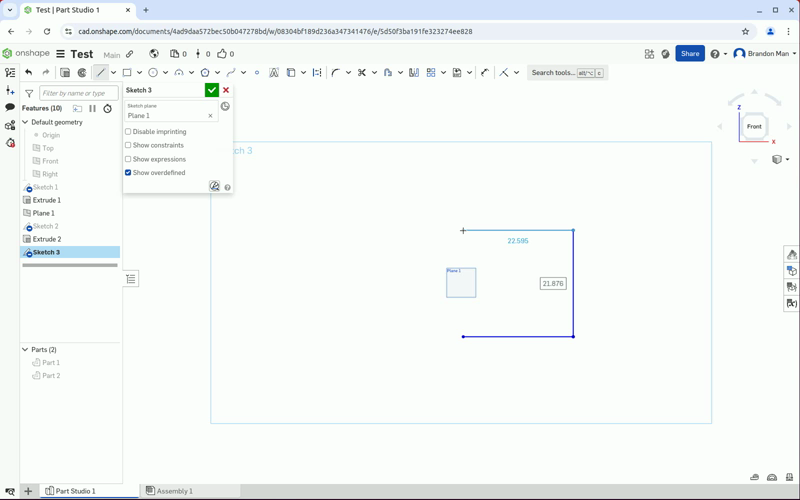
key_down(shift)
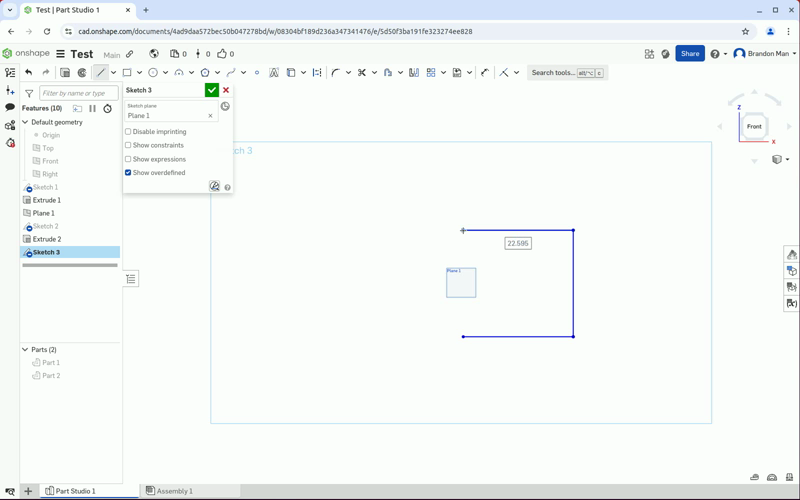
mouse_move(463, 336)
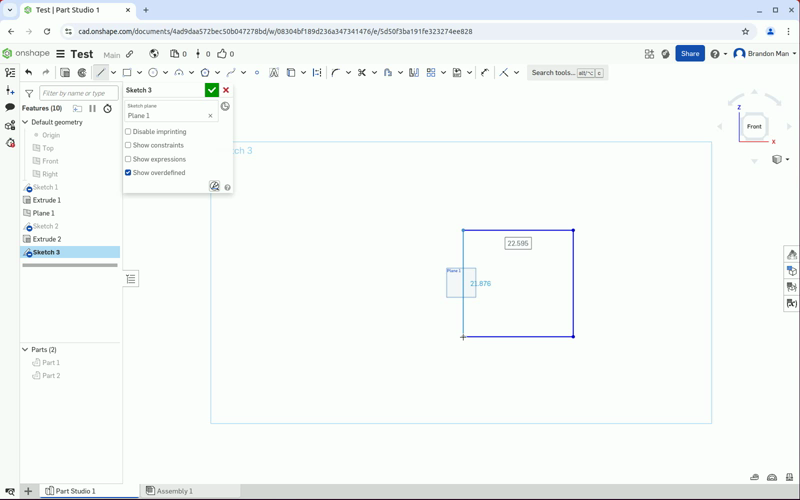
key_up(shift)
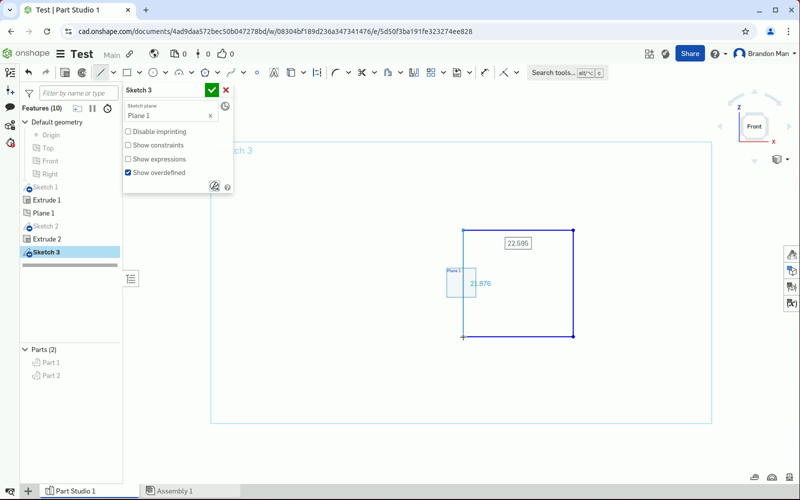
click(463, 336)
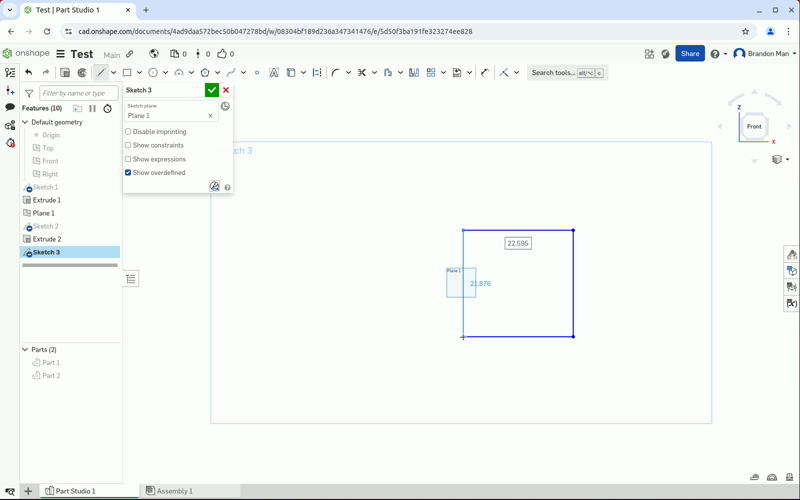
key(esc)
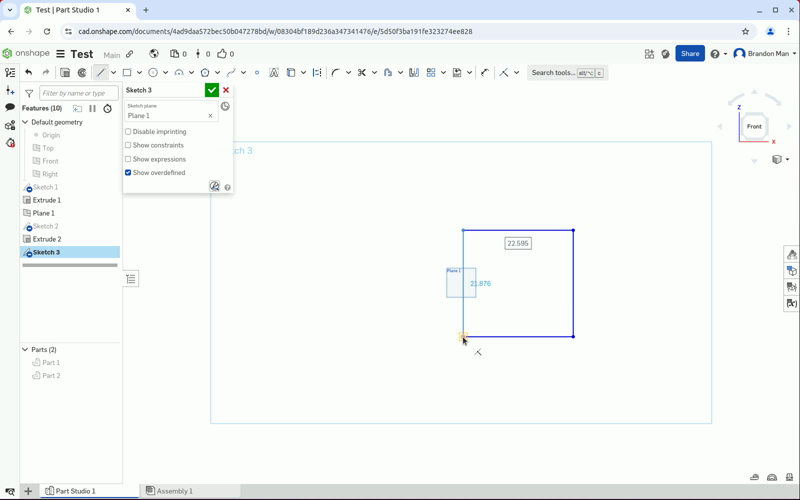
key(l)
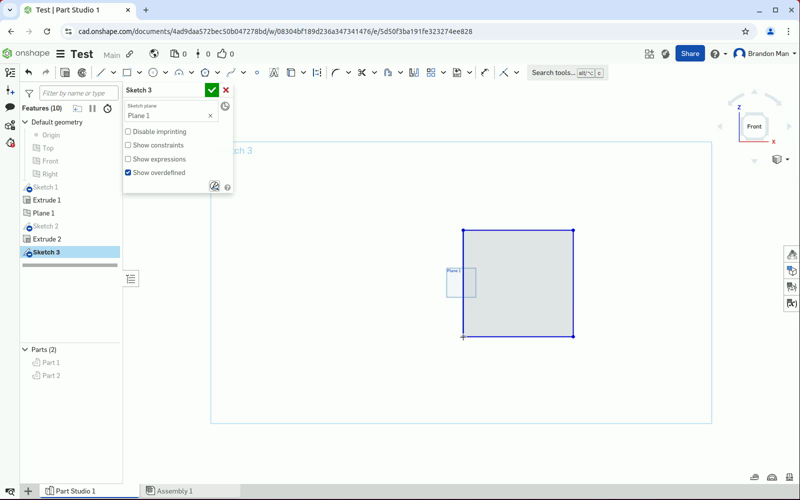
key_down(shift)
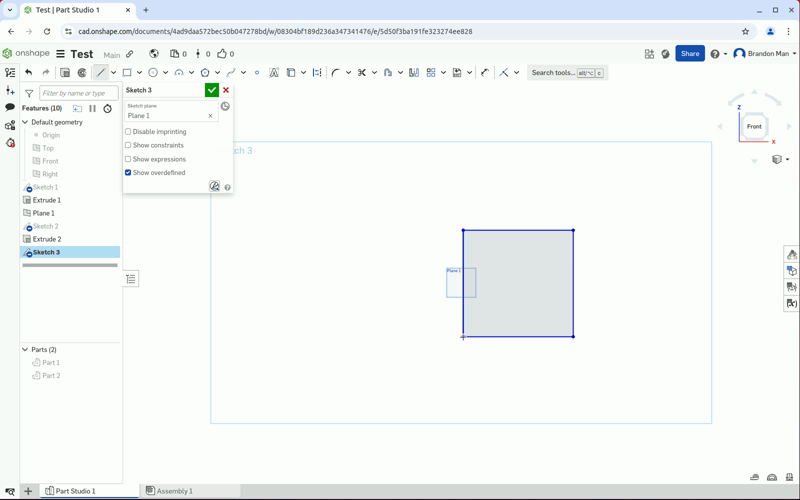
mouse_move(486, 317)
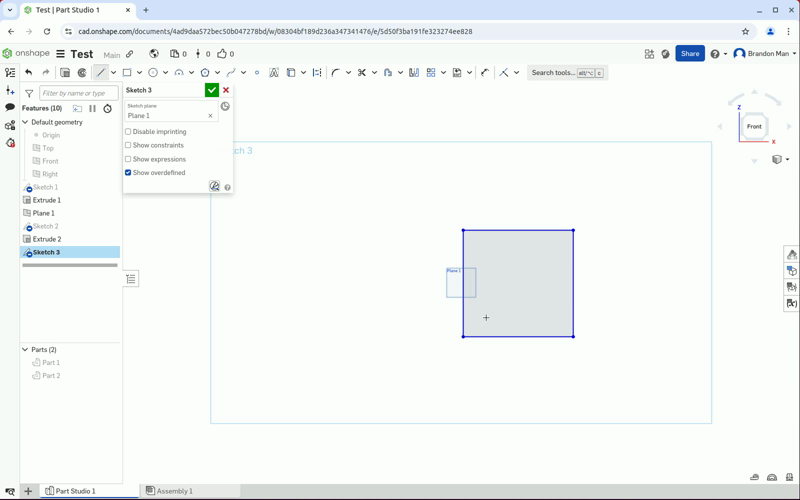
click(486, 317)
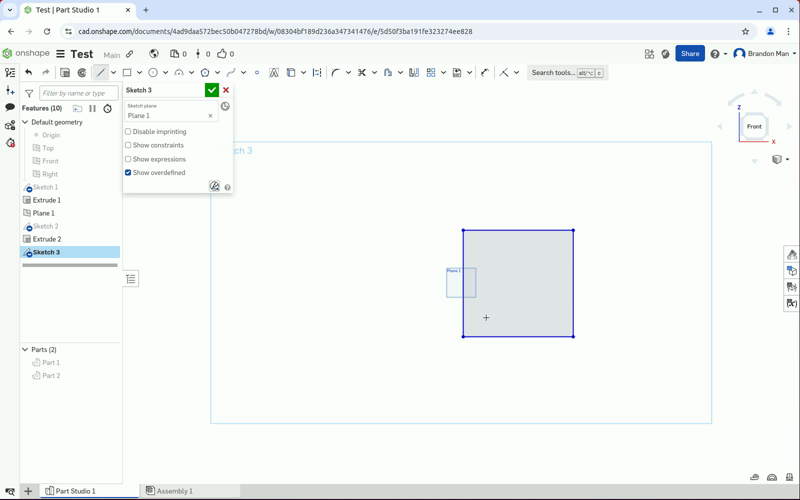
key_up(shift)
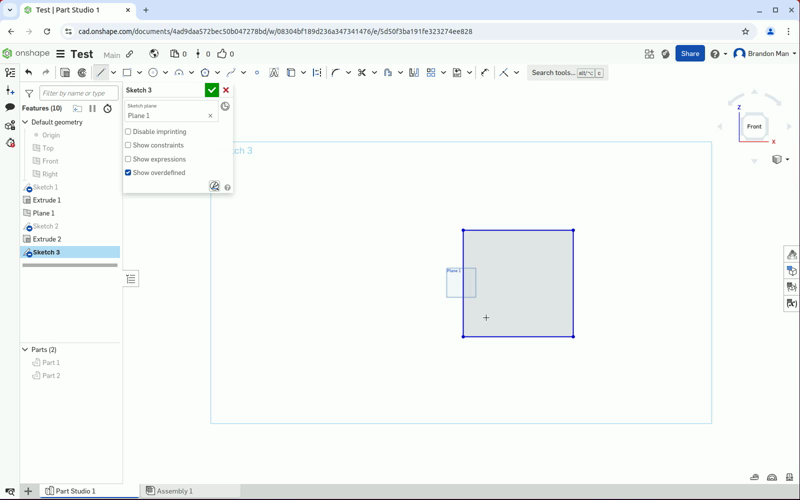
key_down(shift)
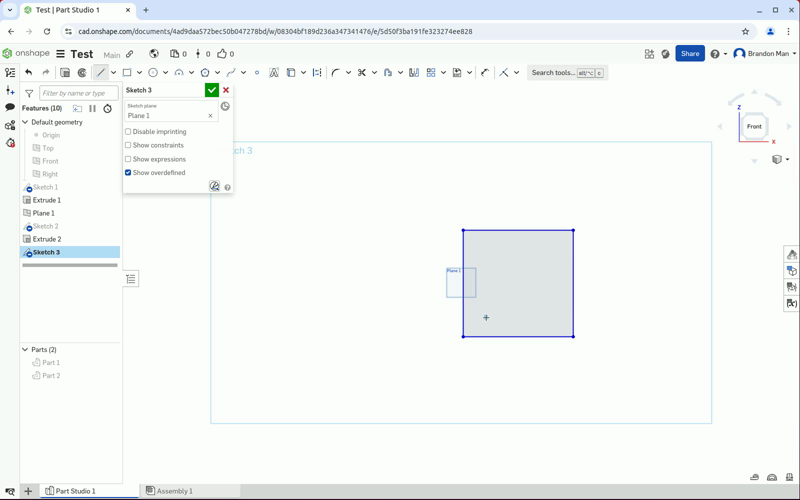
mouse_move(550, 317)
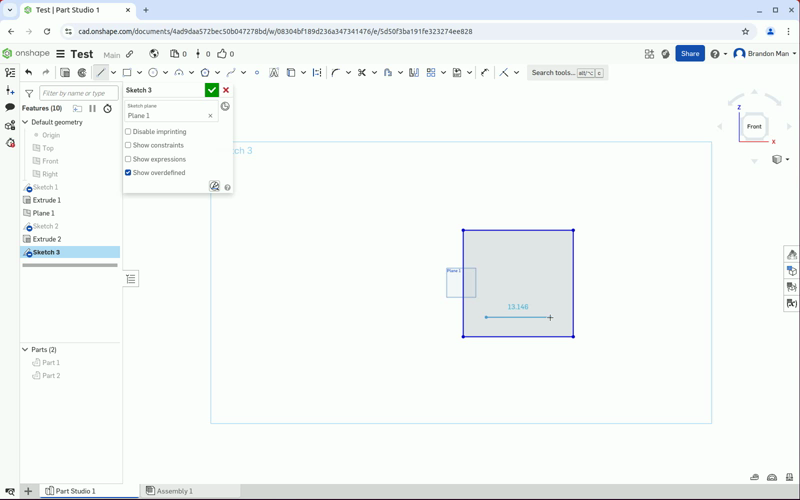
click(550, 317)
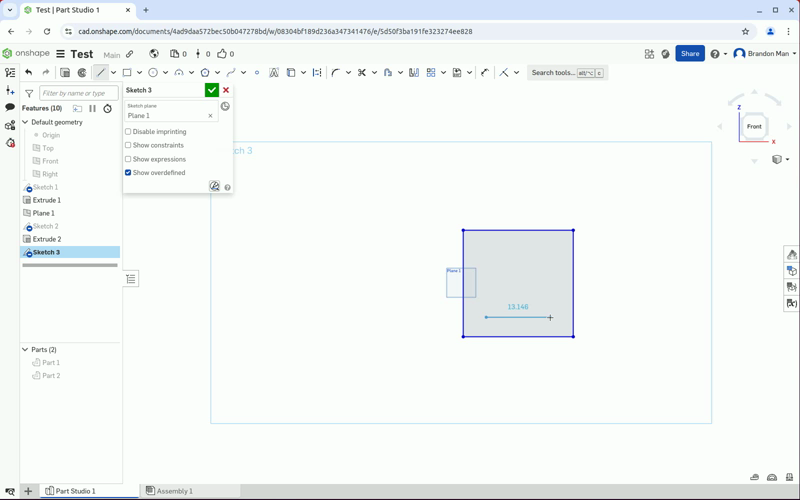
key_up(shift)
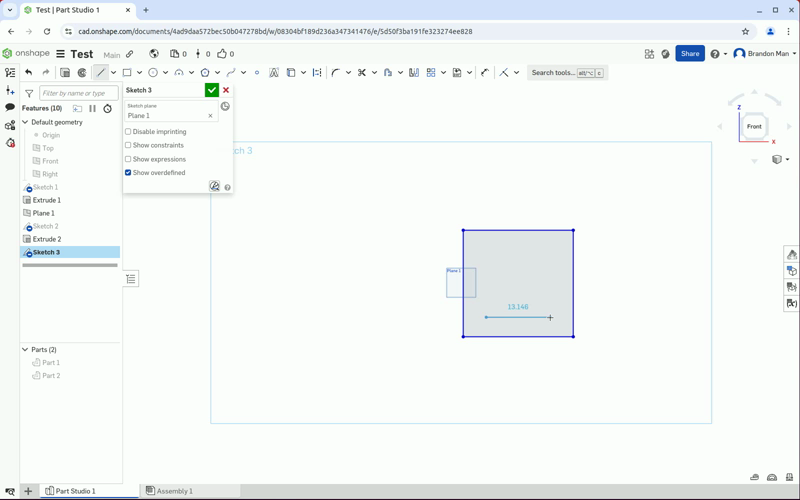
key_down(shift)
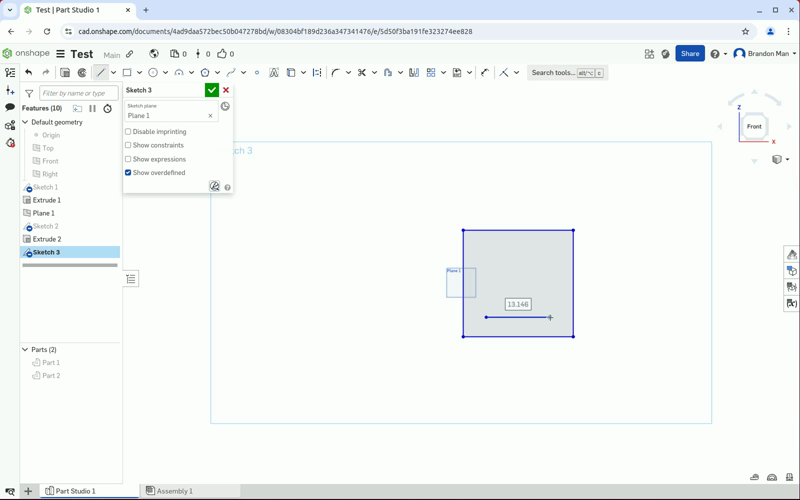
mouse_move(550, 252)
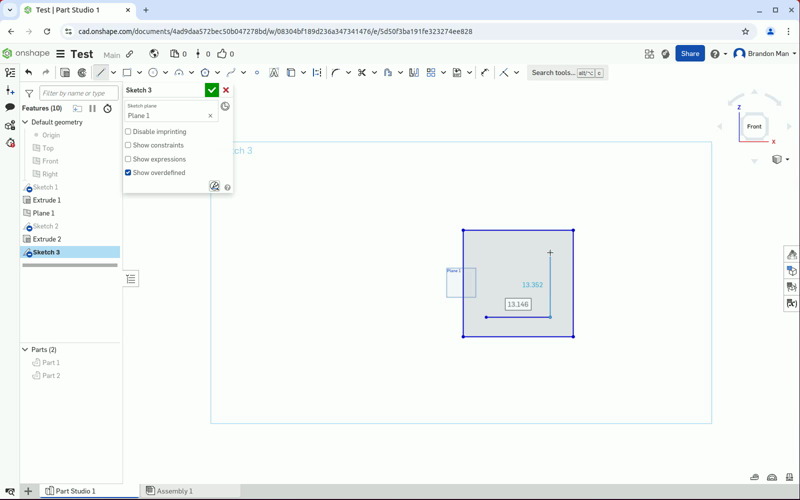
click(550, 252)
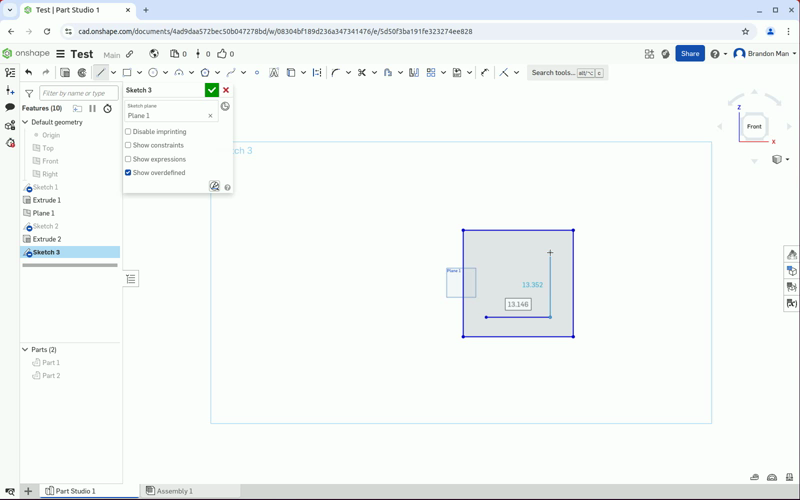
key_up(shift)
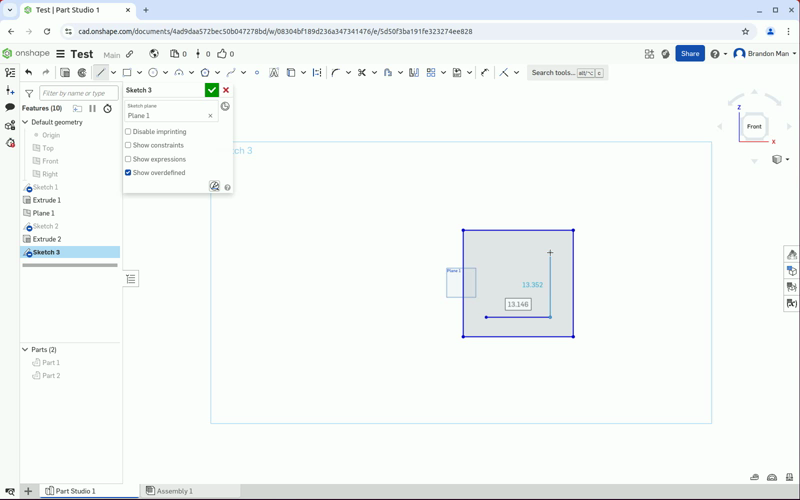
key_down(shift)
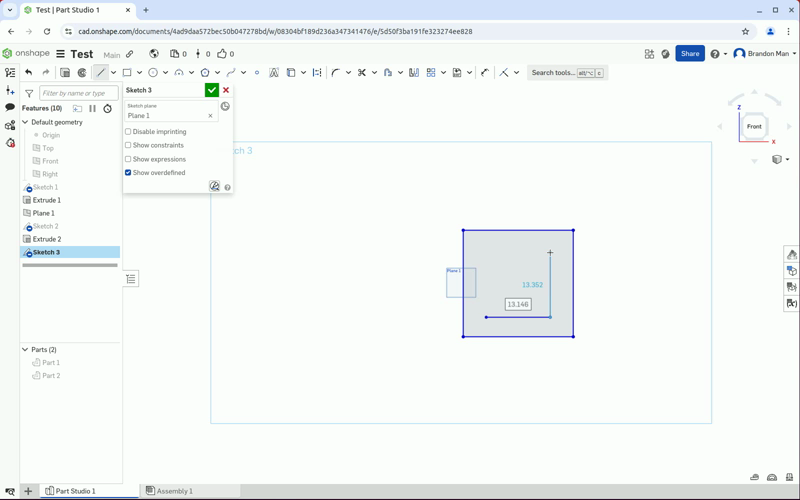
mouse_move(486, 252)
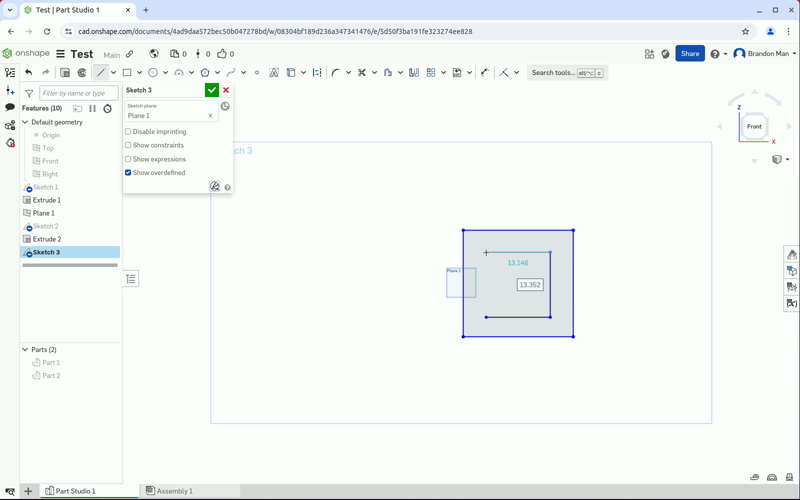
click(486, 252)
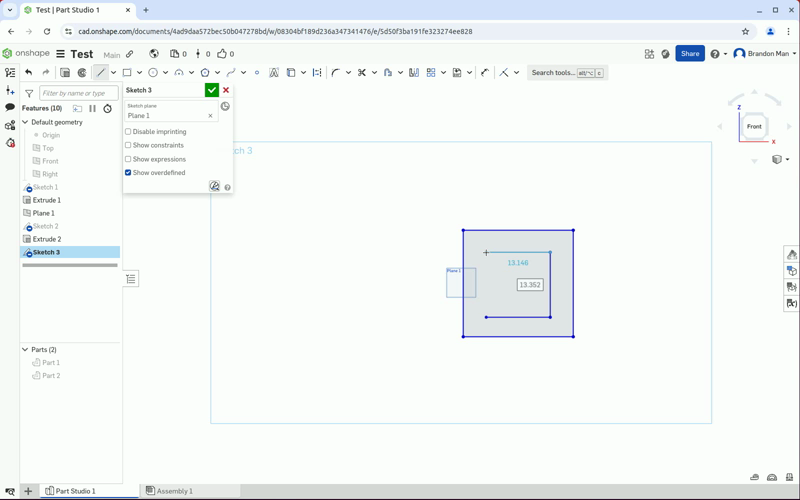
key_up(shift)
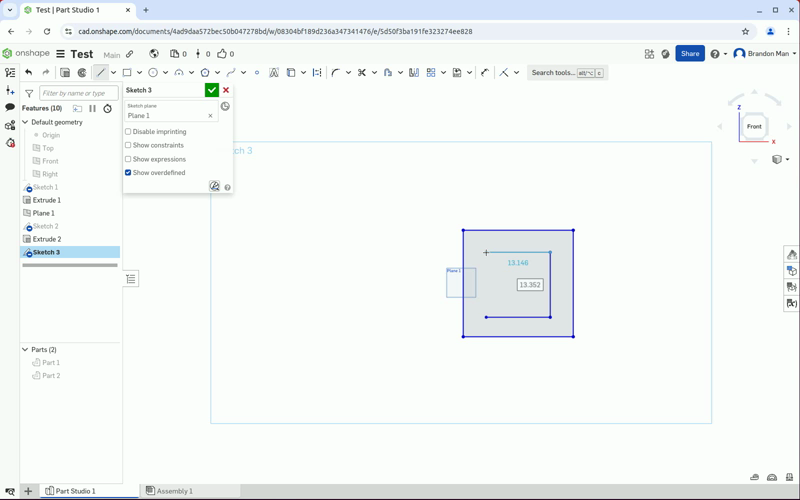
key_down(shift)
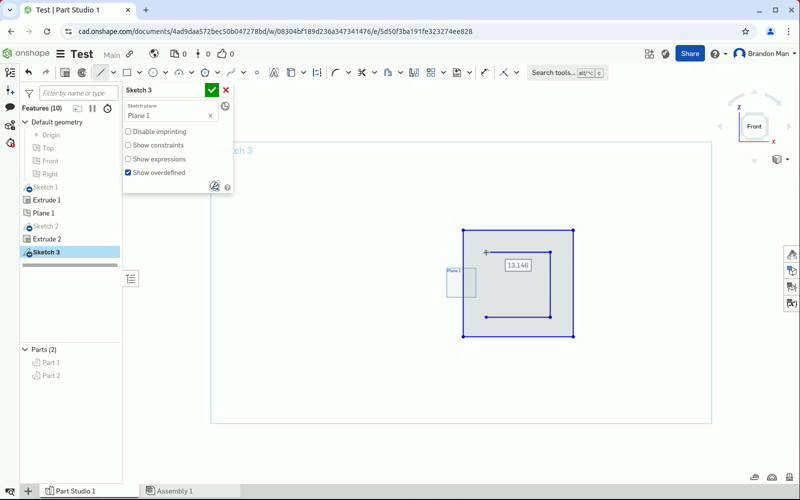
mouse_move(486, 317)
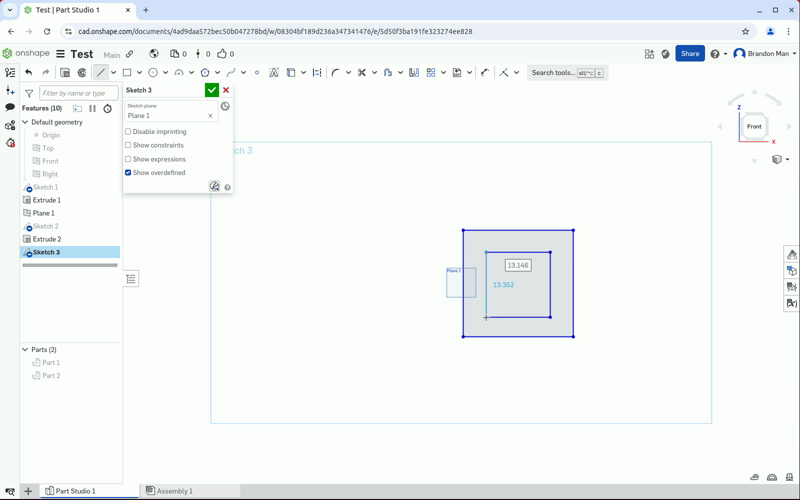
key_up(shift)
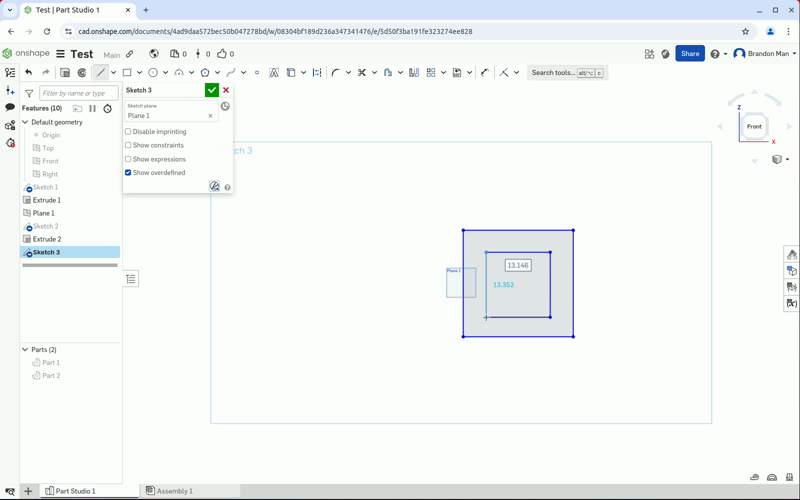
click(486, 317)
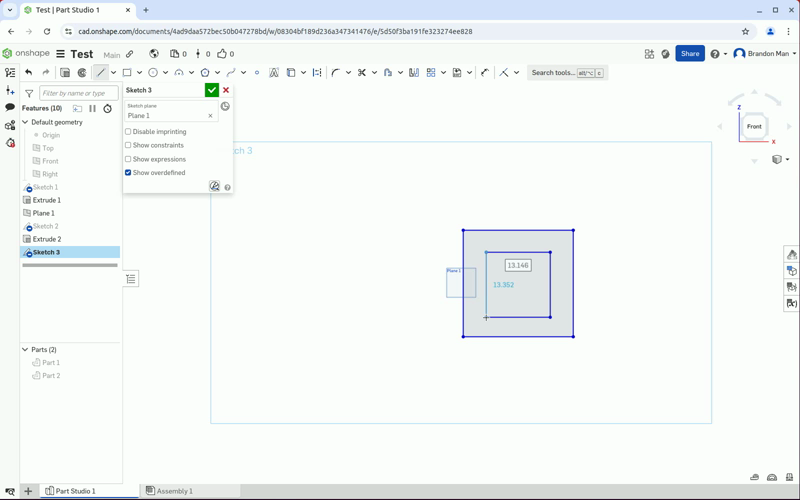
key(esc)
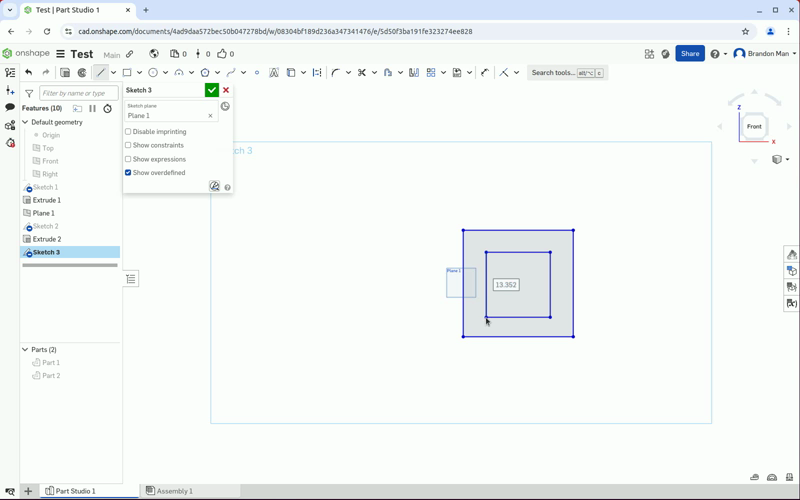
mouse_move(479, 242)
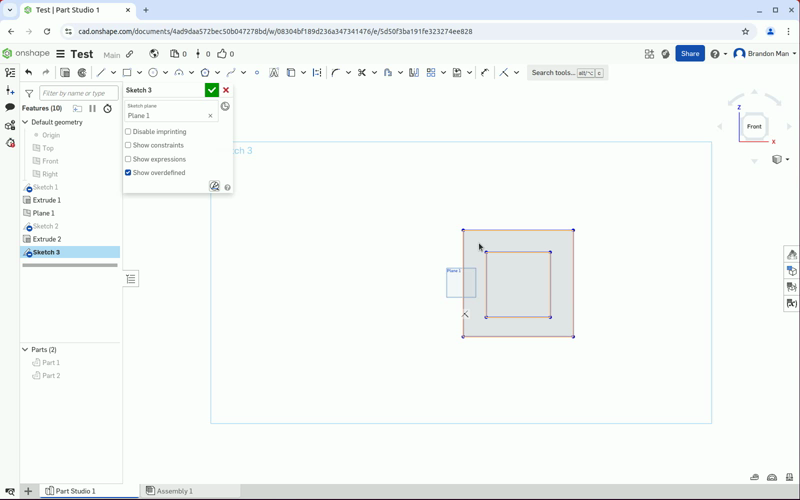
click(479, 242)
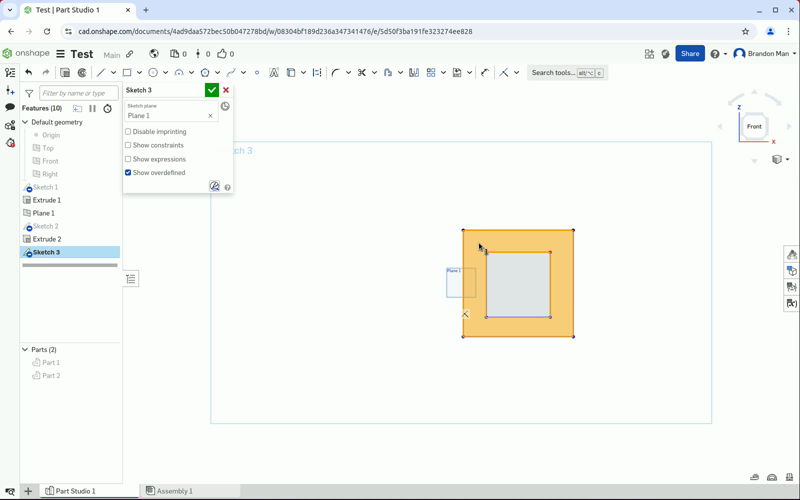
mouse_move(73, 352)
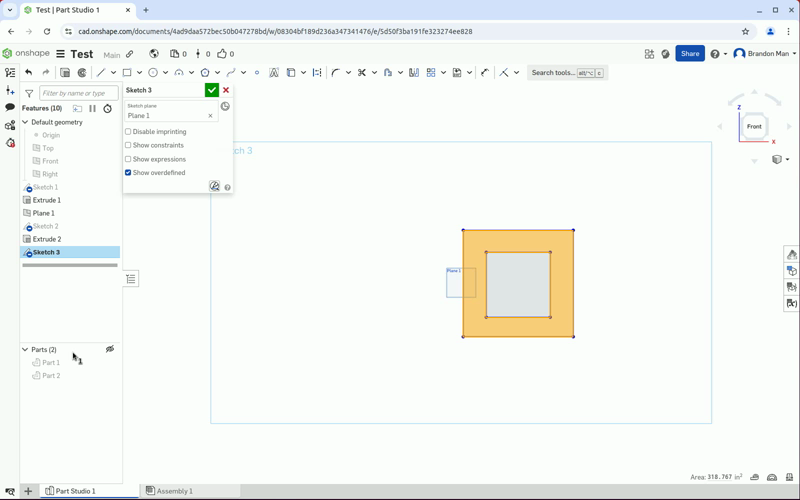
key(shift+y)
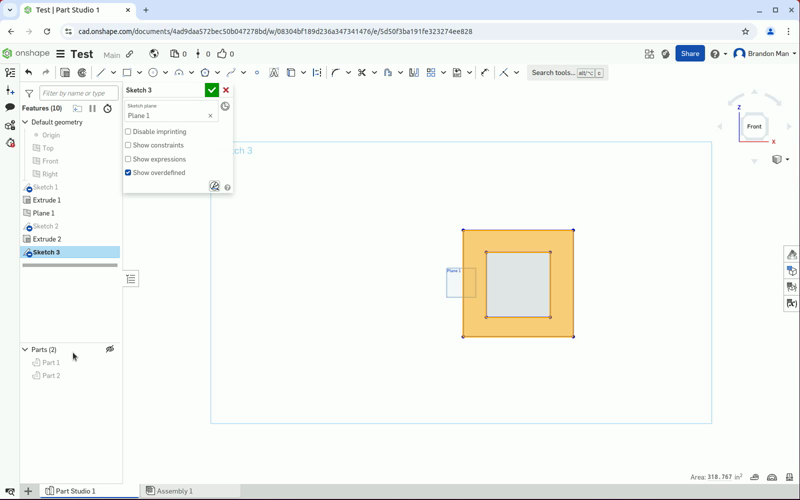
key(shift+e)
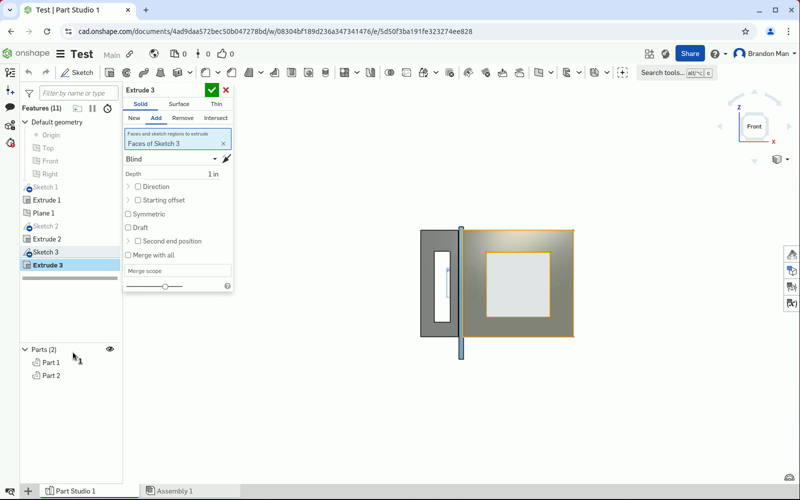
mouse_move(143, 106)
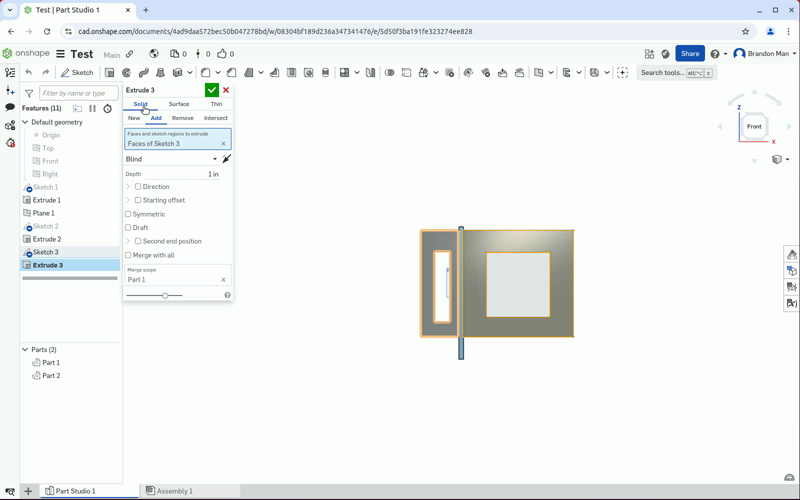
click(143, 106)
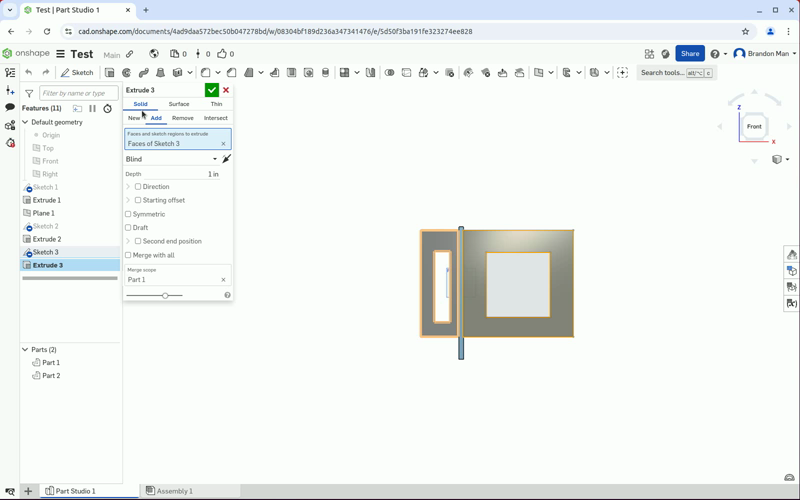
mouse_move(137, 120)
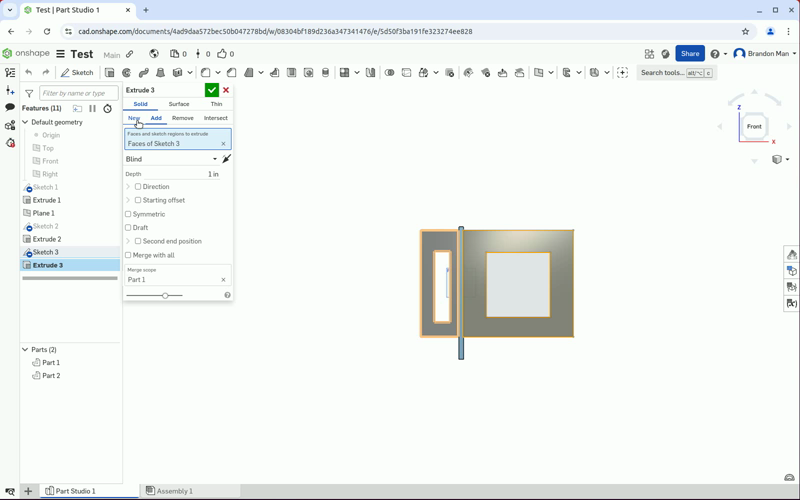
click(137, 120)
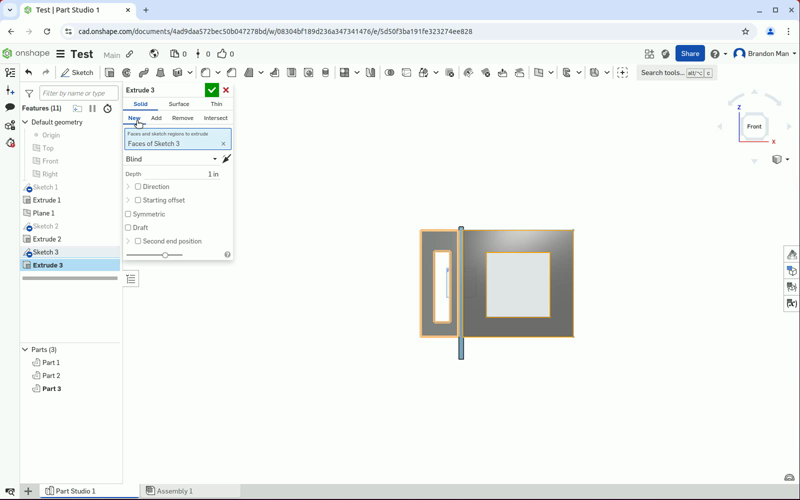
key(tab, 4)
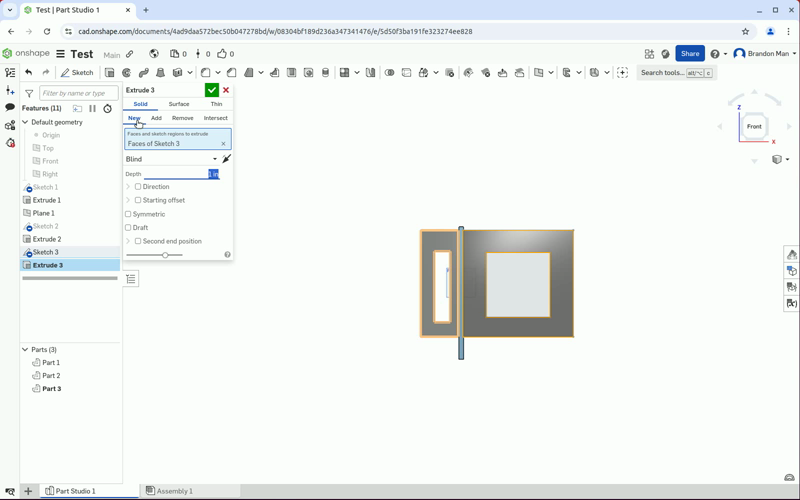
text(0.963)
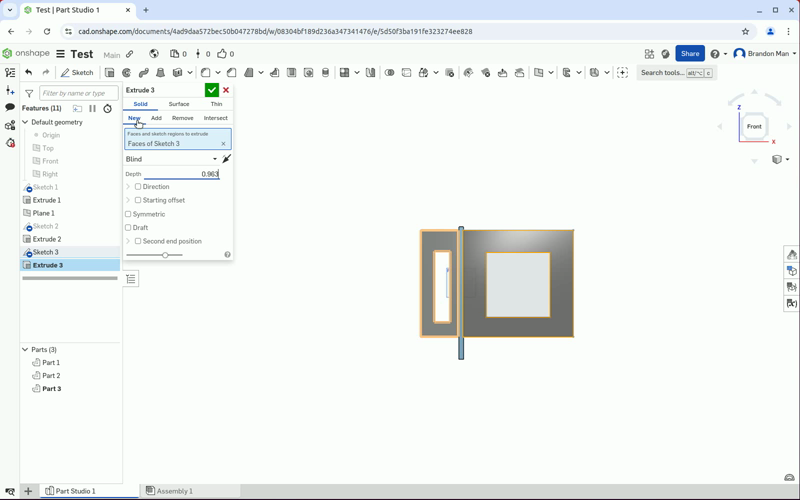
key(enter)
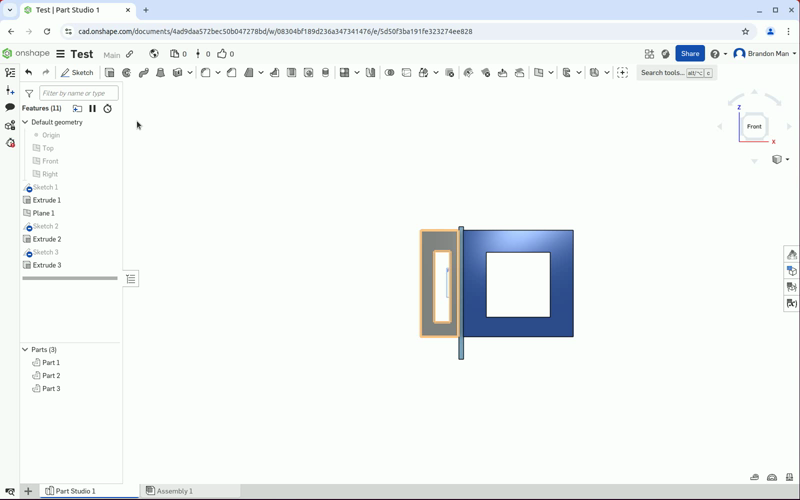
key(shift+h)
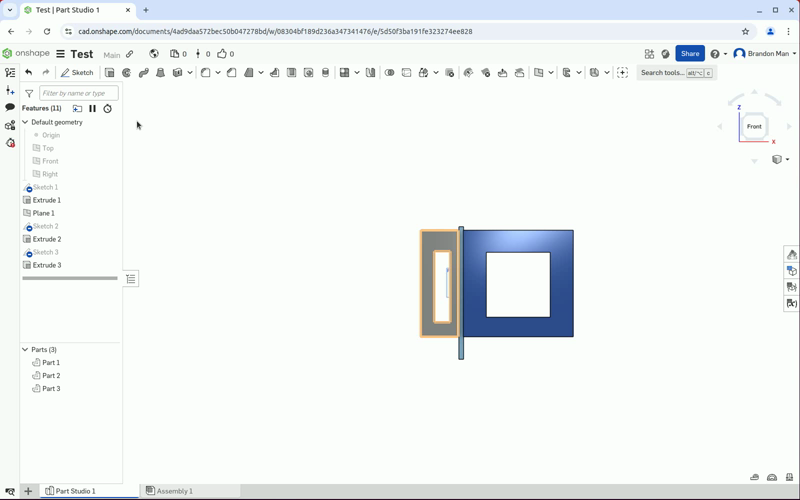
key(shift+h)
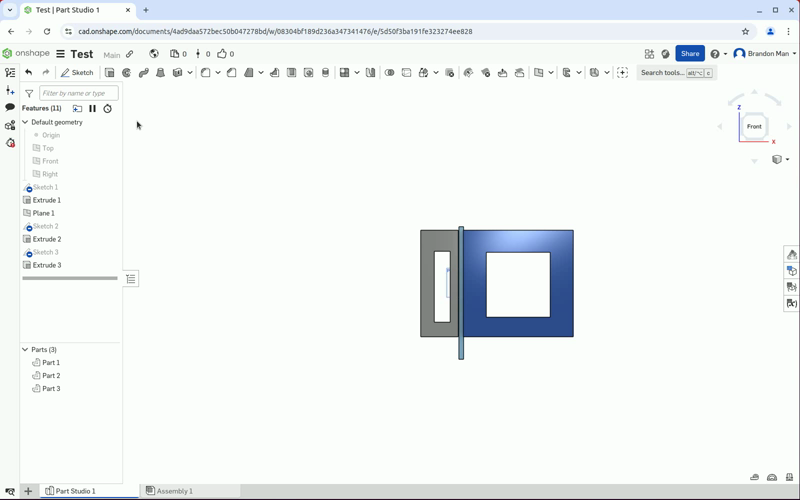
mouse_move(73, 189)
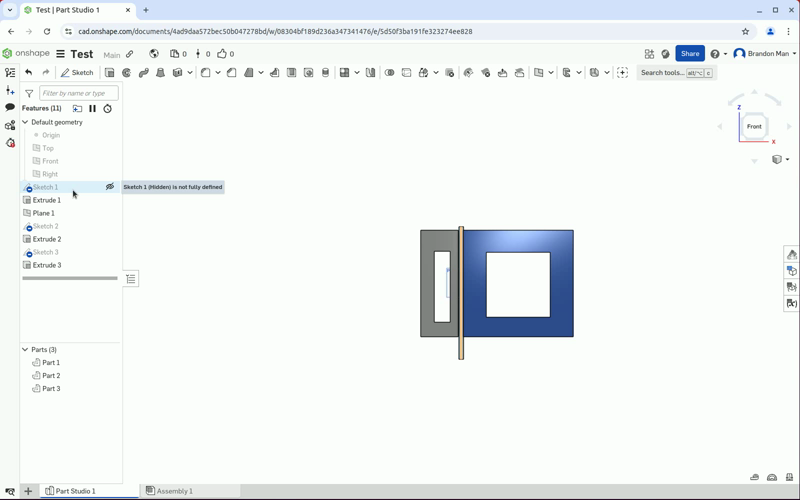
click(73, 189)
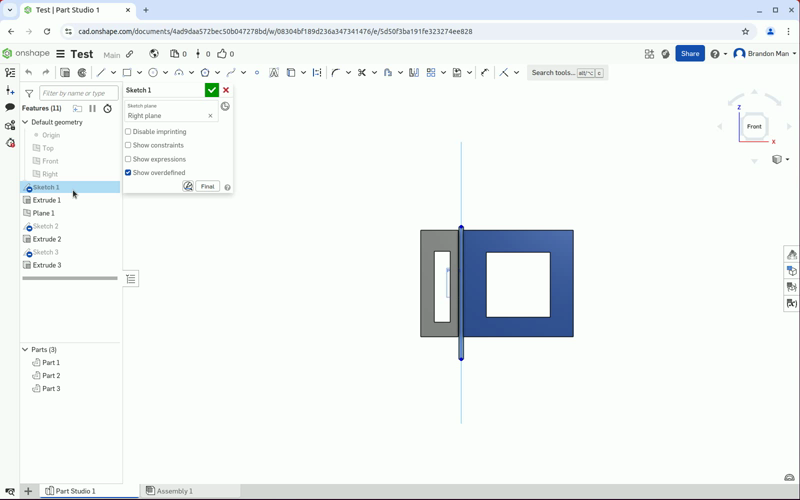
mouse_move(229, 92)
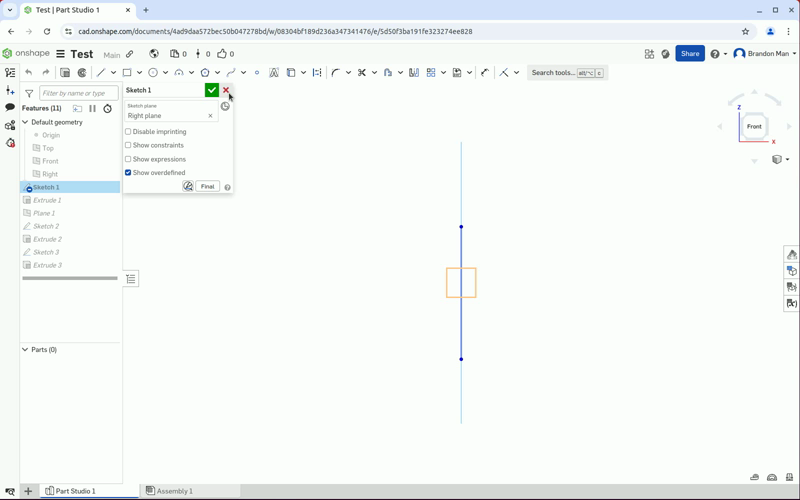
click(229, 92)
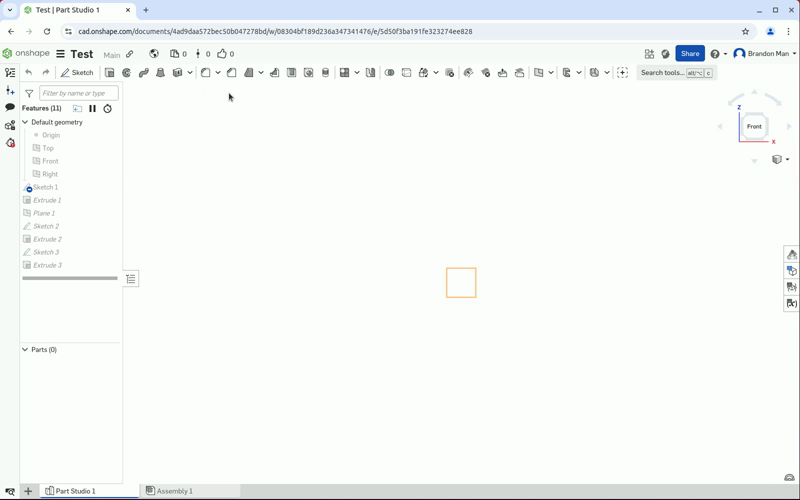
key(shift+s)
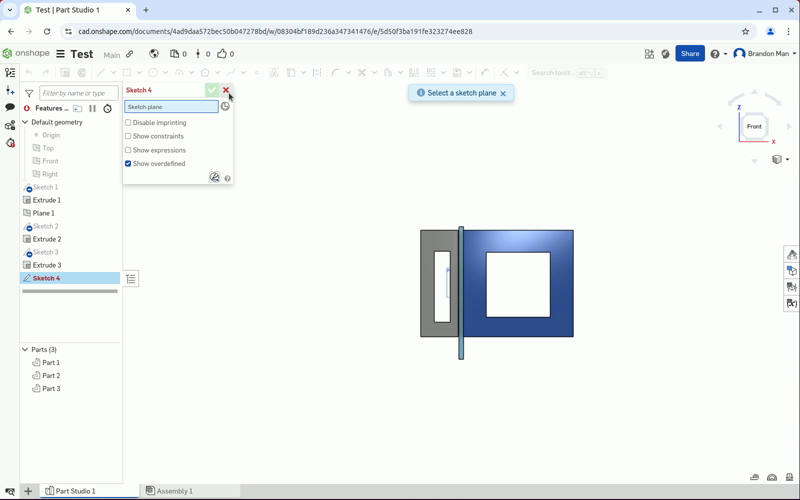
mouse_move(73, 215)
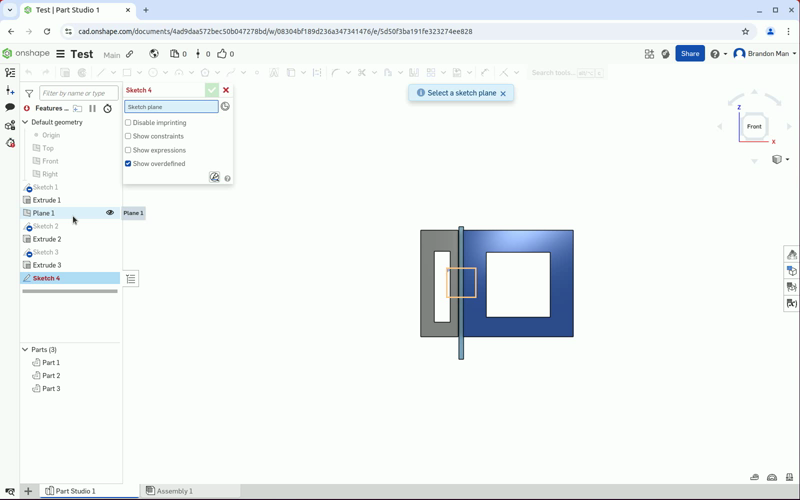
click(73, 215)
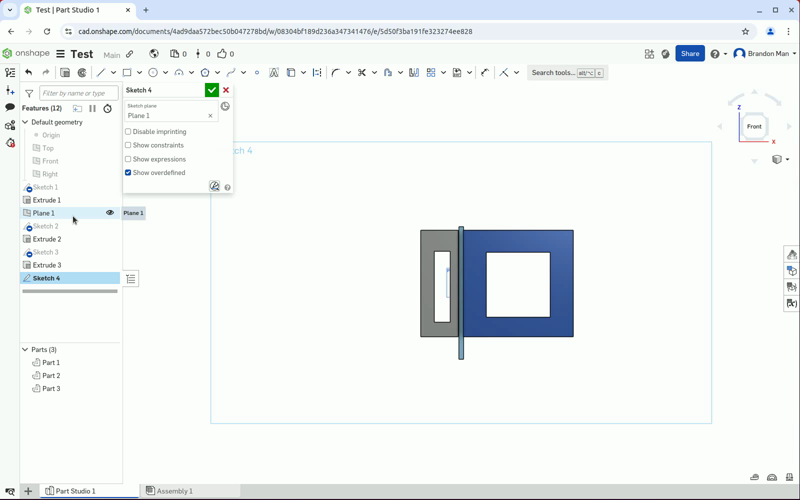
mouse_move(73, 352)
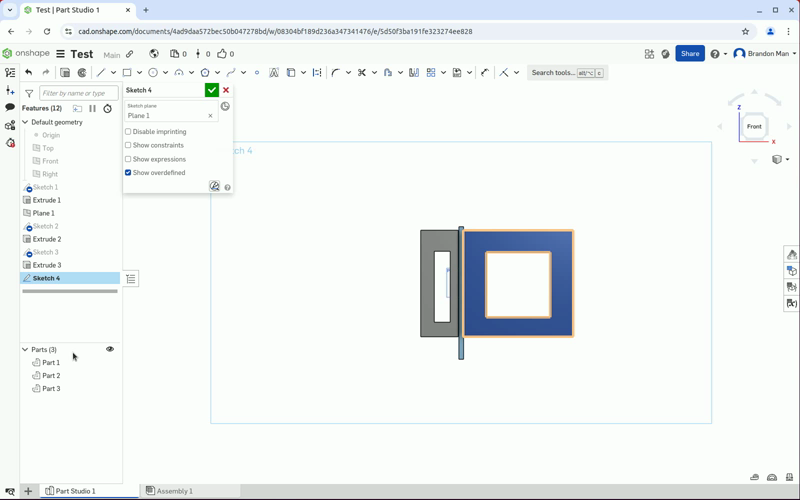
key(y)
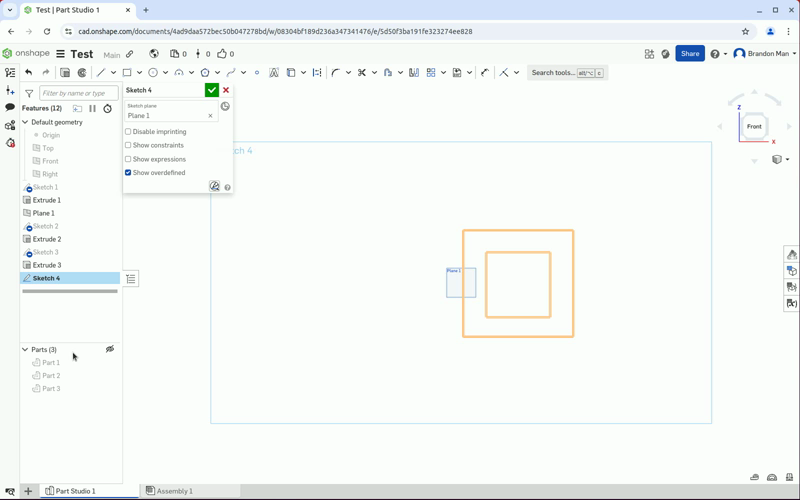
key(l)
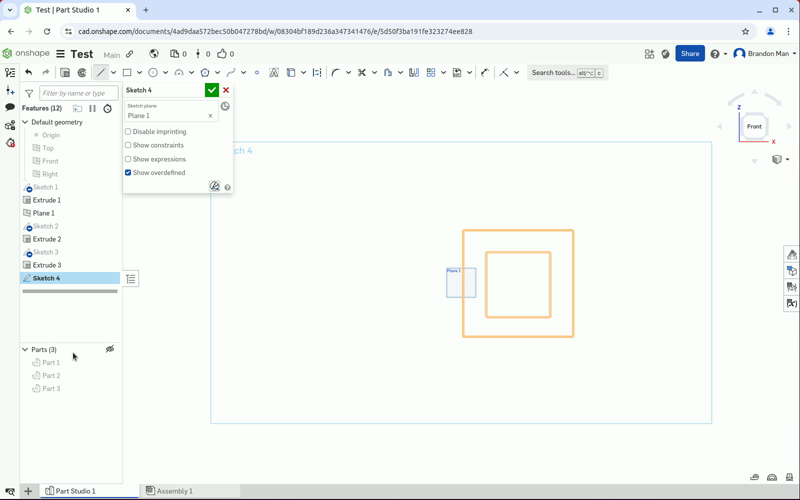
key_down(shift)
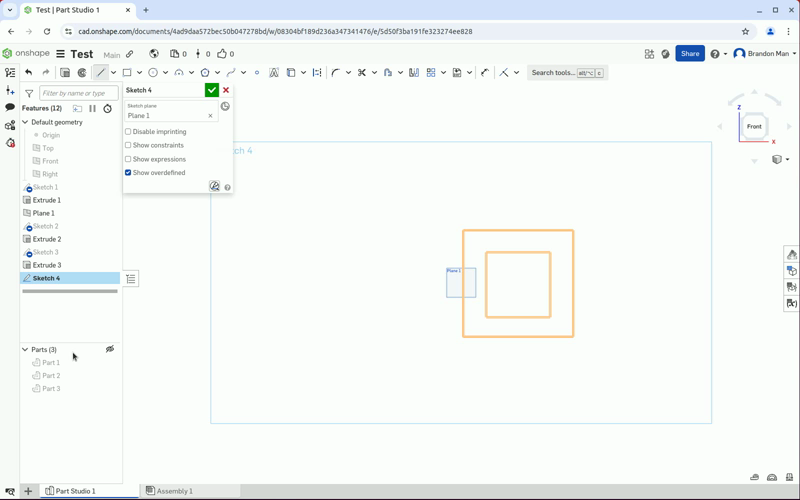
mouse_move(458, 336)
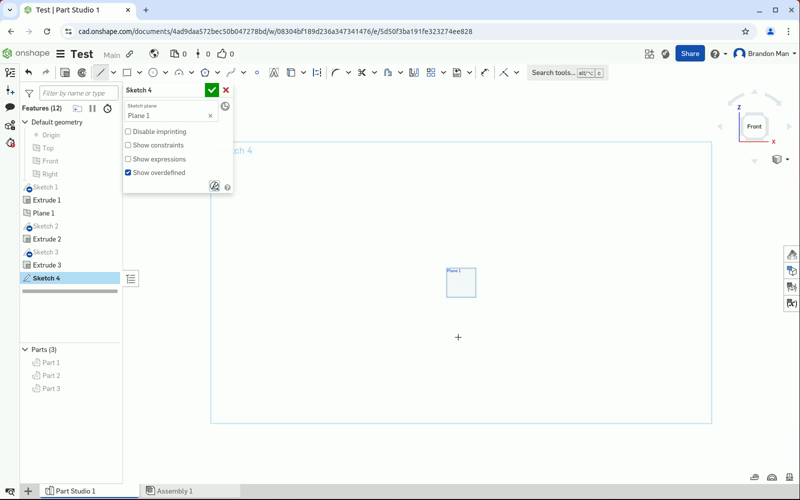
click(458, 336)
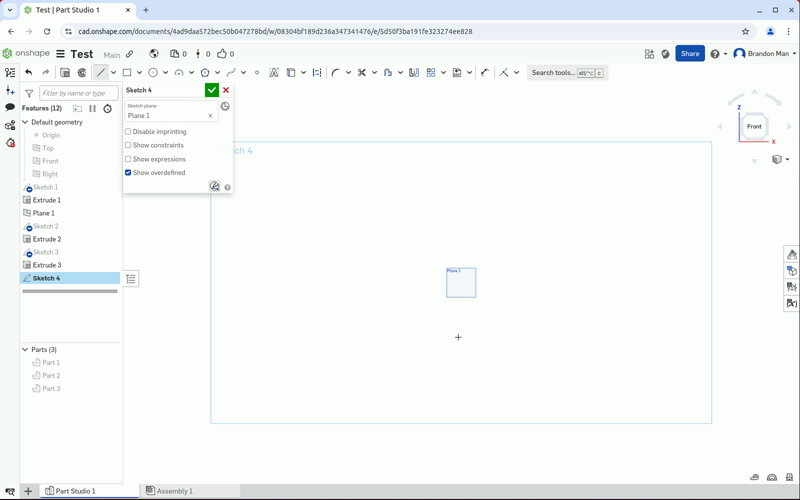
key_up(shift)
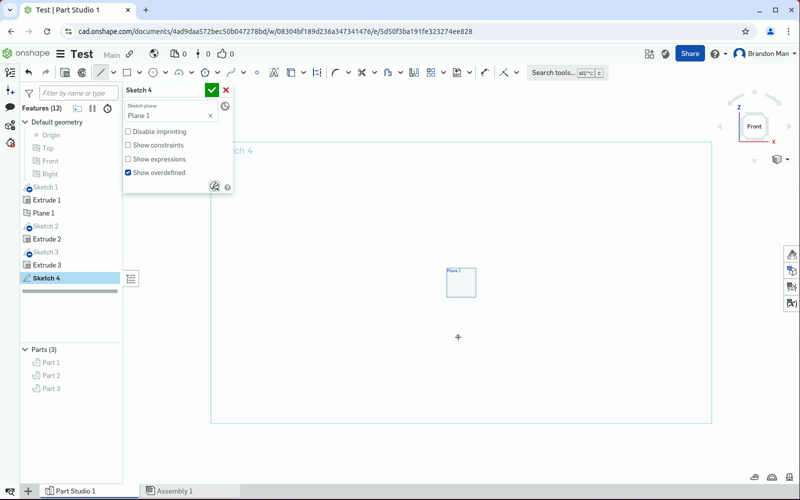
key_down(shift)
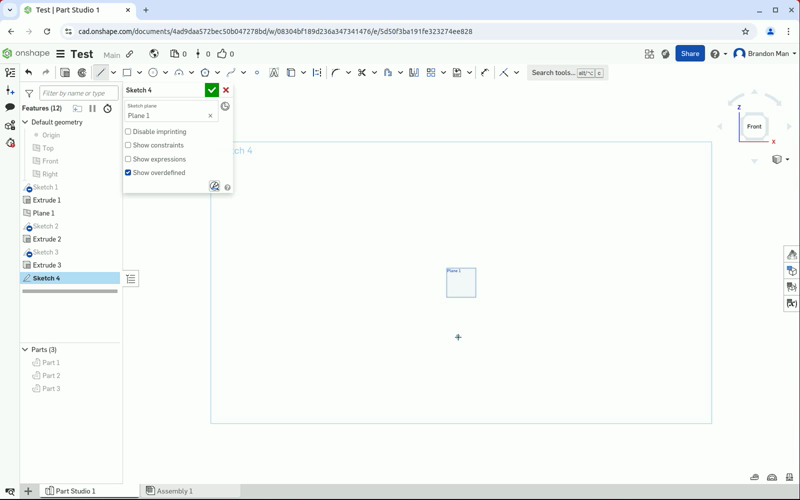
mouse_move(488, 336)
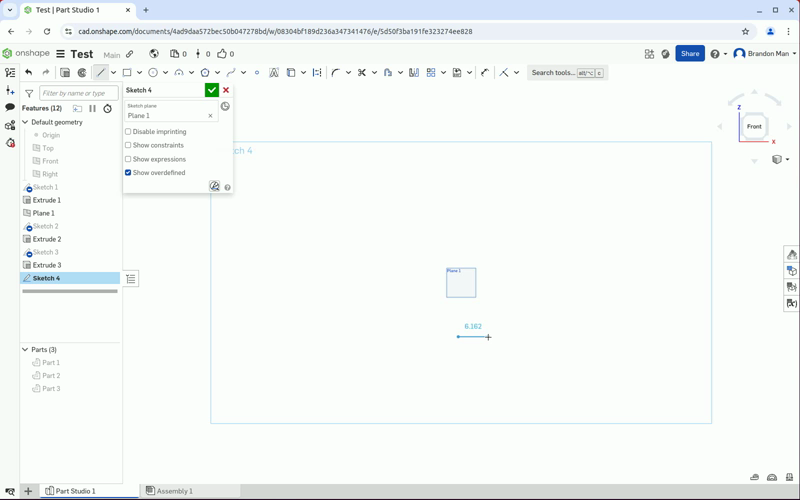
mouse_move(462, 336)
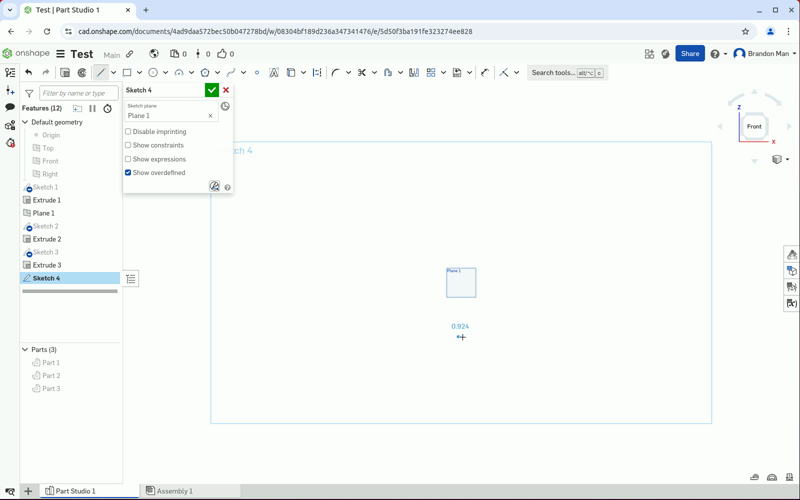
scroll(6)
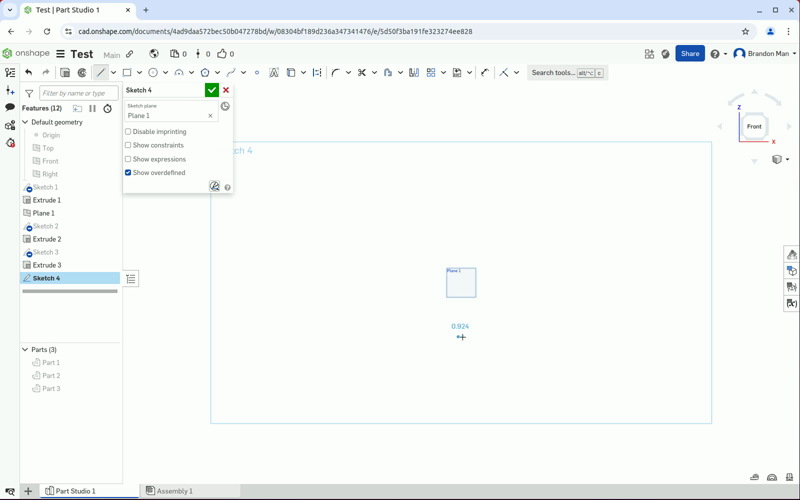
scroll(6)
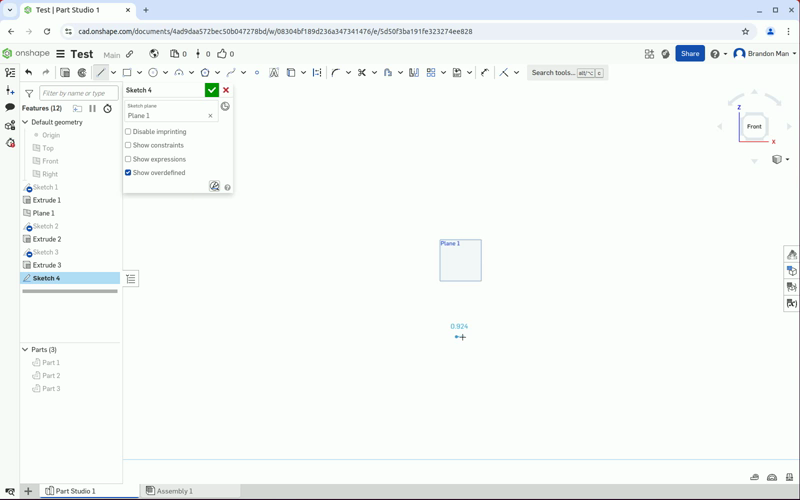
scroll(6)
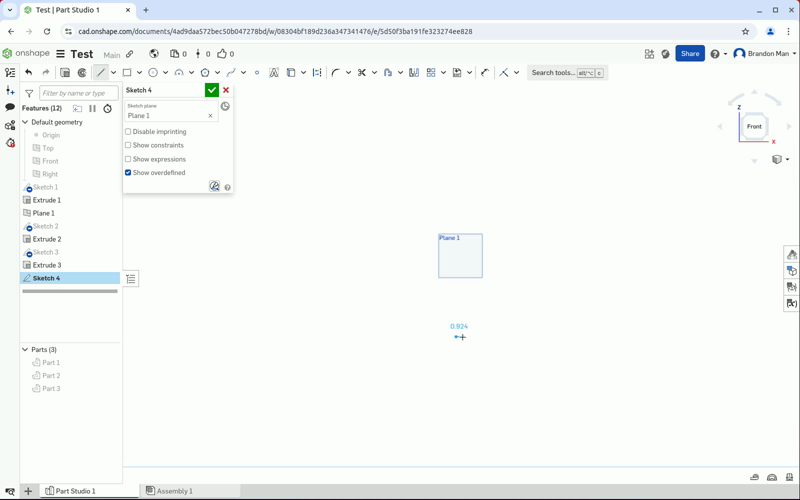
scroll(6)
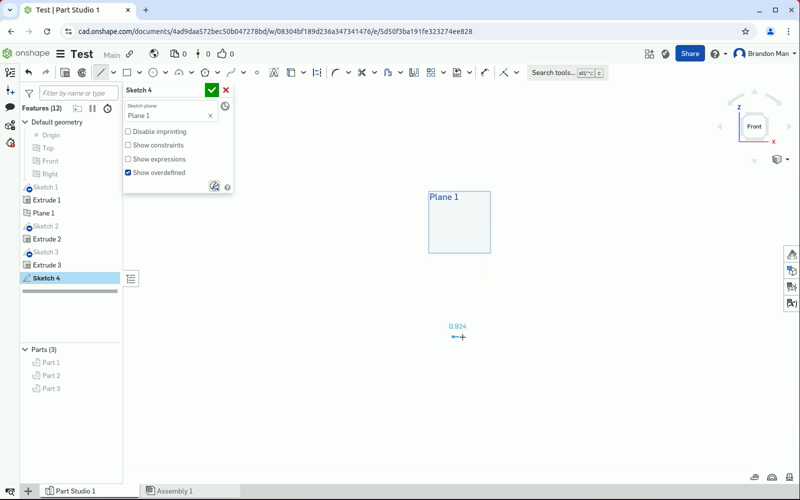
scroll(6)
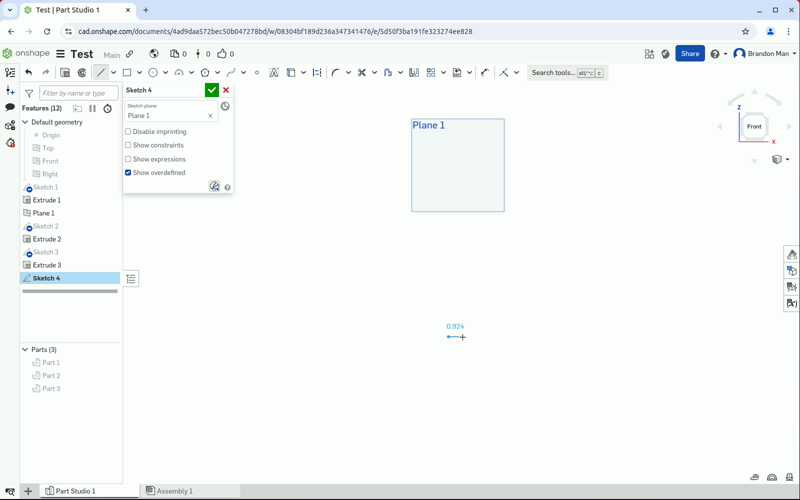
scroll(6)
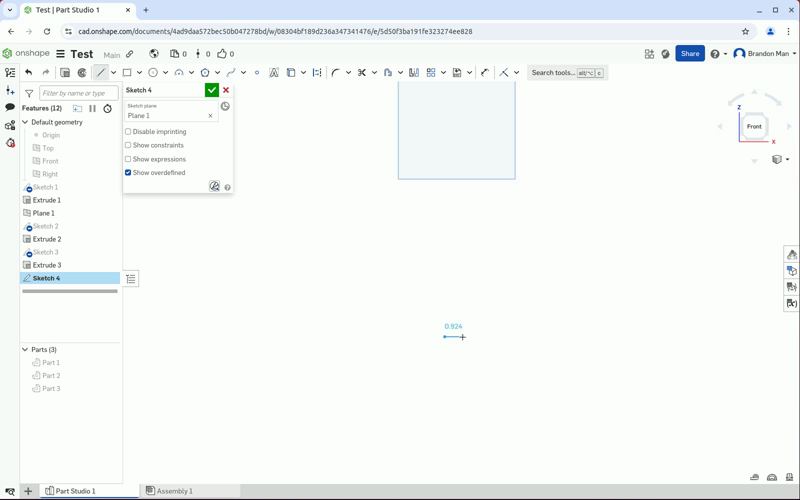
scroll(6)
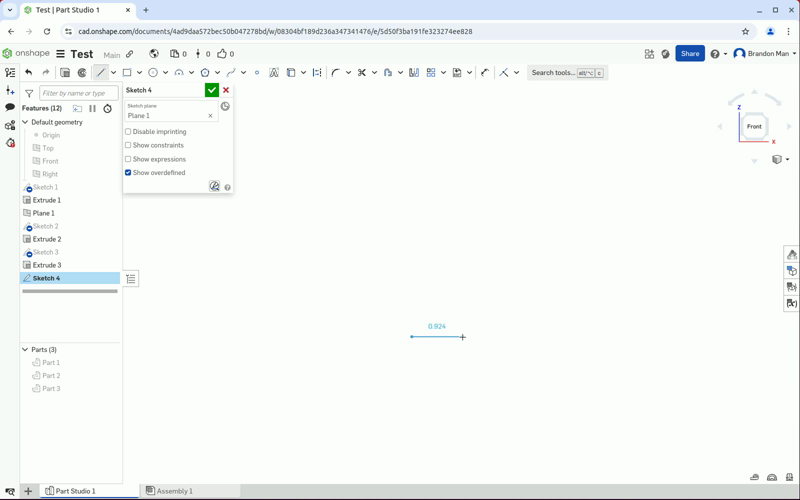
click(462, 336)
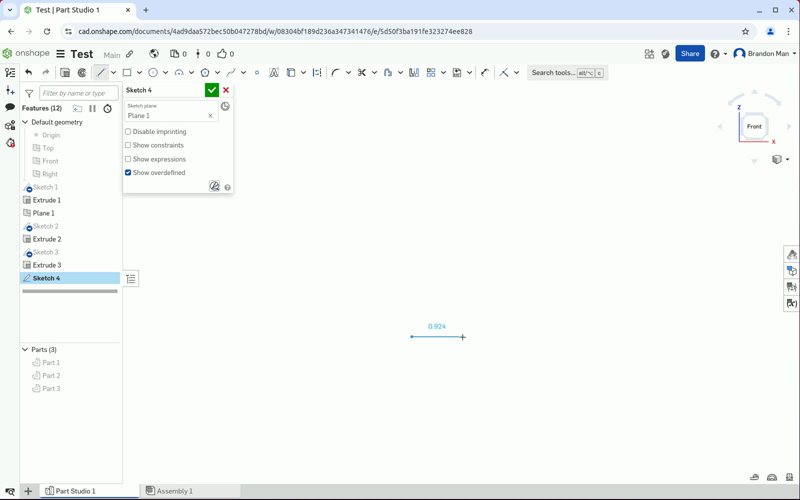
scroll(-6)
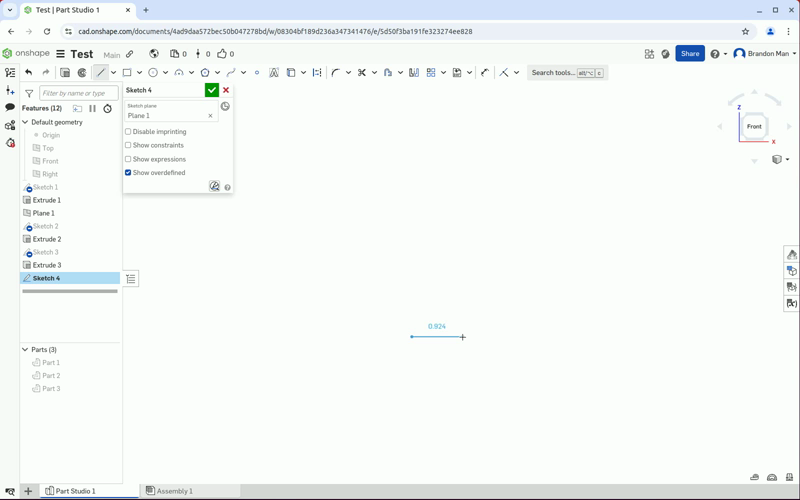
scroll(-6)
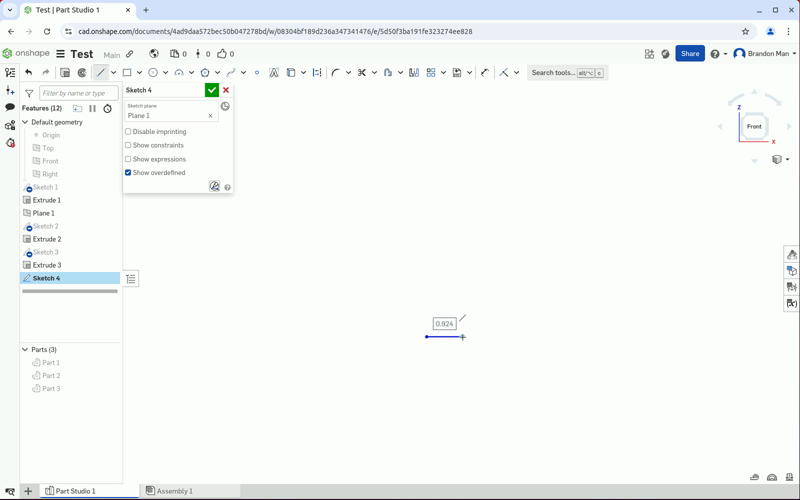
scroll(-6)
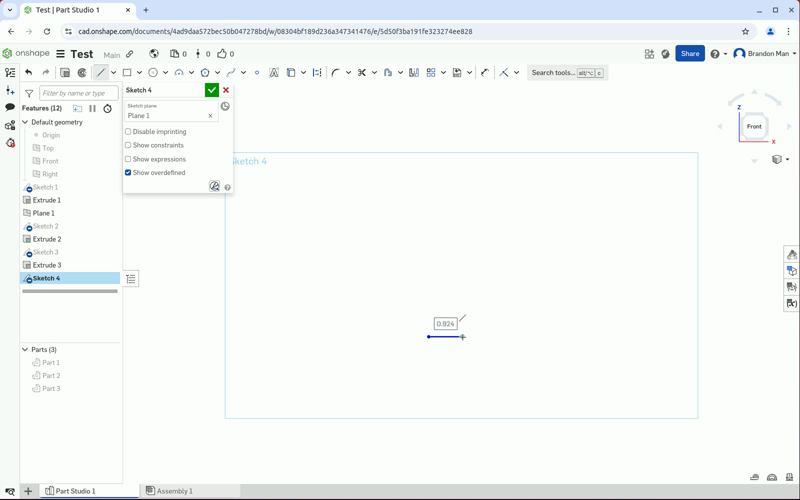
scroll(-6)
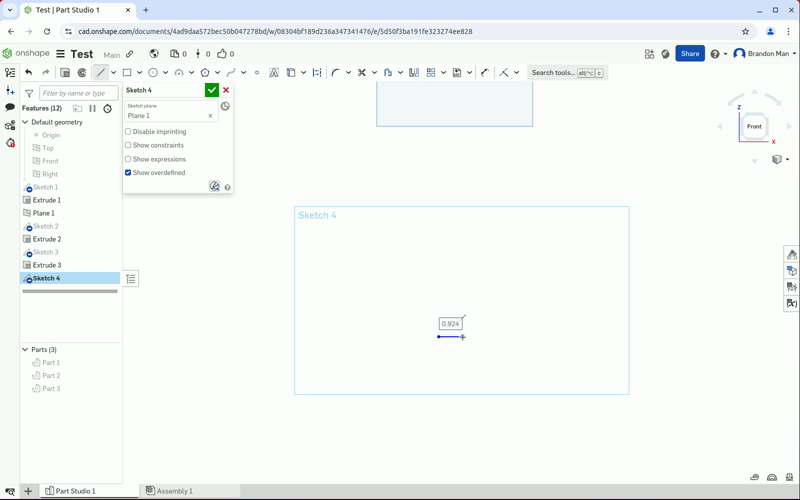
scroll(-6)
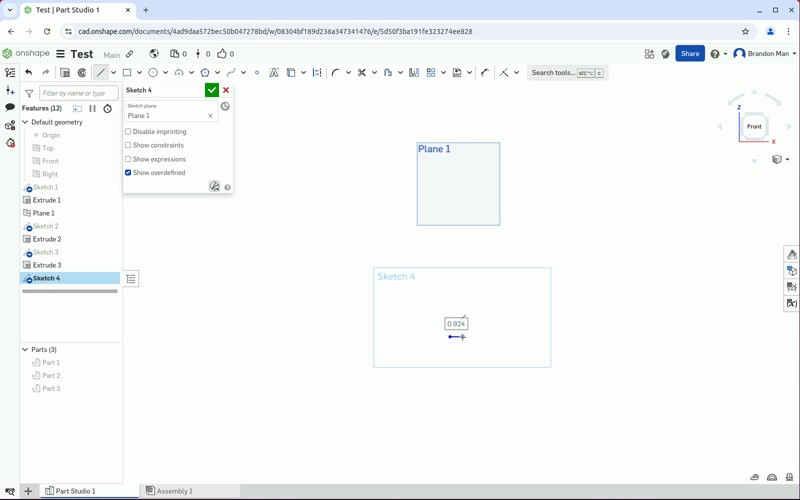
scroll(-6)
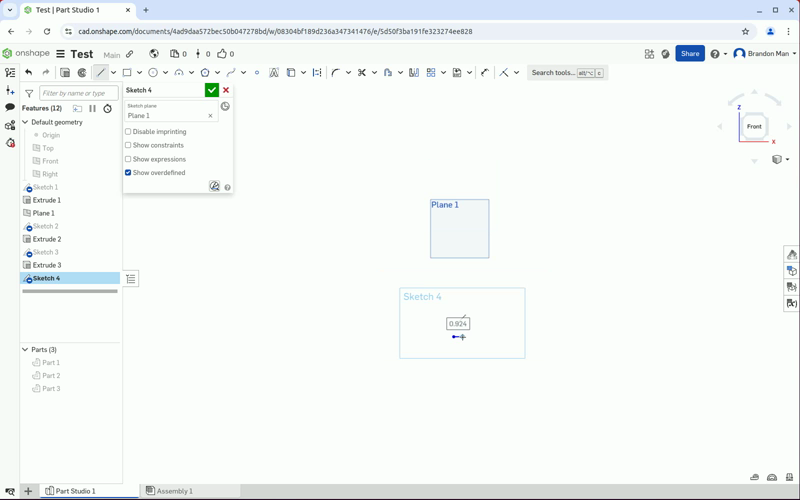
scroll(-6)
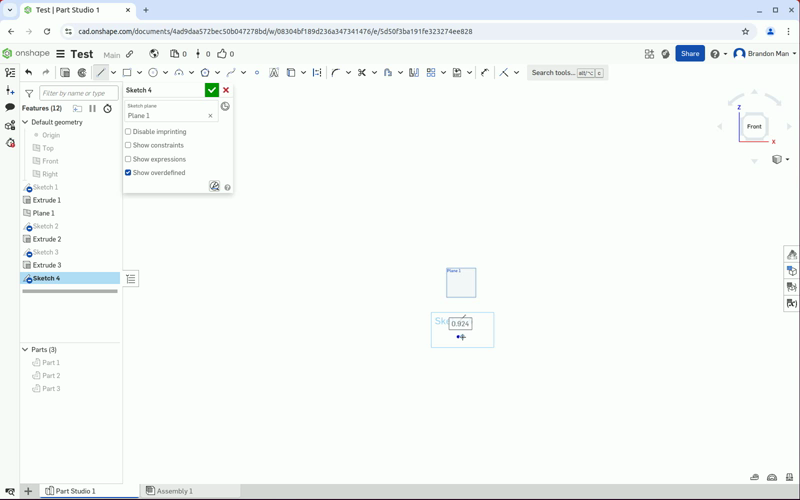
key_up(shift)
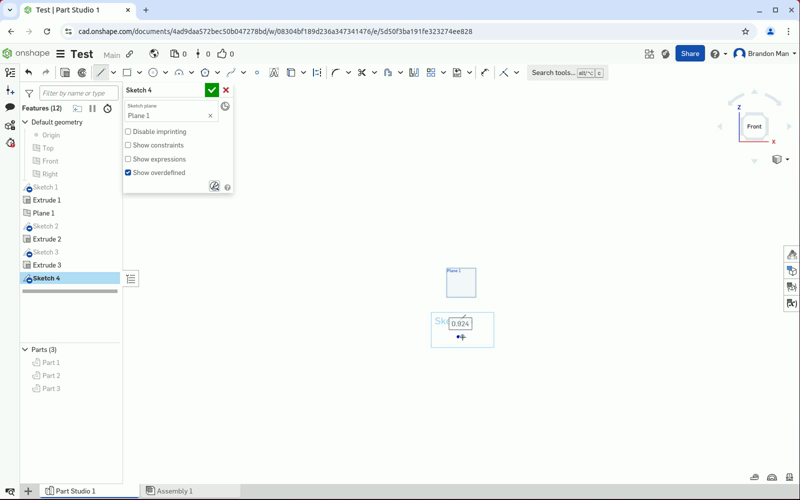
key_down(shift)
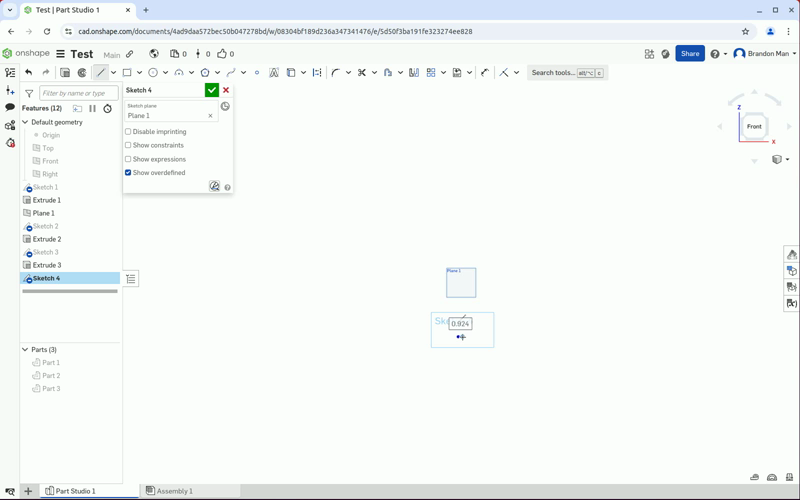
mouse_move(462, 230)
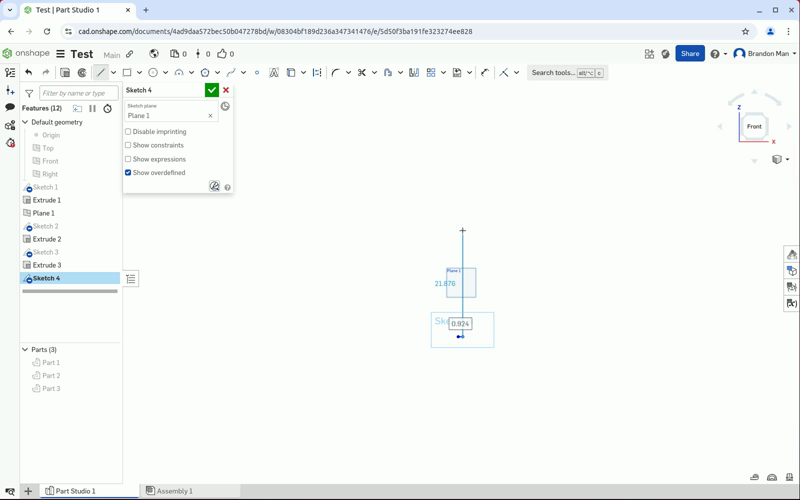
click(462, 230)
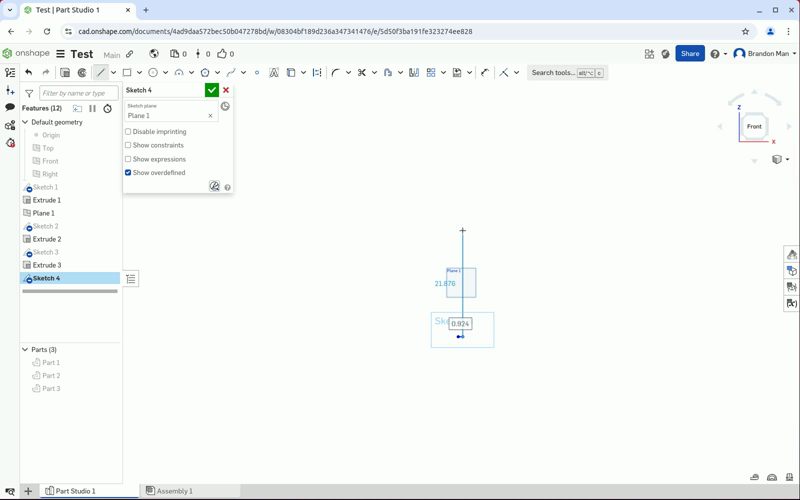
key_up(shift)
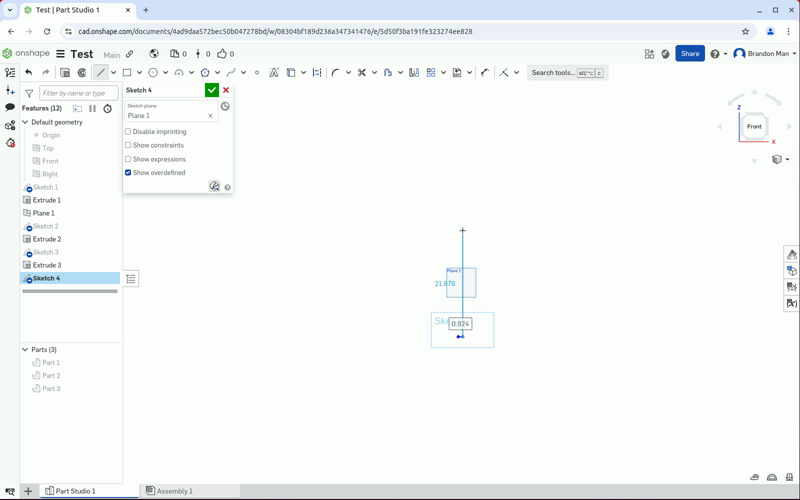
key_down(shift)
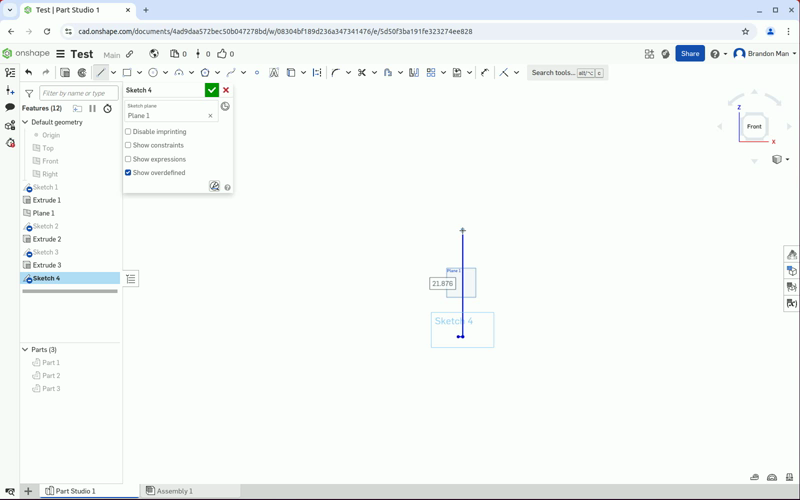
mouse_move(492, 230)
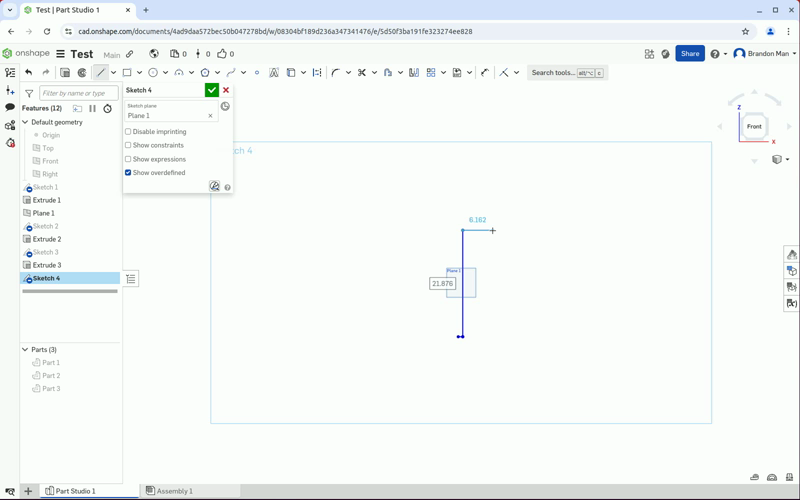
mouse_move(458, 230)
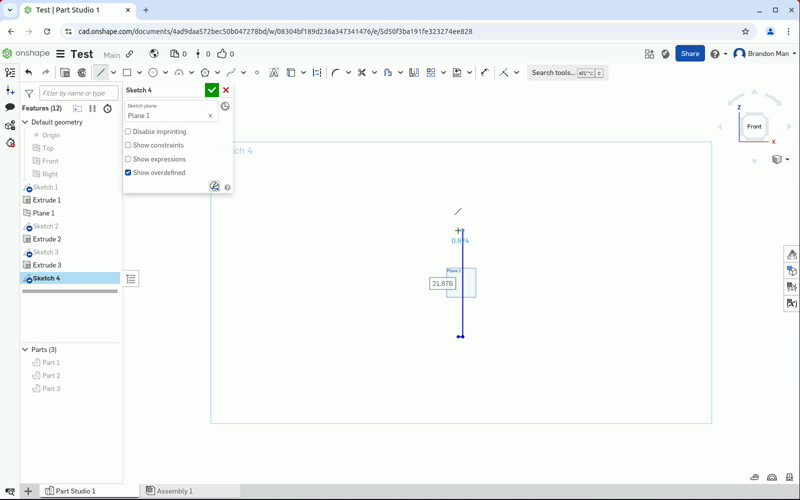
scroll(6)
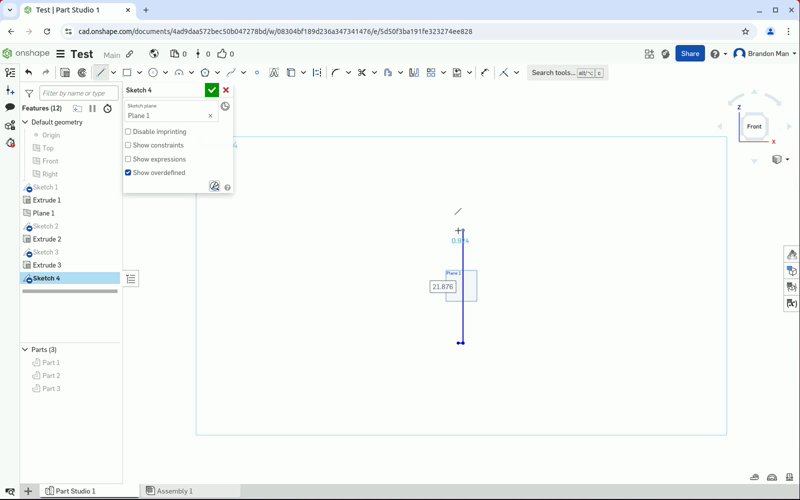
scroll(6)
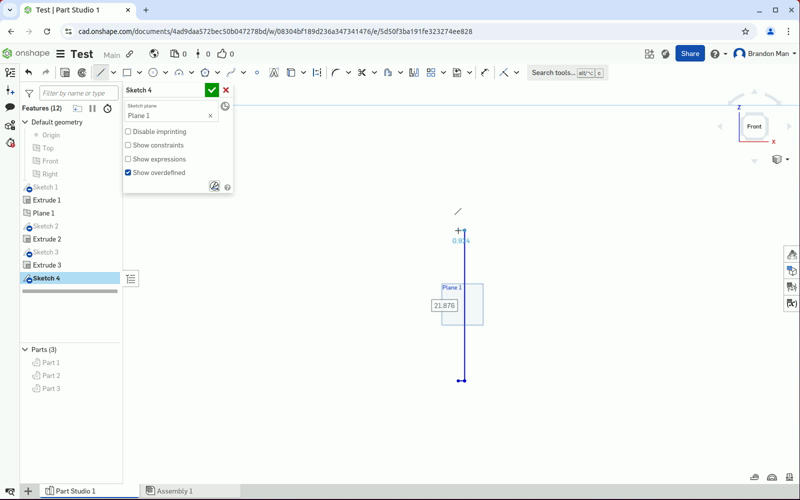
scroll(6)
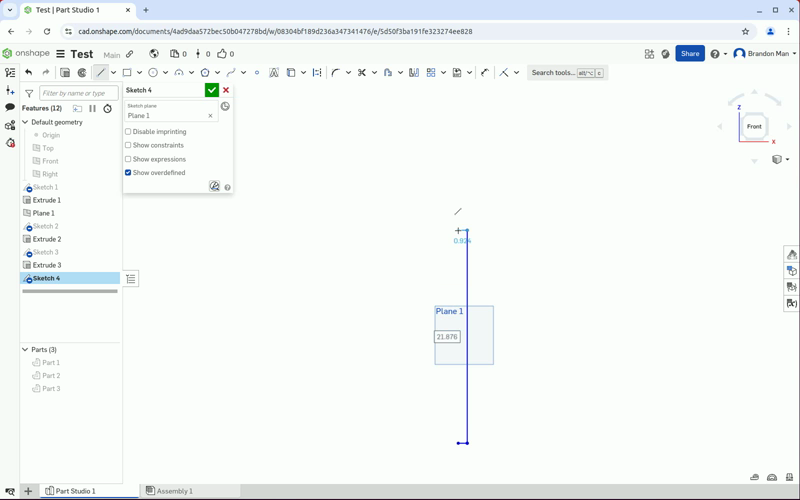
scroll(6)
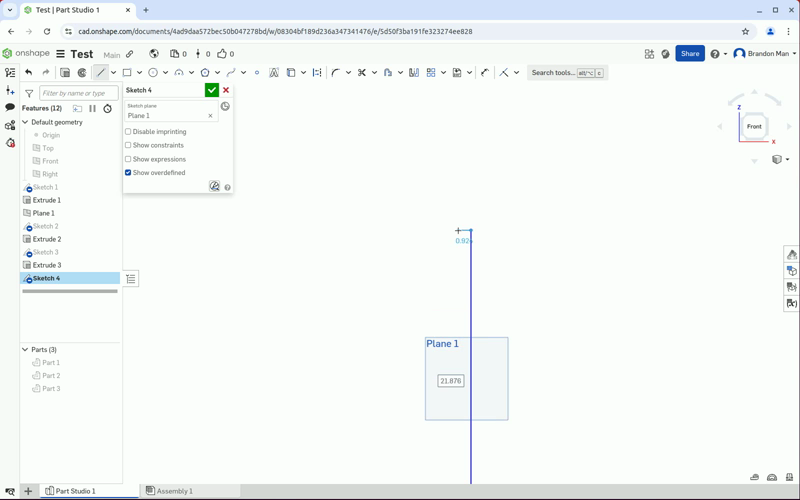
scroll(6)
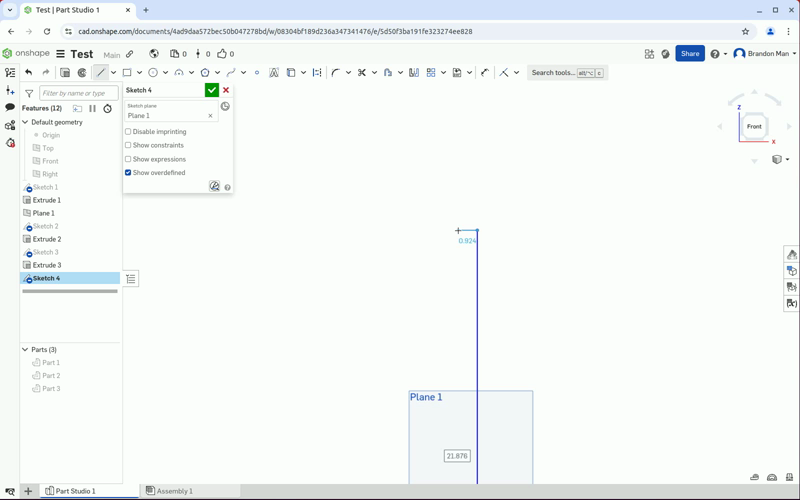
scroll(6)
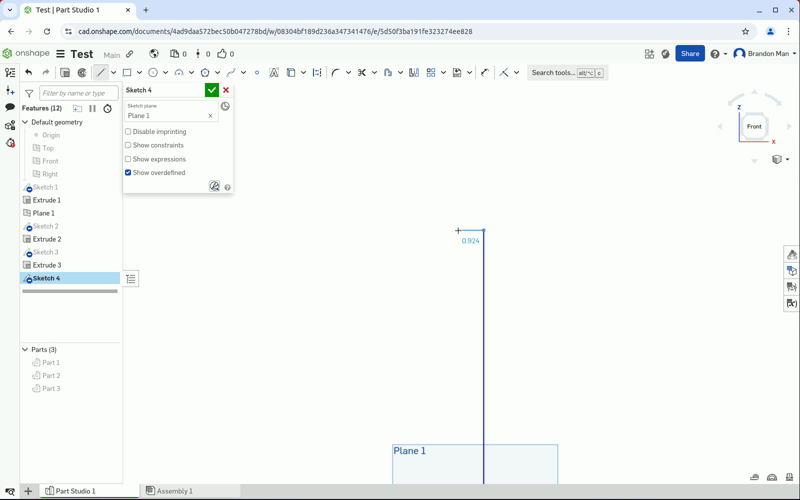
scroll(6)
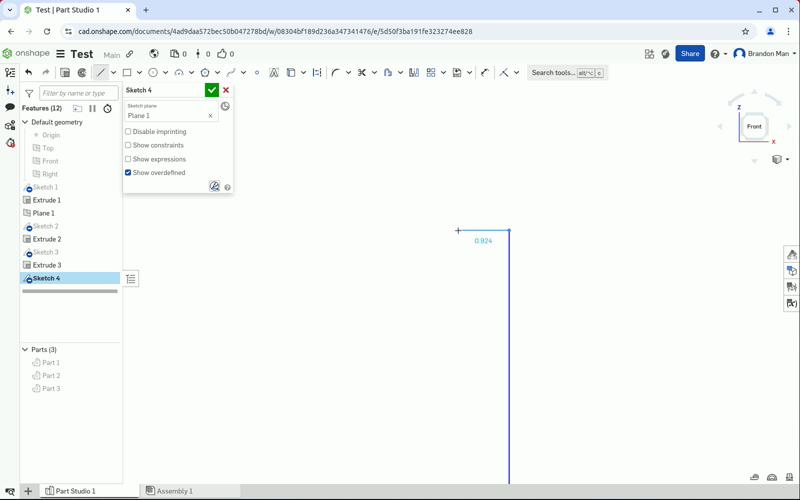
click(458, 230)
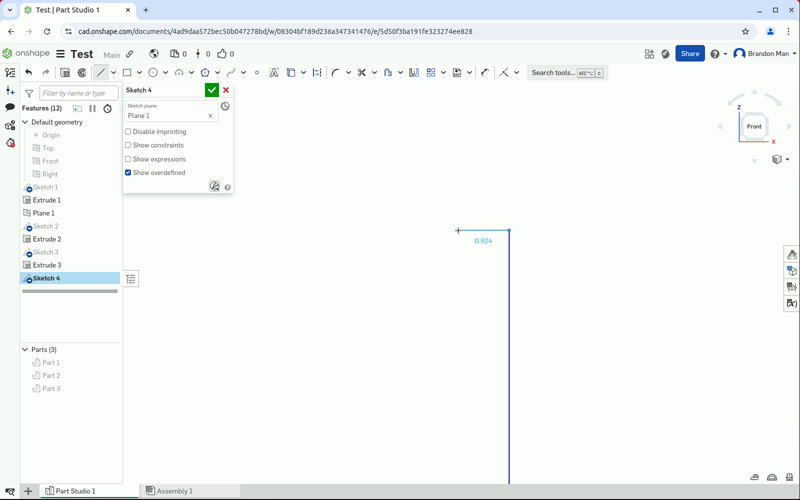
scroll(-6)
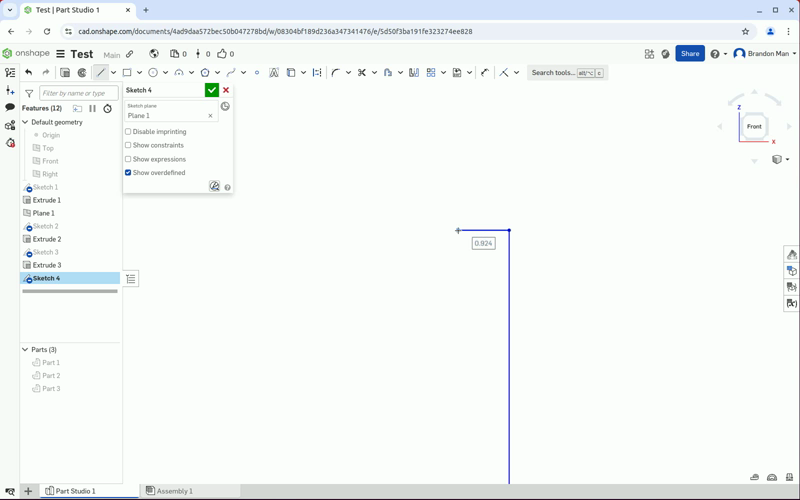
scroll(-6)
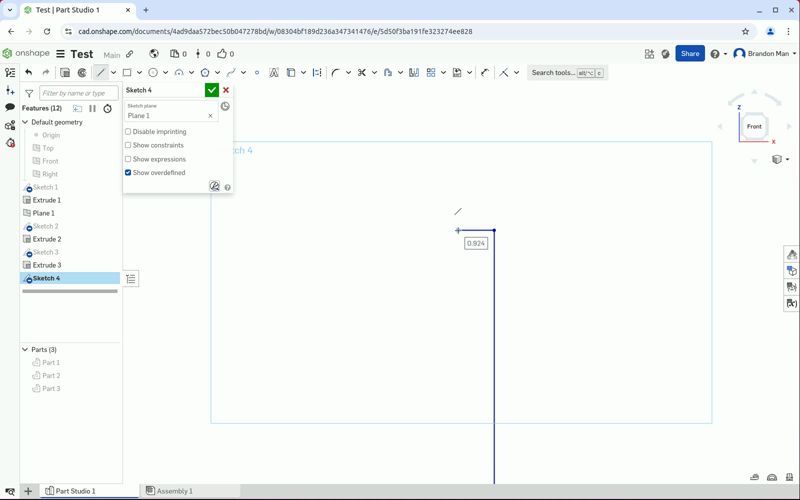
scroll(-6)
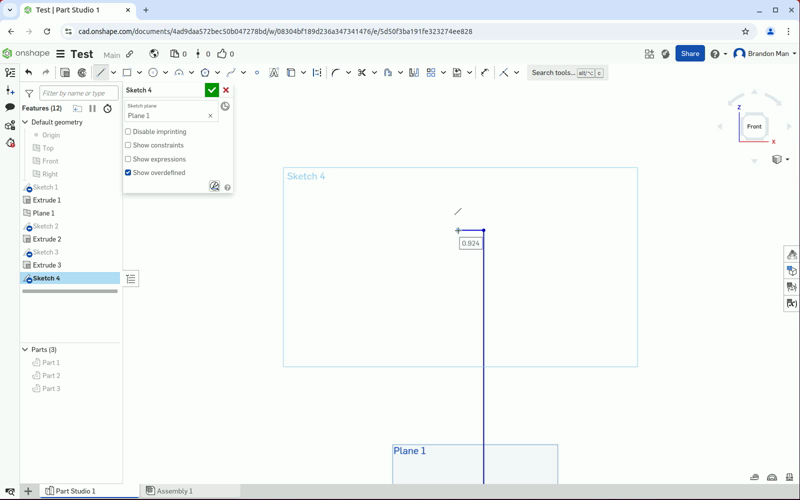
scroll(-6)
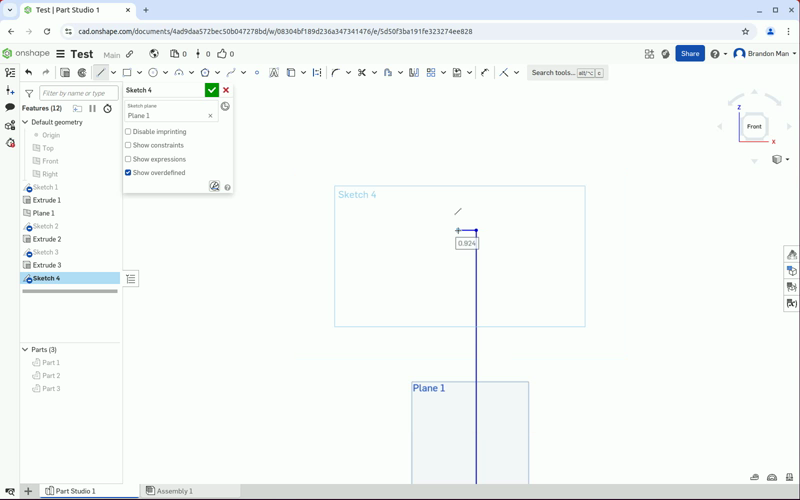
scroll(-6)
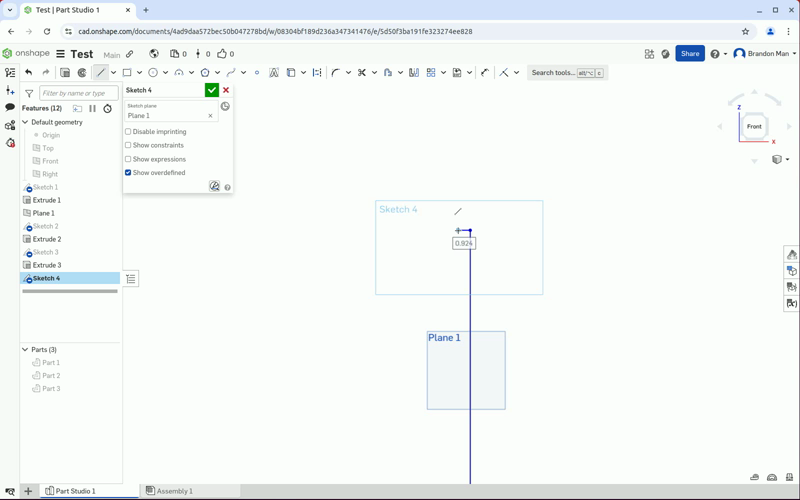
scroll(-6)
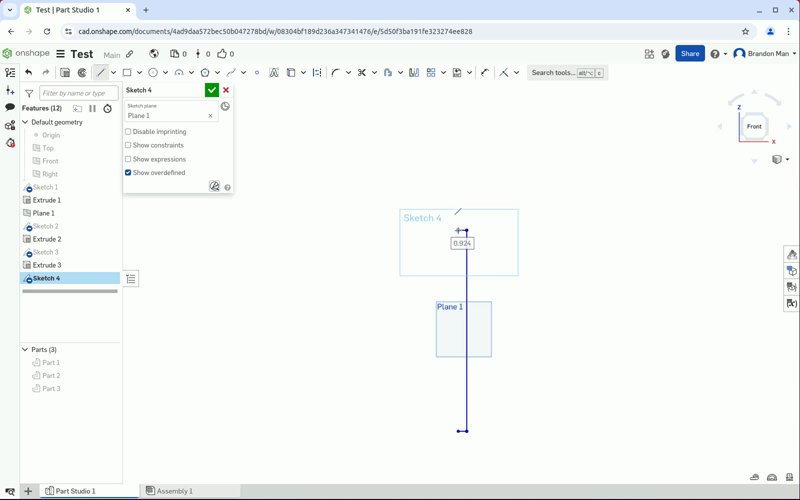
scroll(-6)
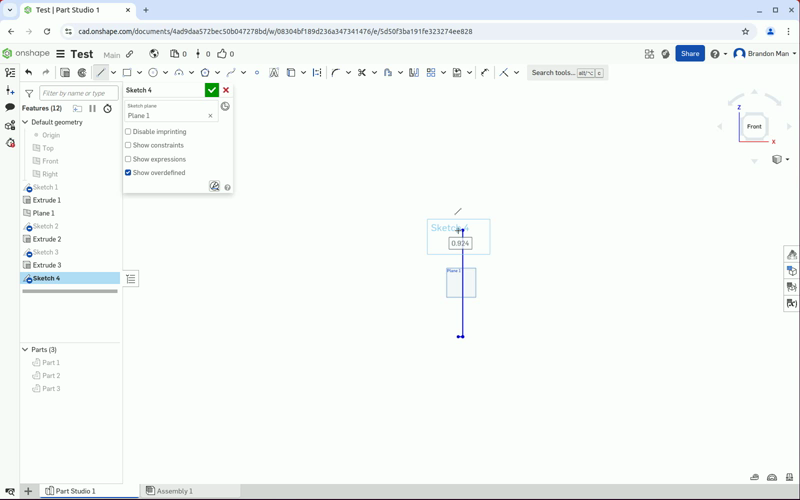
key_up(shift)
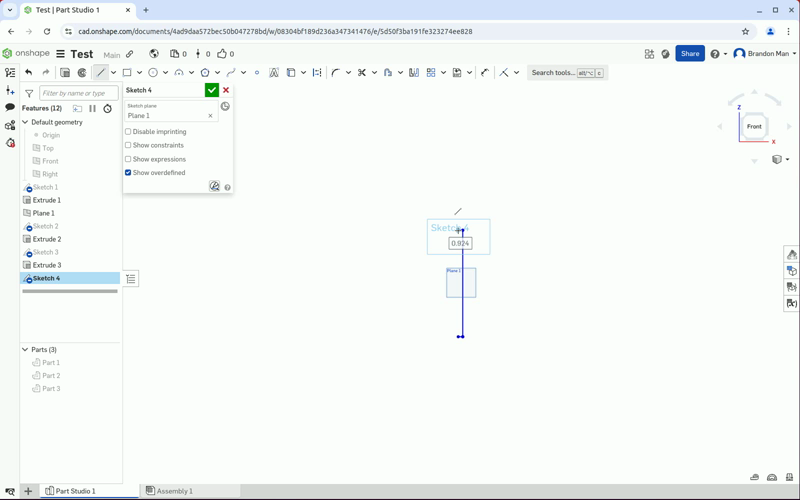
key_down(shift)
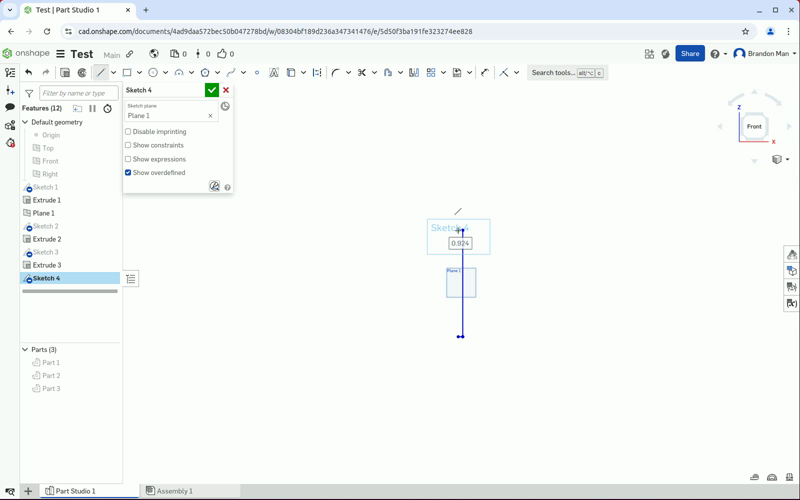
mouse_move(458, 336)
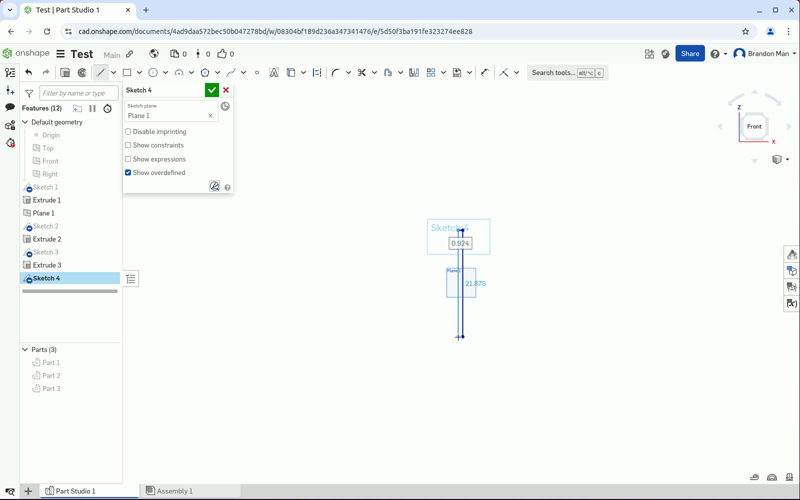
scroll(6)
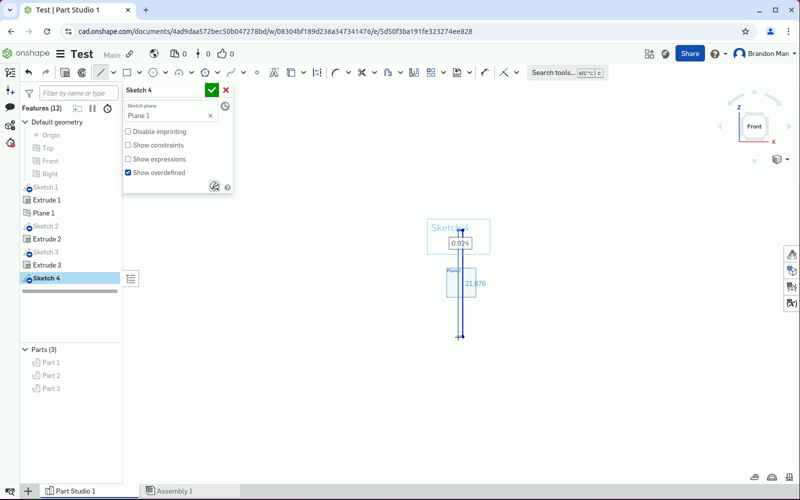
scroll(6)
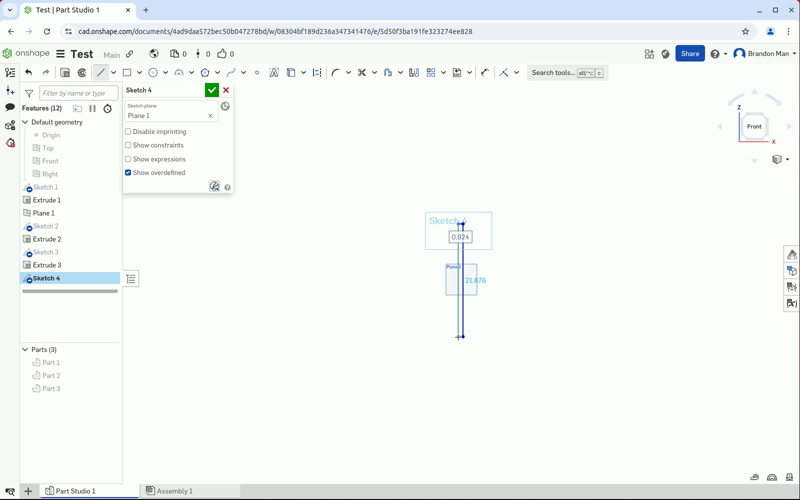
scroll(6)
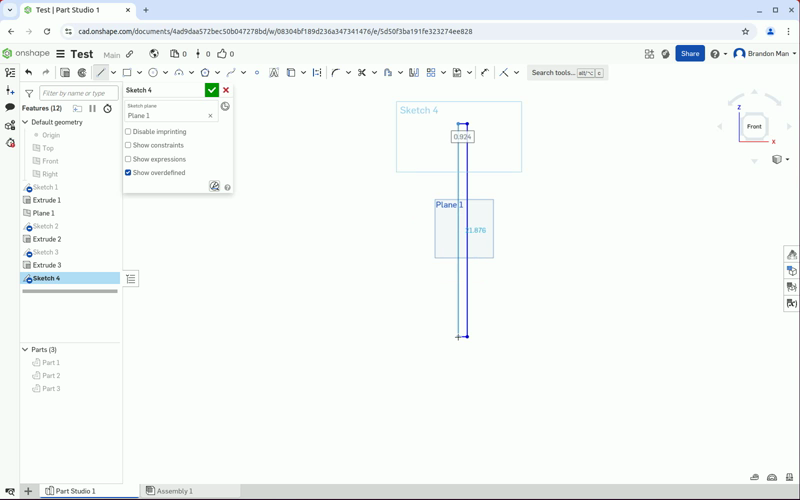
scroll(6)
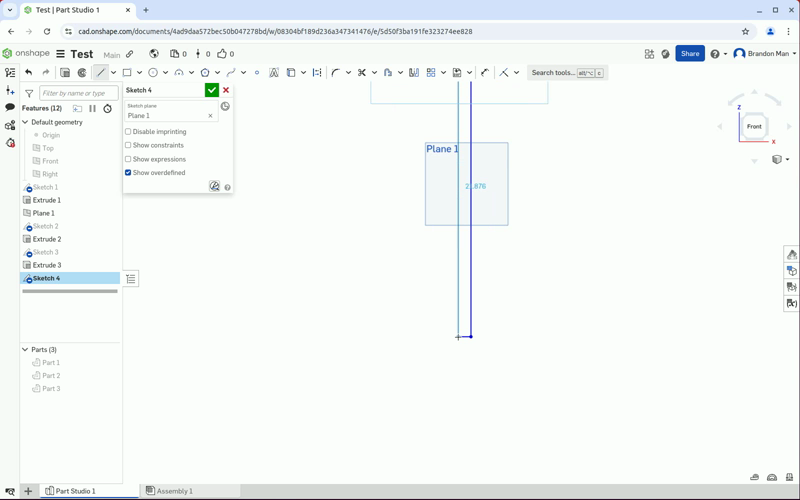
scroll(6)
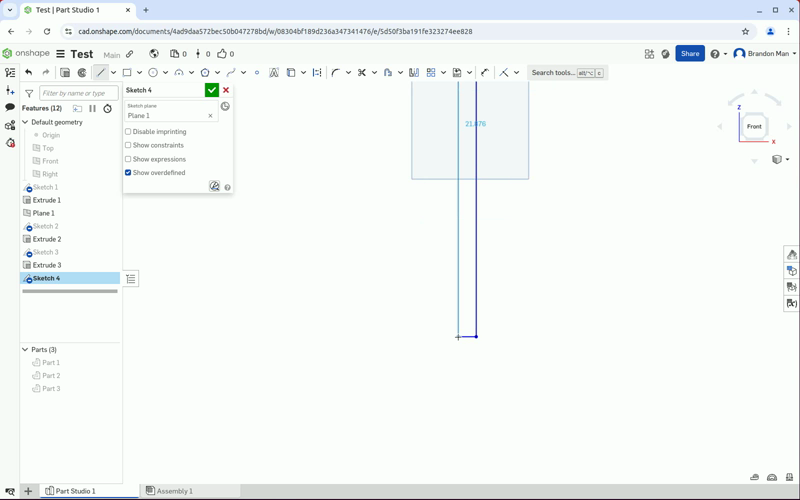
scroll(6)
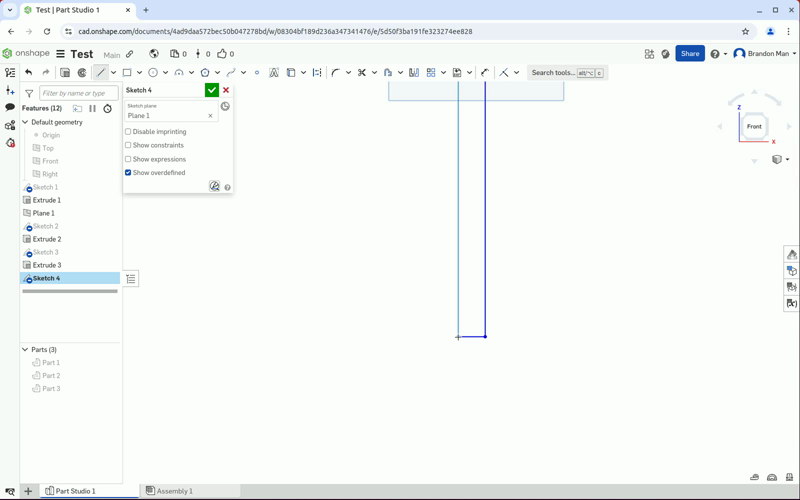
scroll(6)
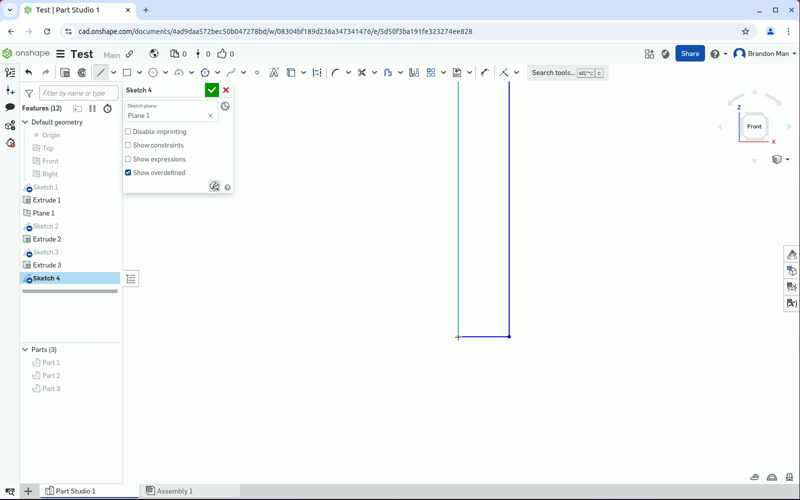
key_up(shift)
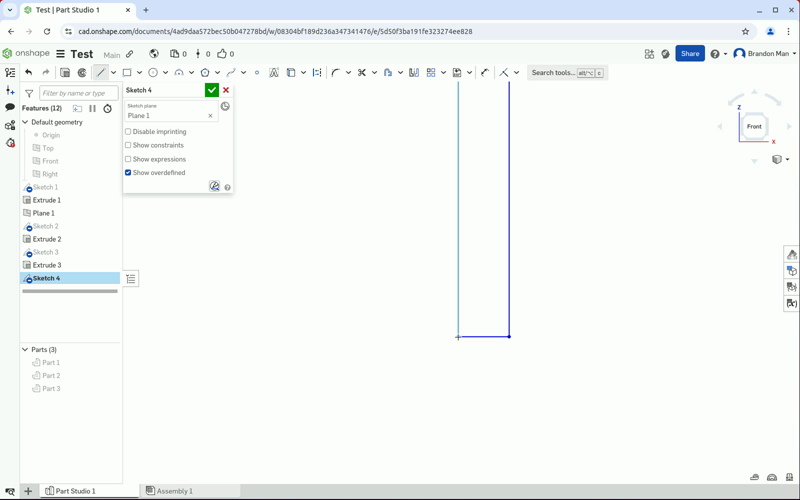
click(458, 336)
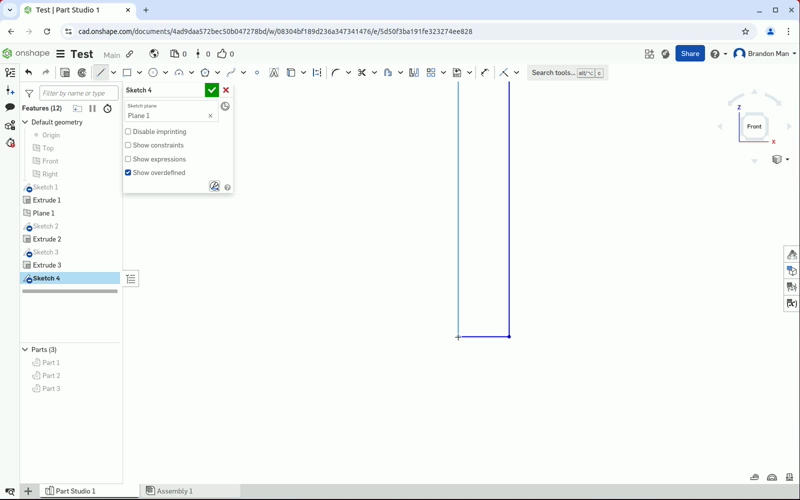
scroll(-6)
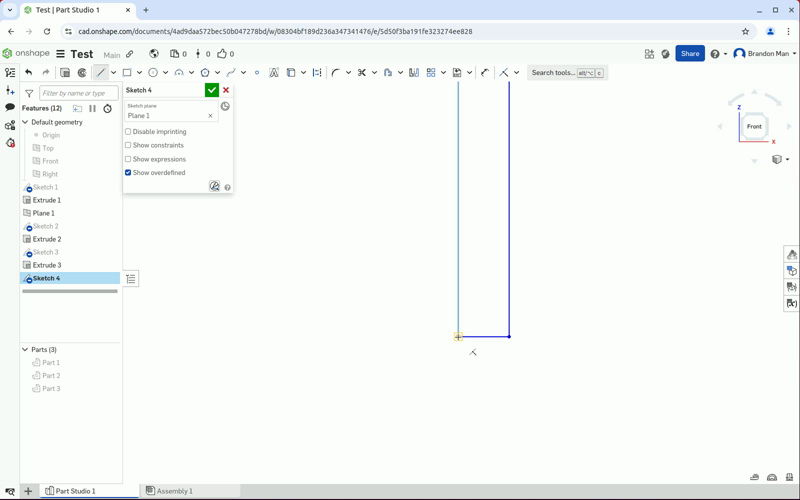
scroll(-6)
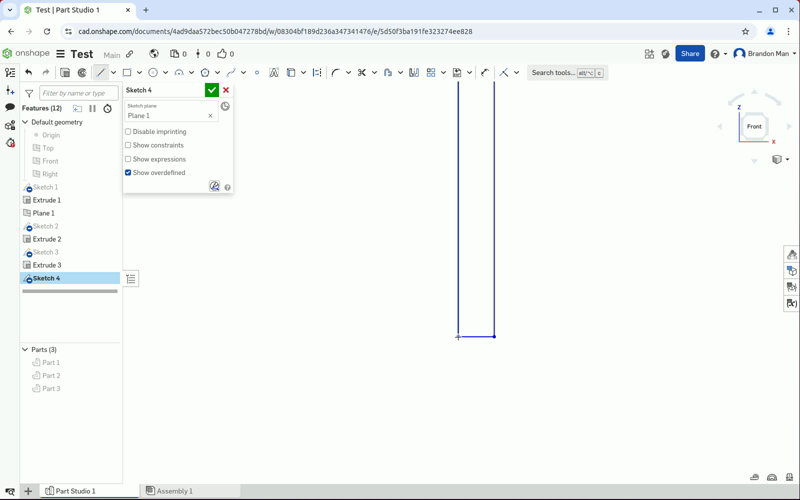
scroll(-6)
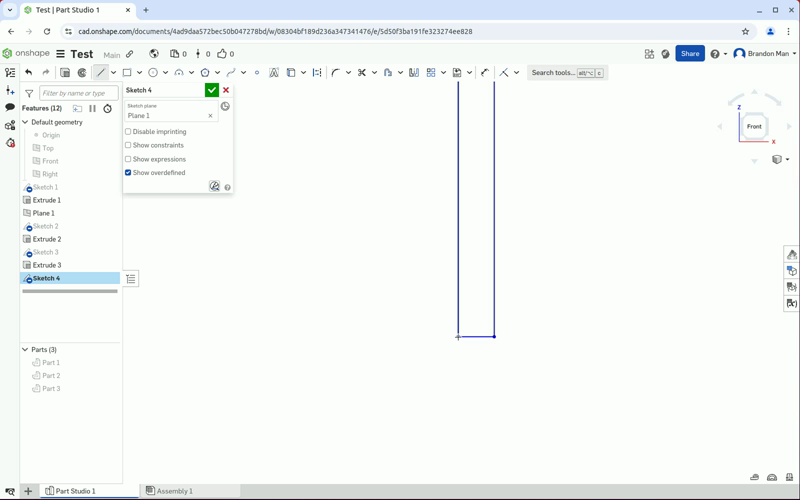
scroll(-6)
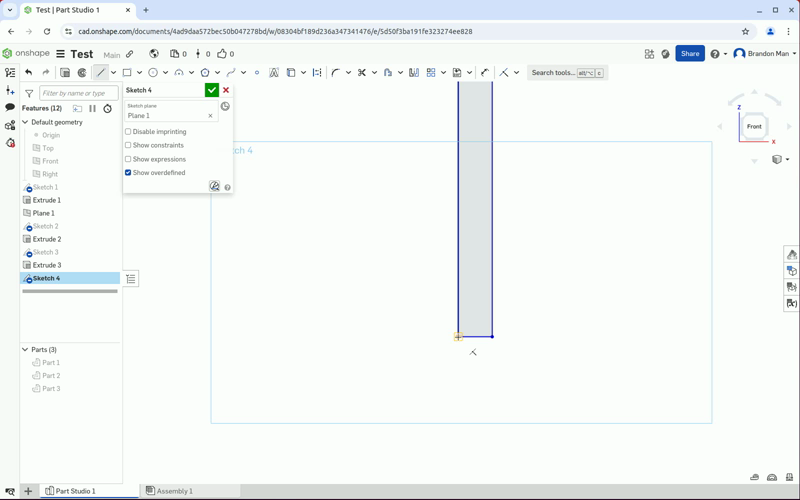
scroll(-6)
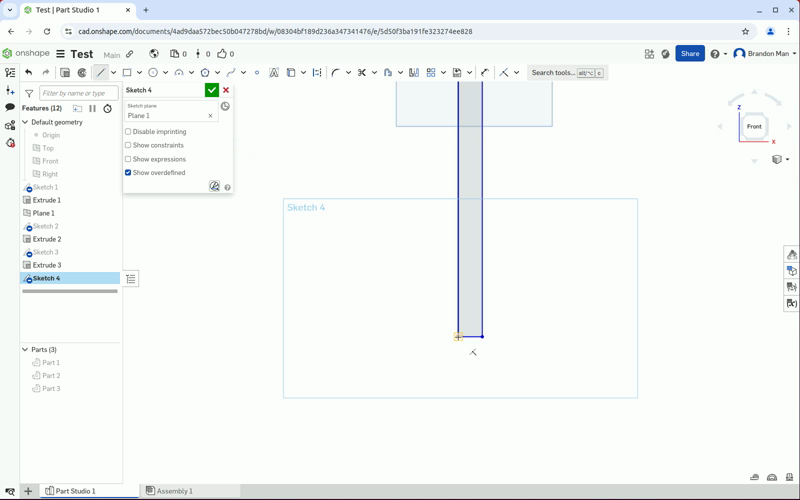
scroll(-6)
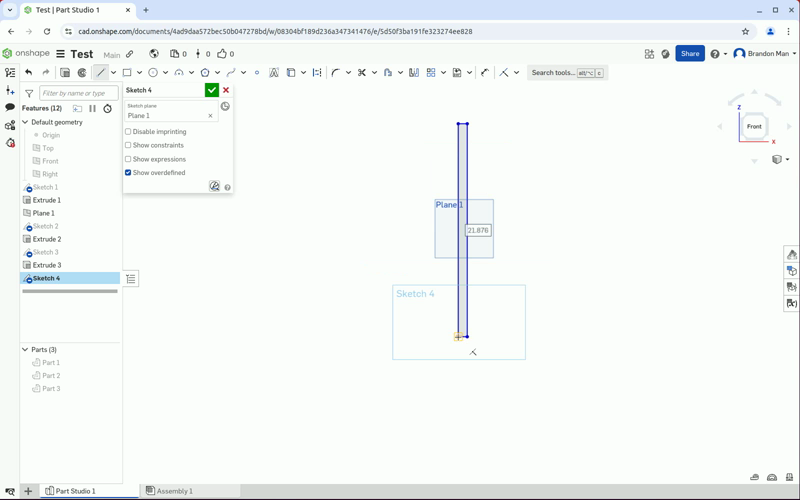
scroll(-6)
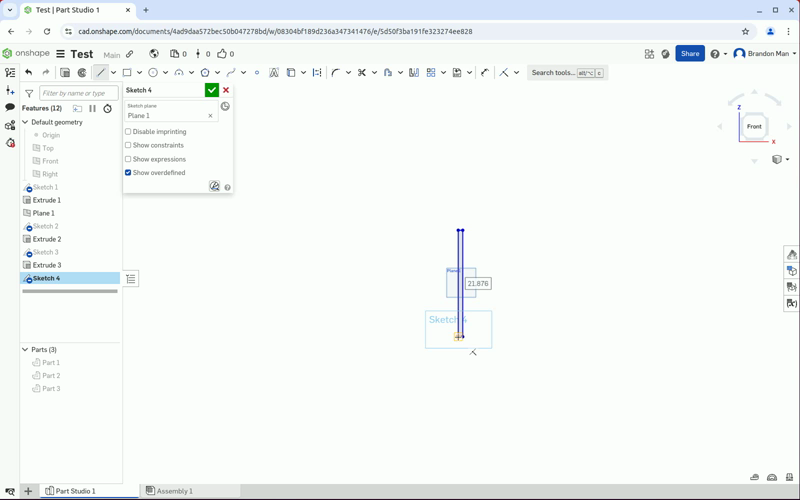
key(esc)
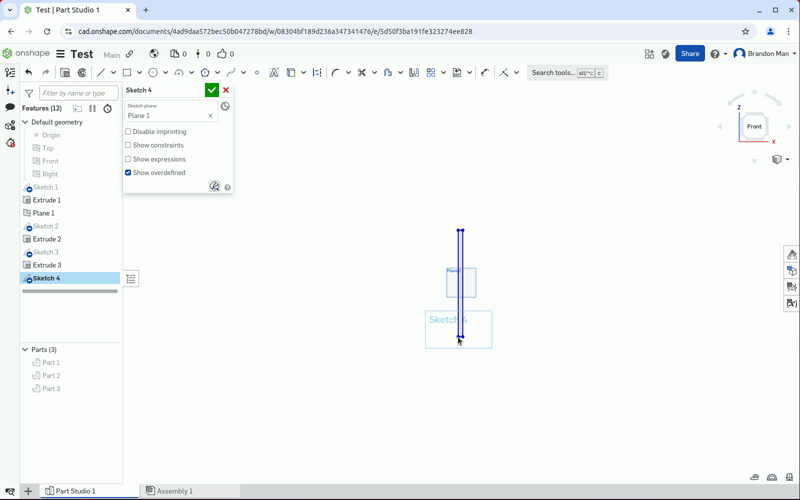
mouse_move(461, 233)
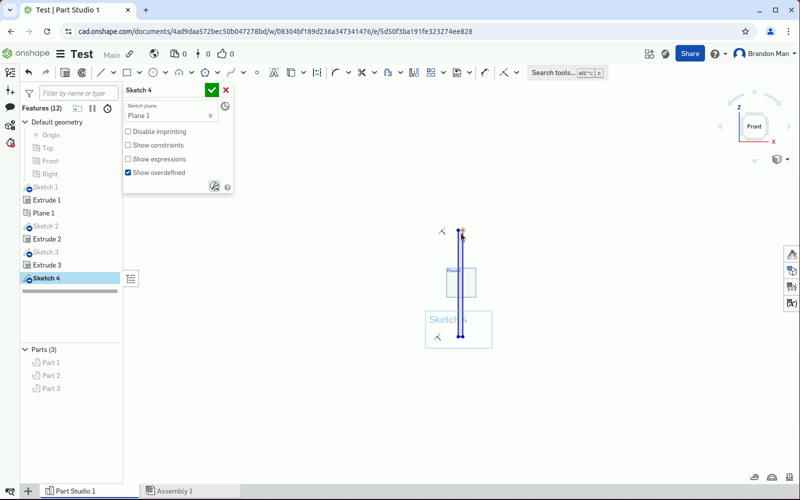
scroll(6)
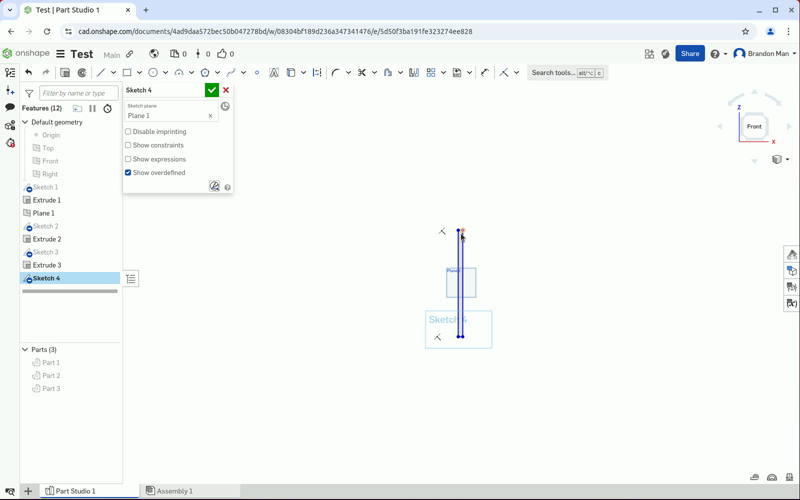
scroll(6)
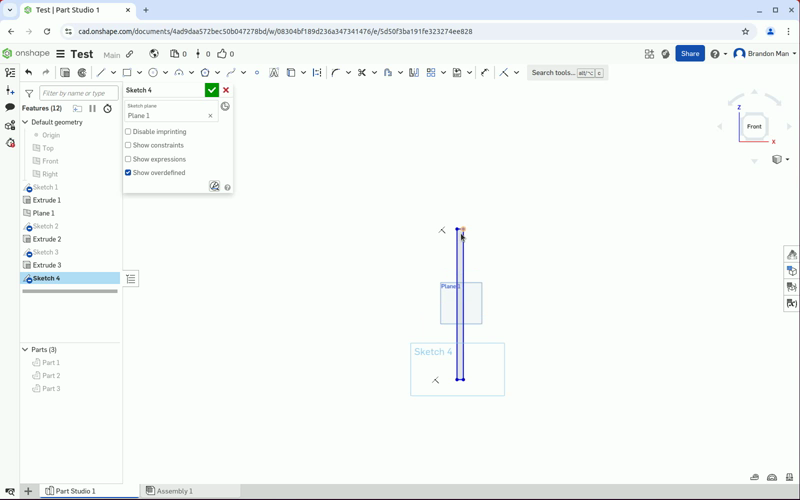
scroll(6)
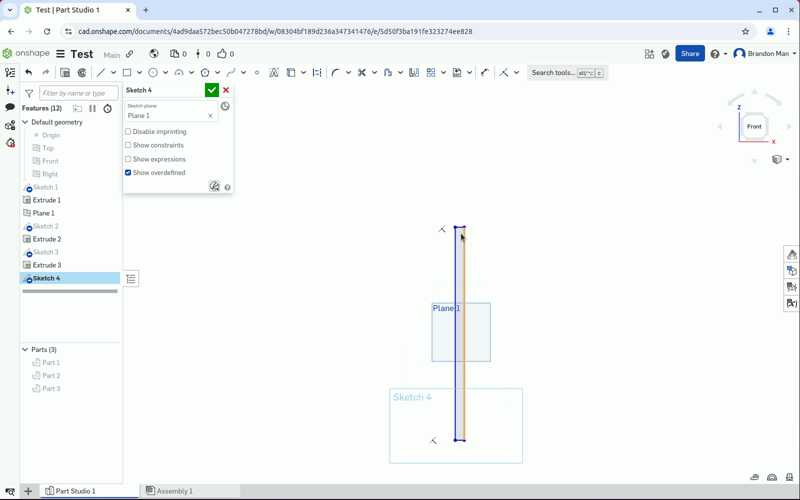
scroll(6)
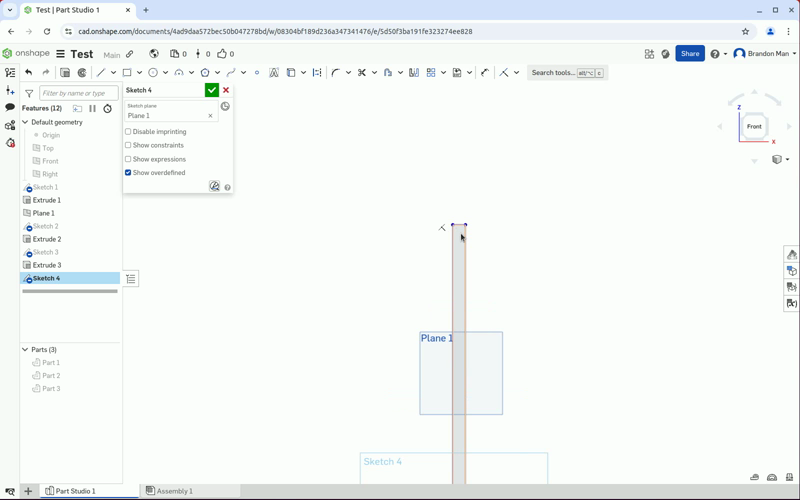
scroll(6)
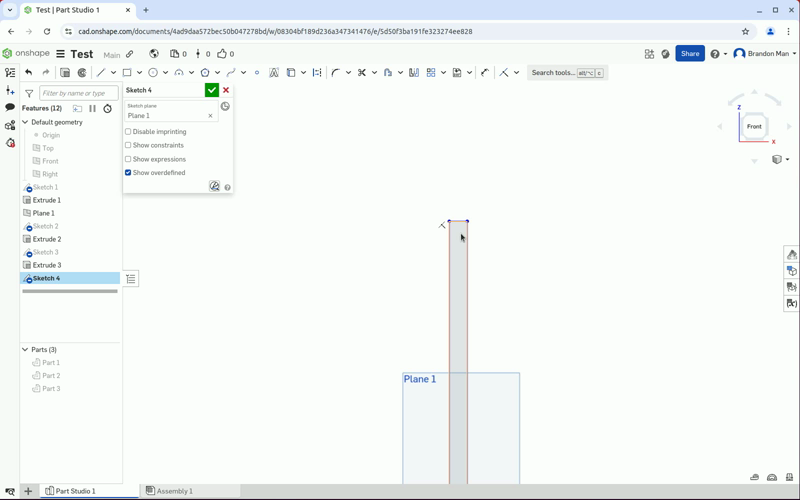
scroll(6)
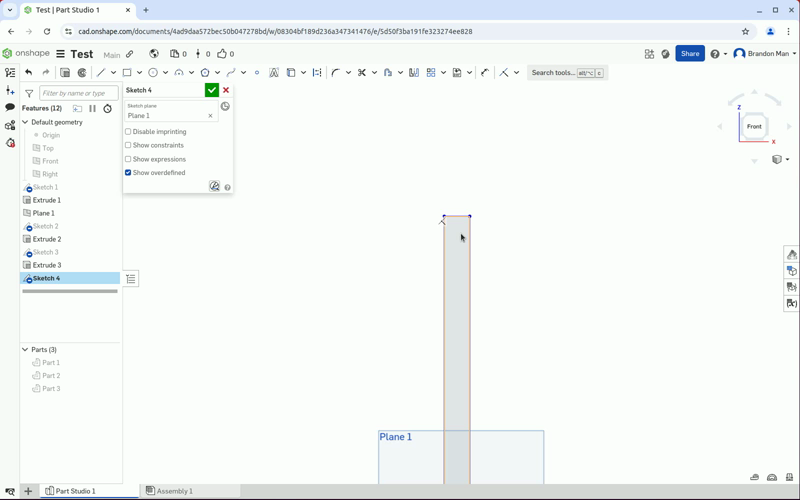
scroll(6)
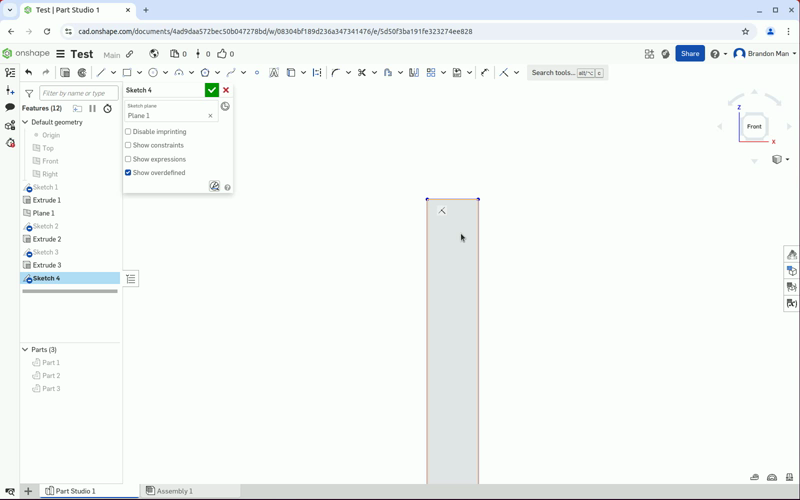
click(461, 233)
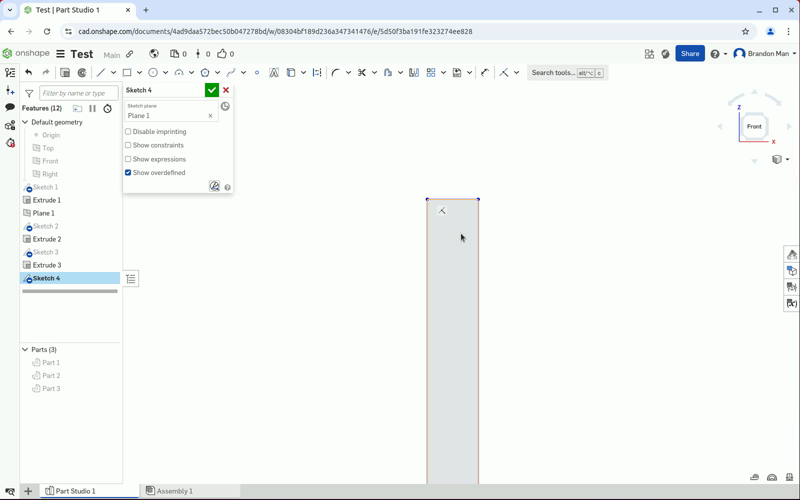
scroll(-6)
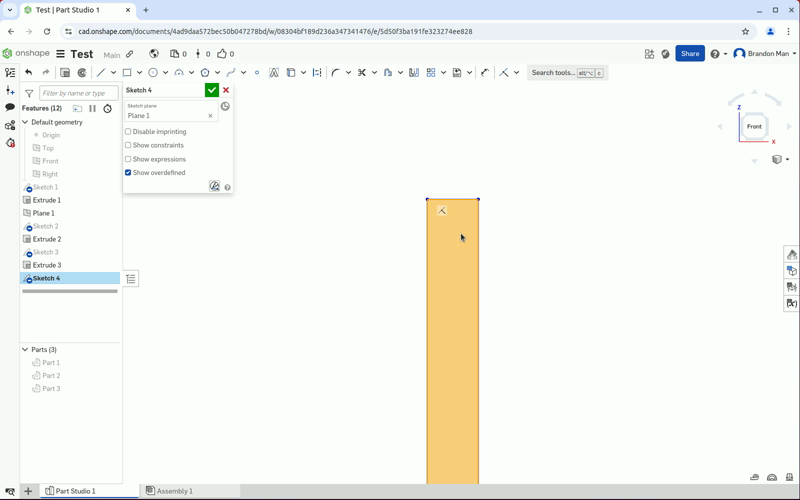
scroll(-6)
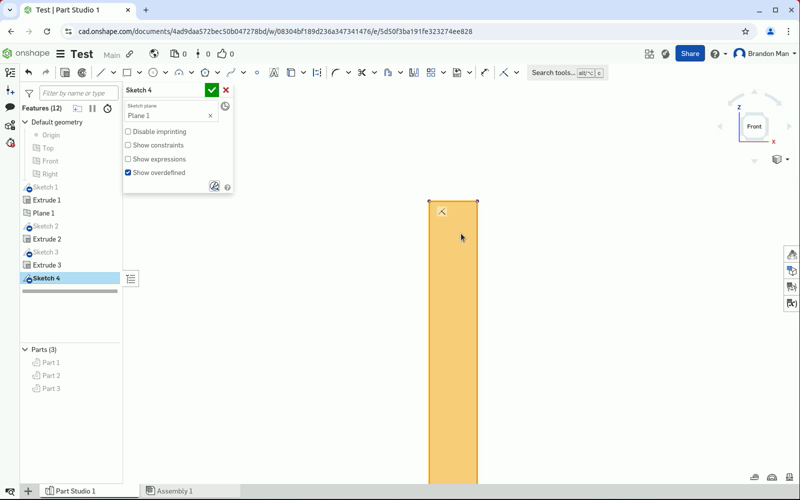
scroll(-6)
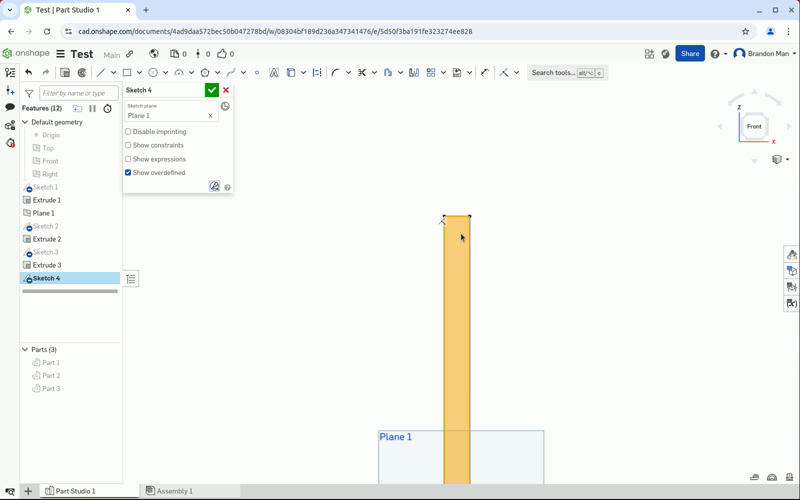
scroll(-6)
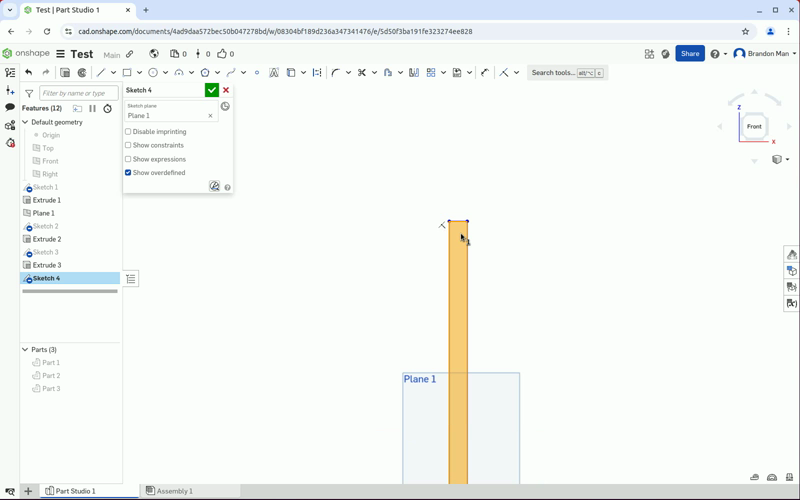
scroll(-6)
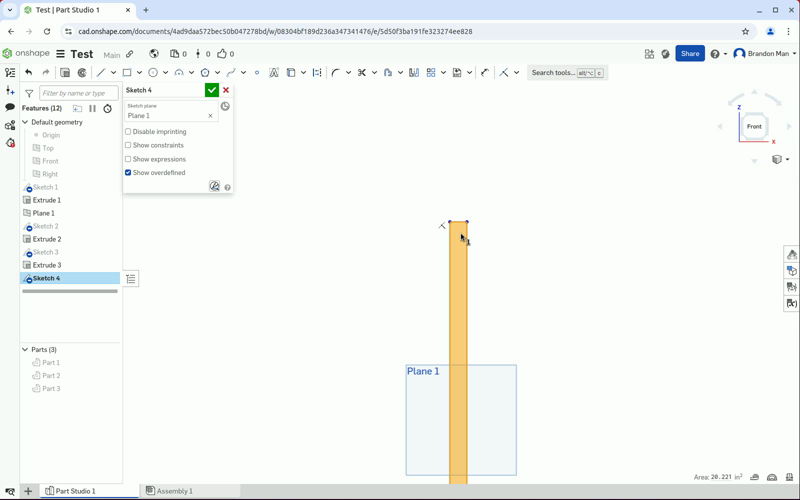
scroll(-6)
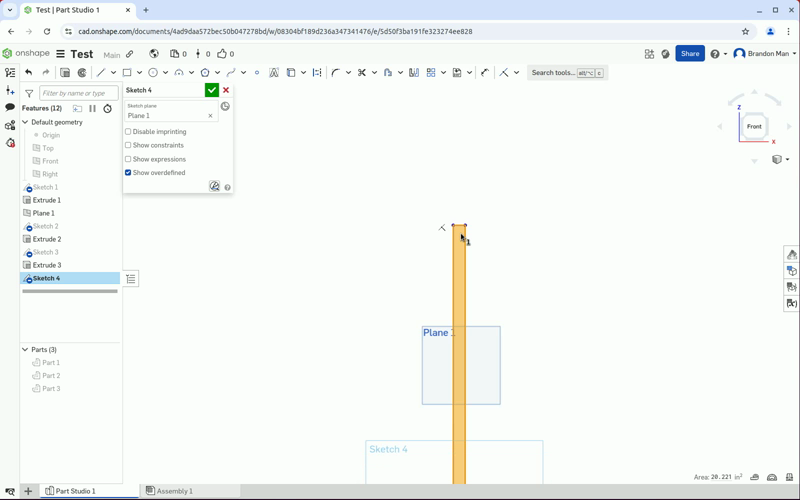
scroll(-6)
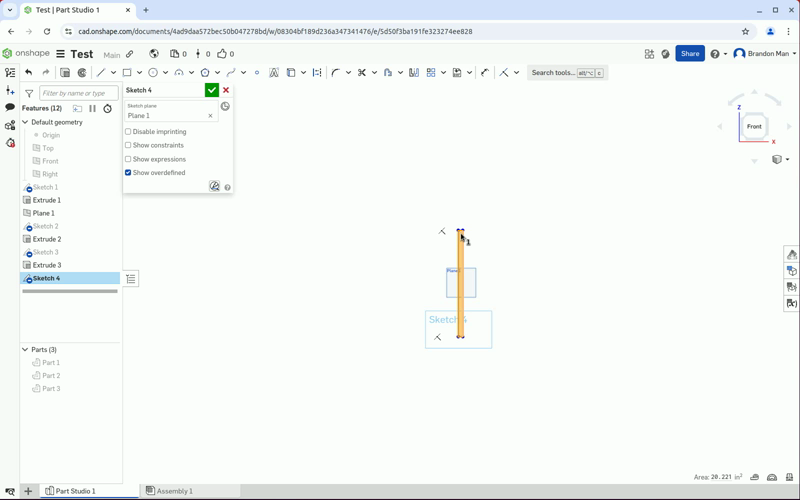
mouse_move(73, 352)
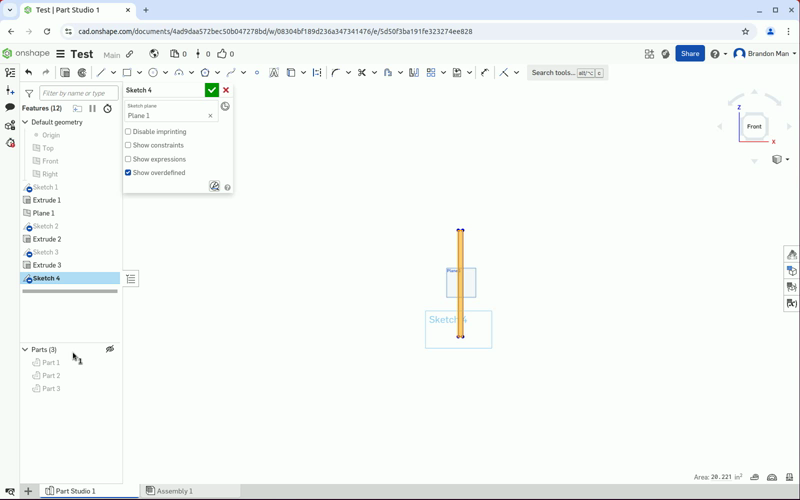
key(shift+y)
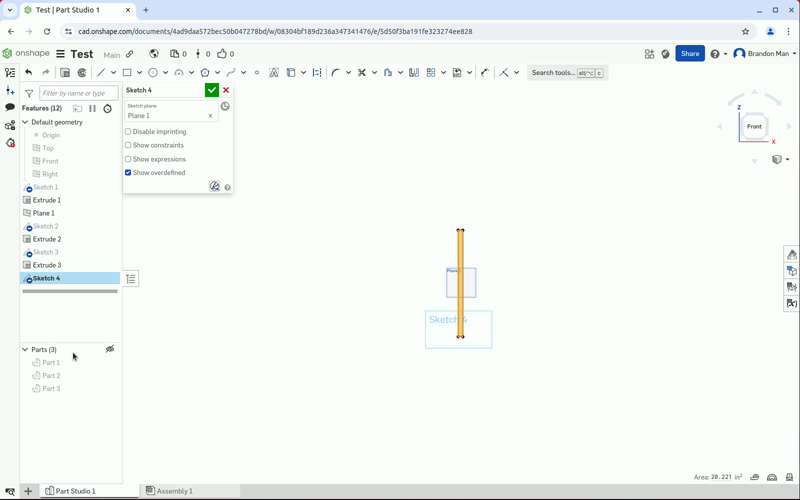
key(shift+e)
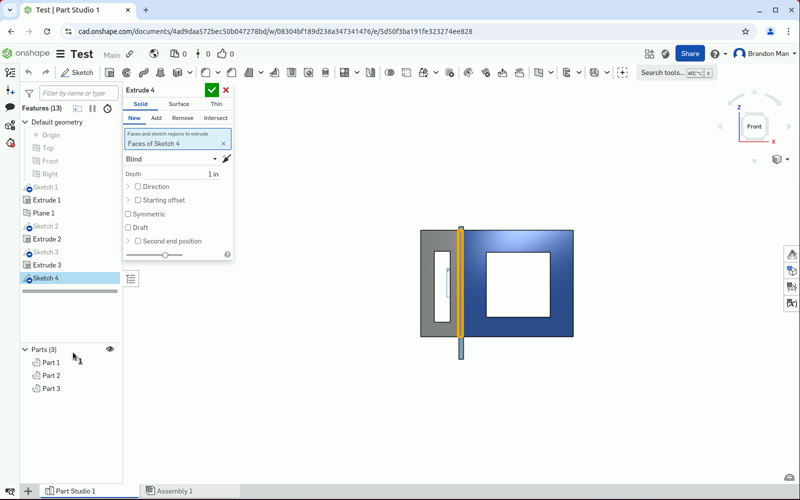
mouse_move(143, 106)
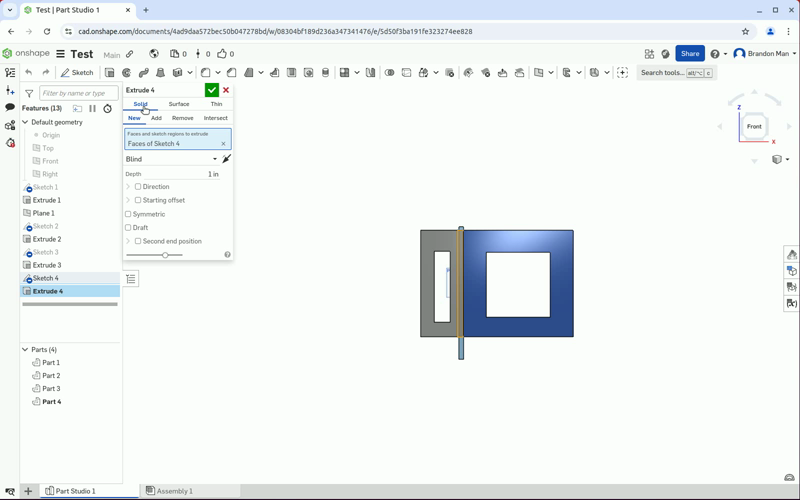
click(143, 106)
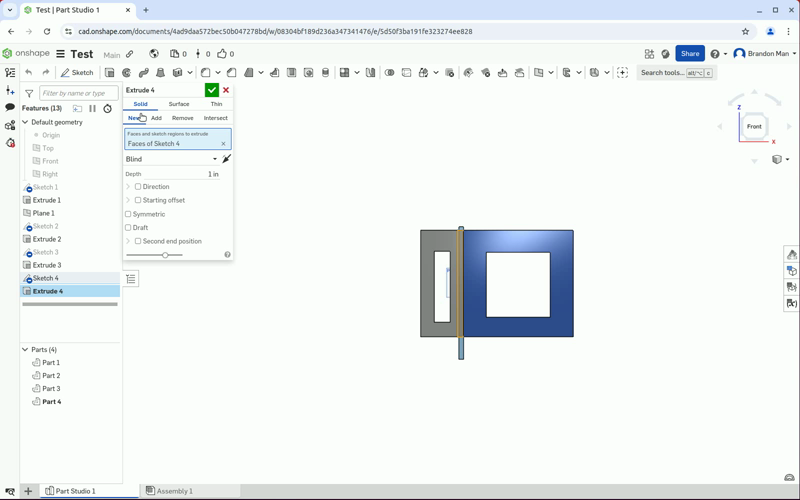
mouse_move(137, 120)
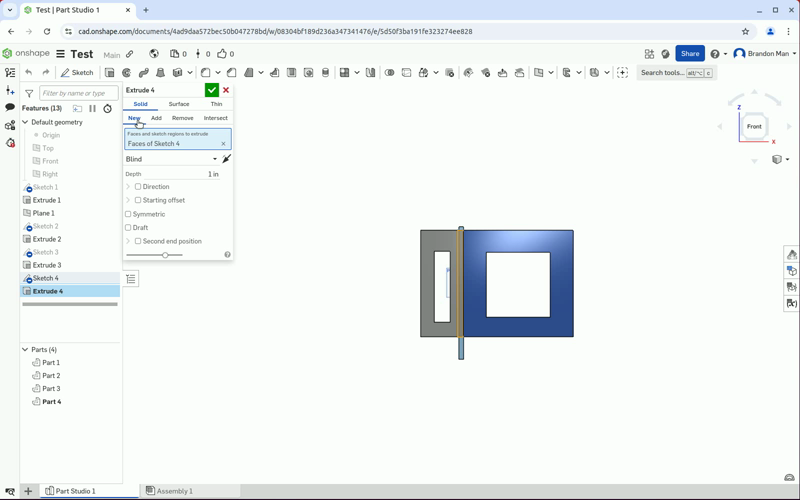
click(137, 120)
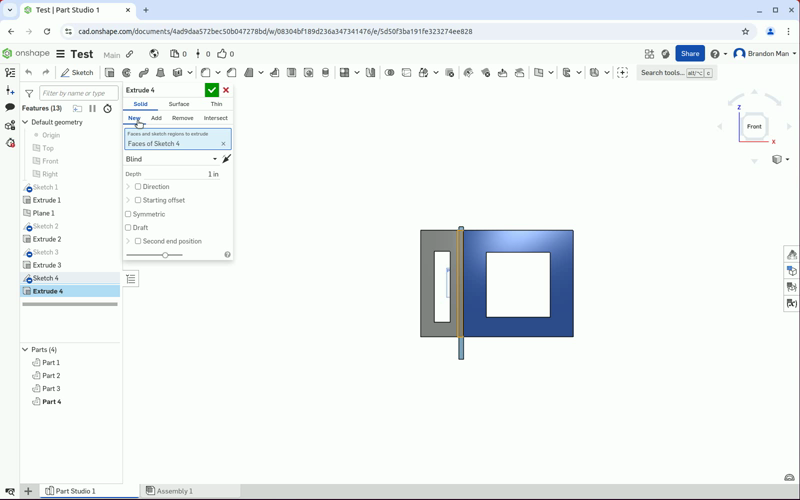
key(tab, 4)
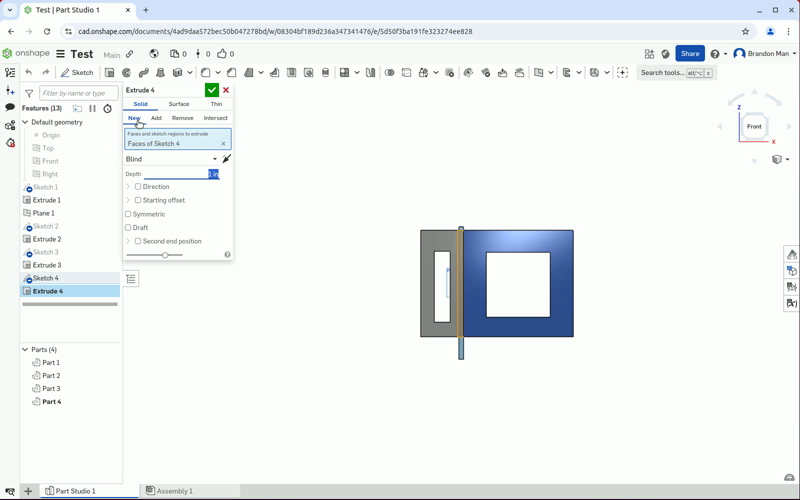
text(0.963)
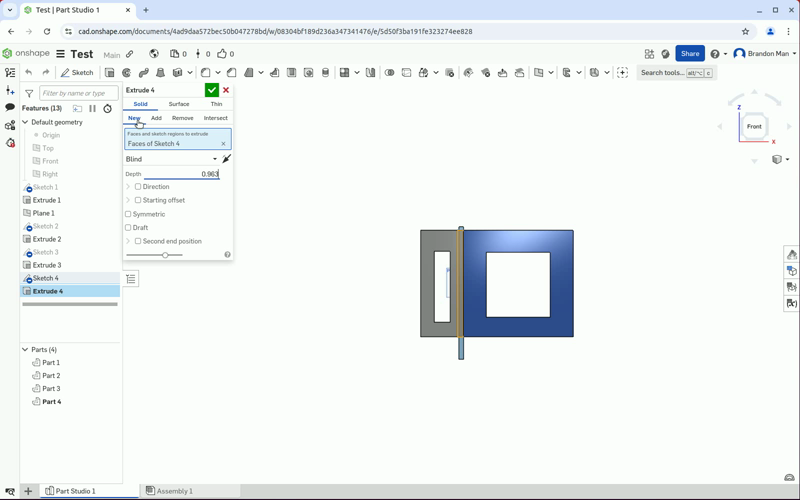
key(enter)
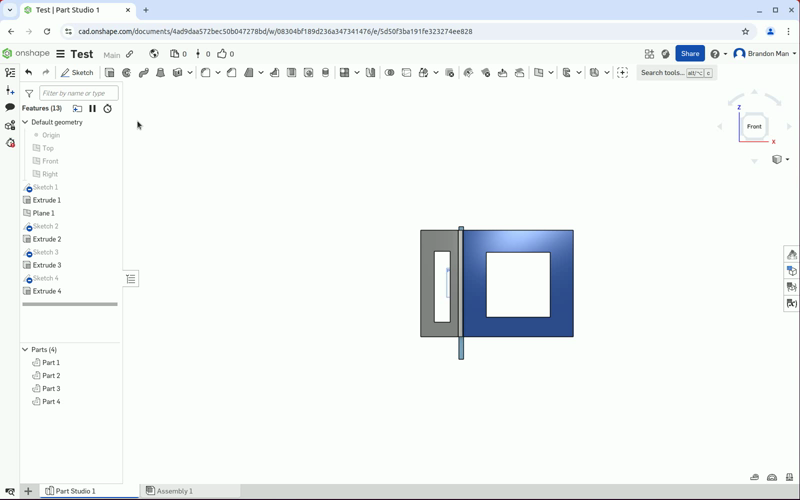
key(shift+h)
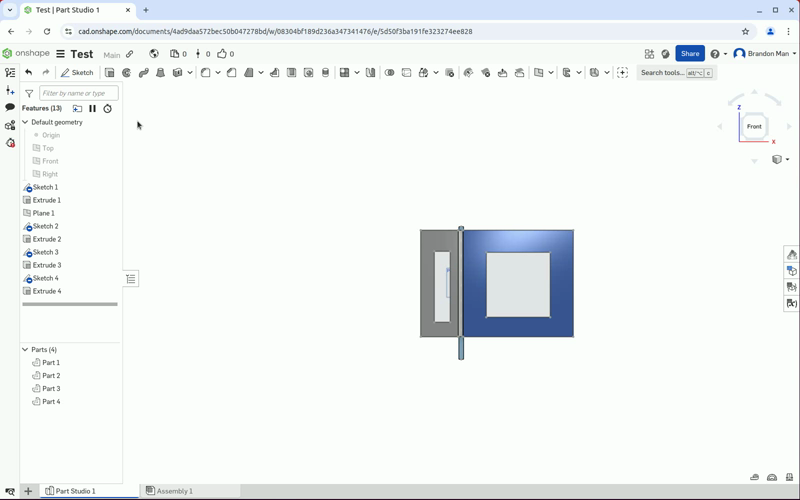
key(shift+h)
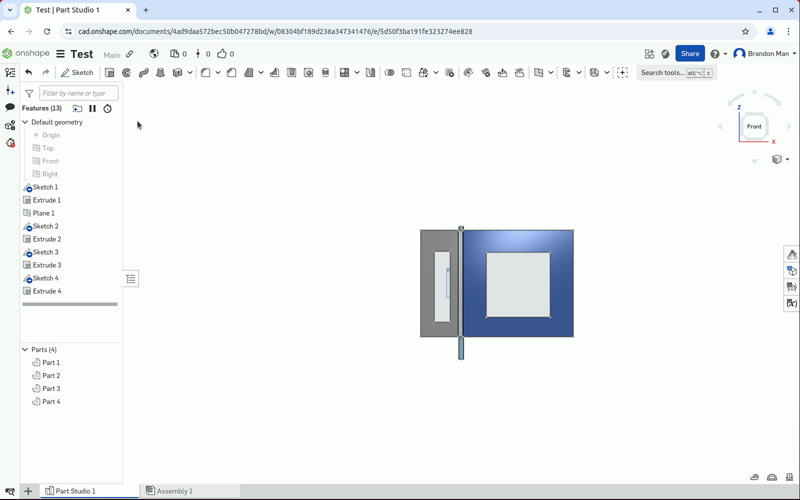
key(shift+7)
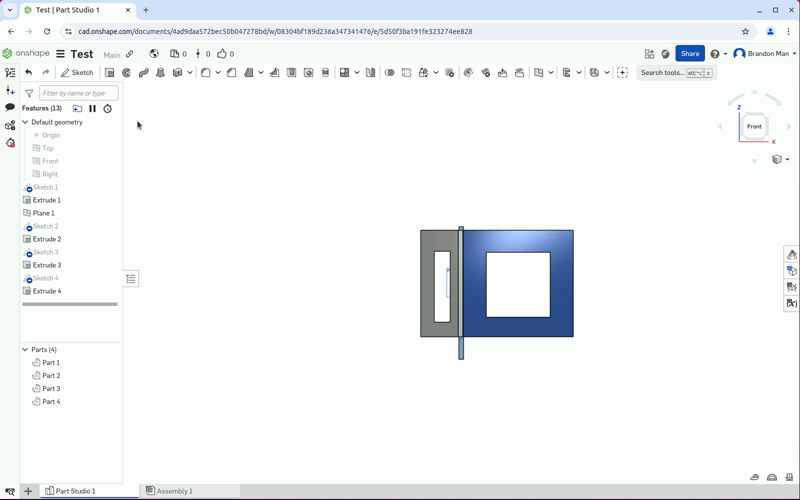
key(left, 2)
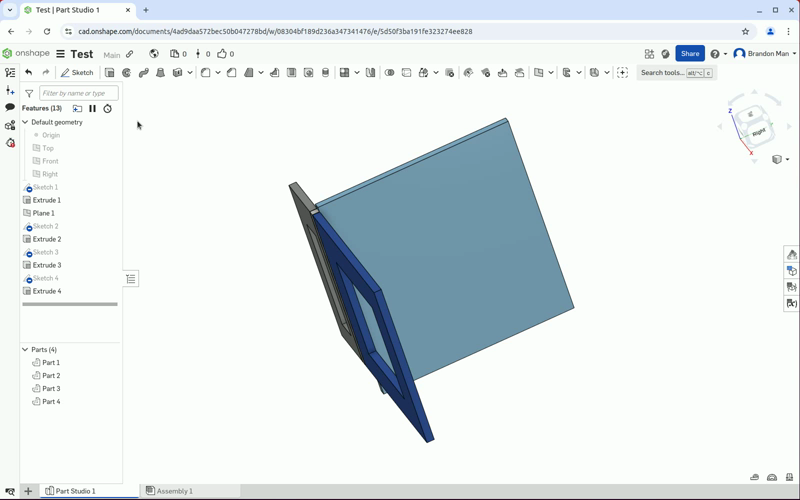
key(down, 2)
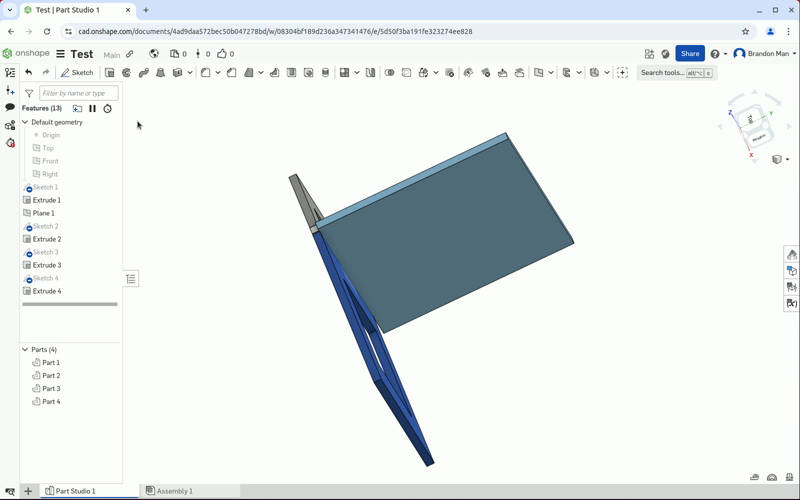
key(up, 2)
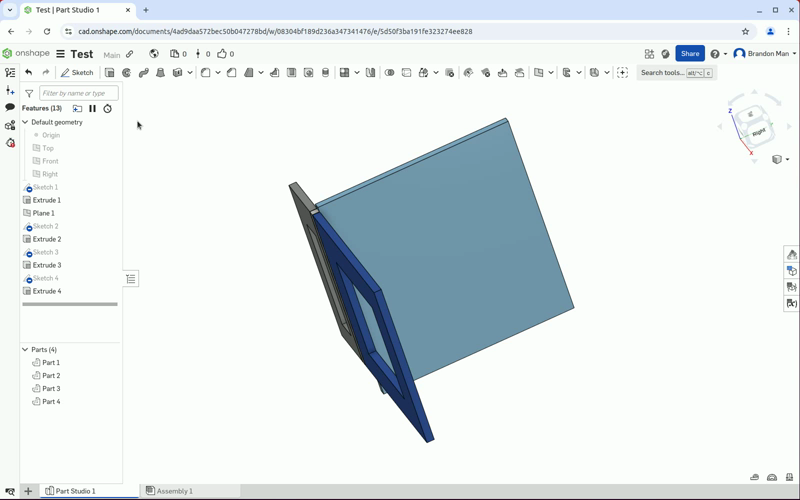
key(right, 2)
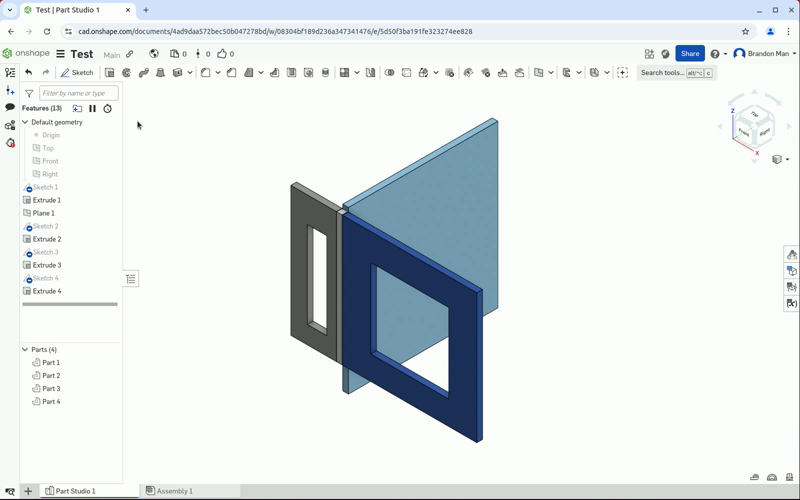
mouse_move(73, 189)
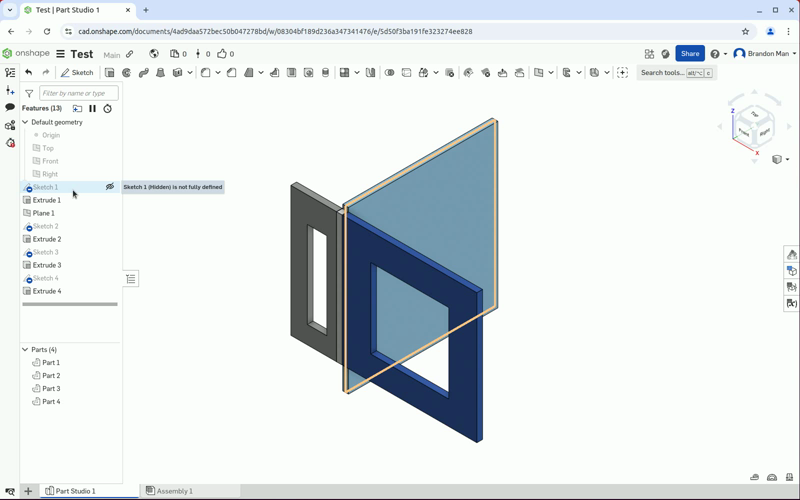
click(73, 189)